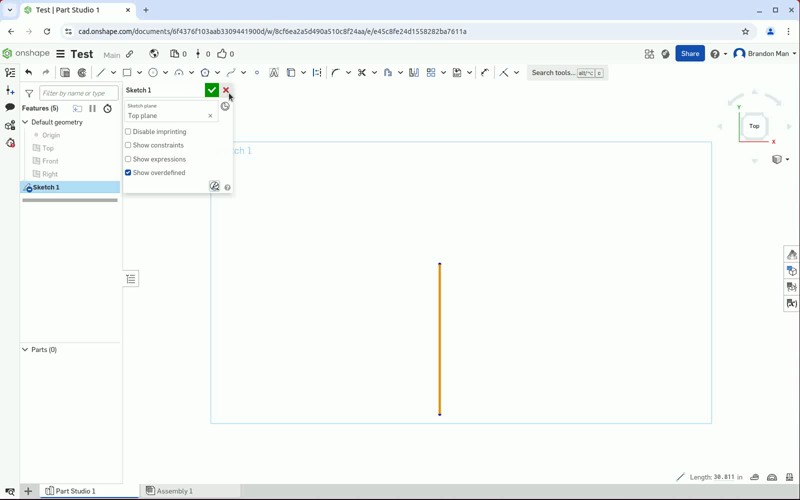
key(shift+h)
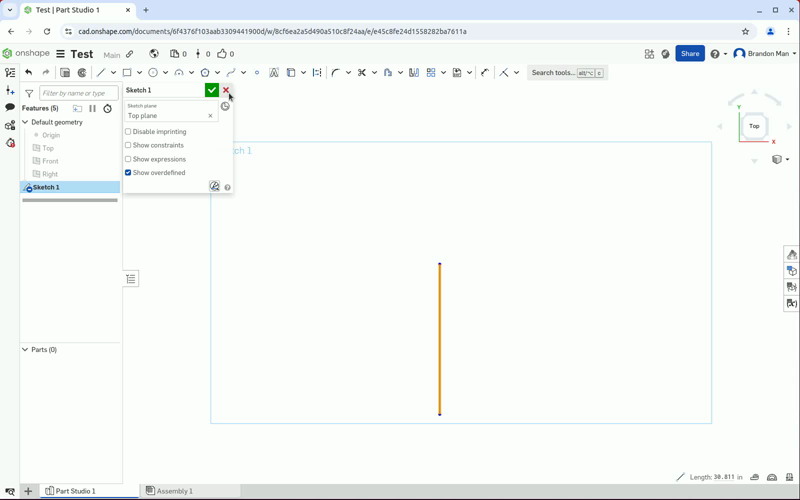
key(shift+s)
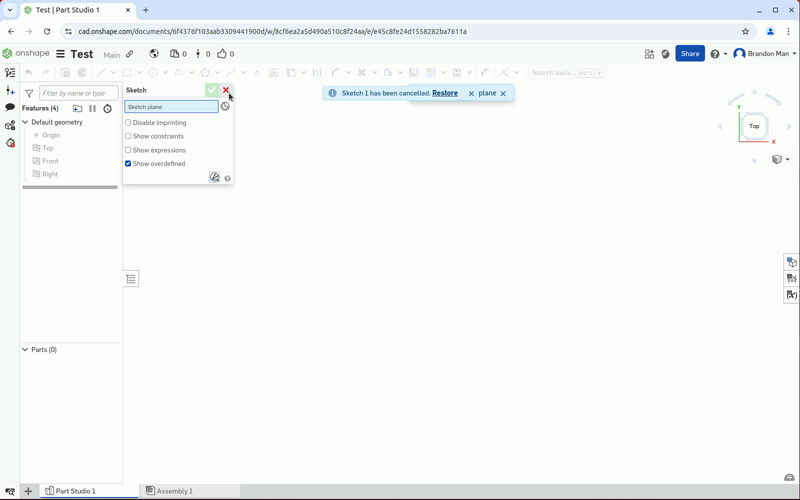
mouse_move(73, 150)
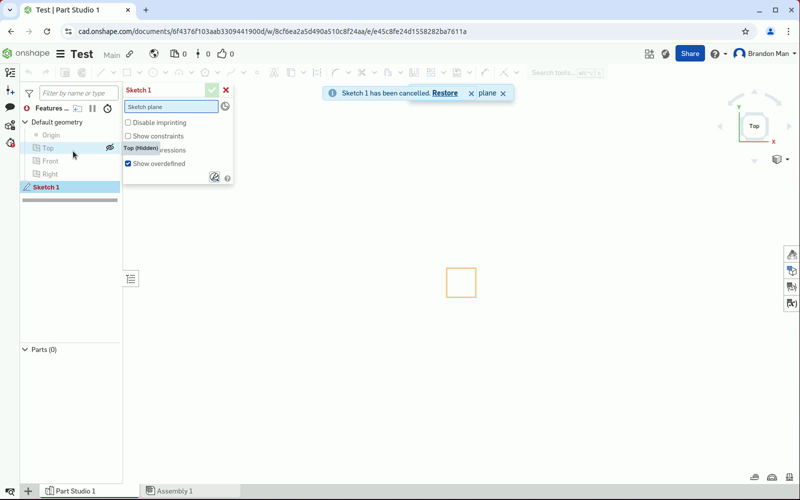
click(73, 150)
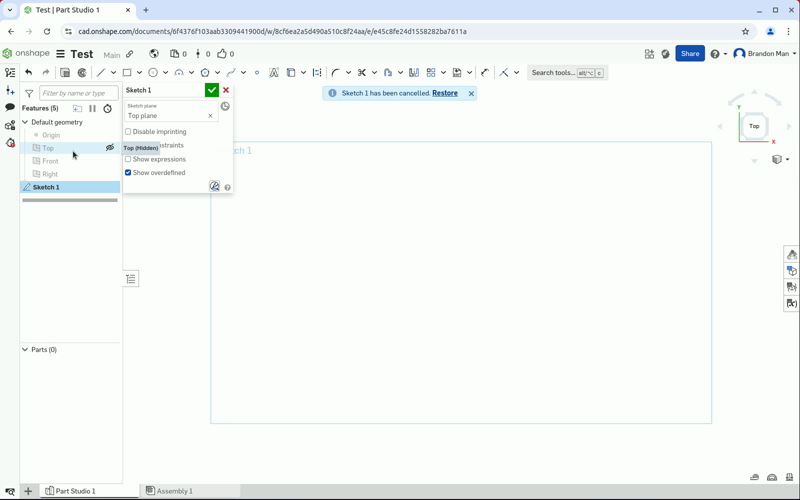
mouse_move(73, 352)
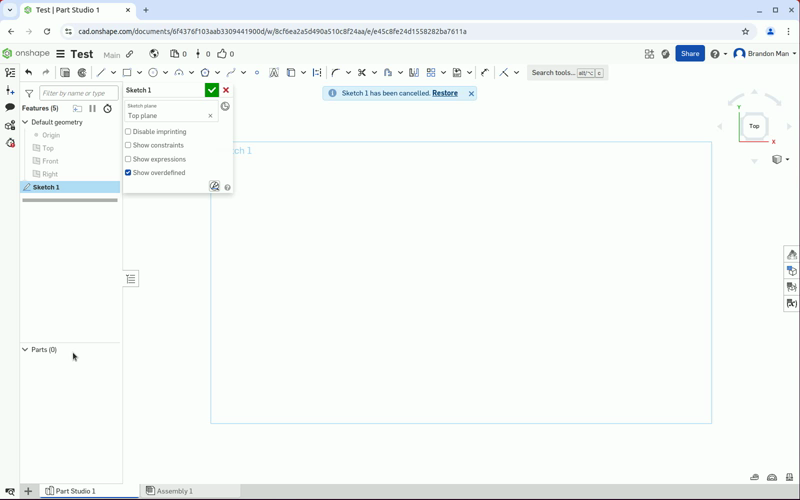
key(y)
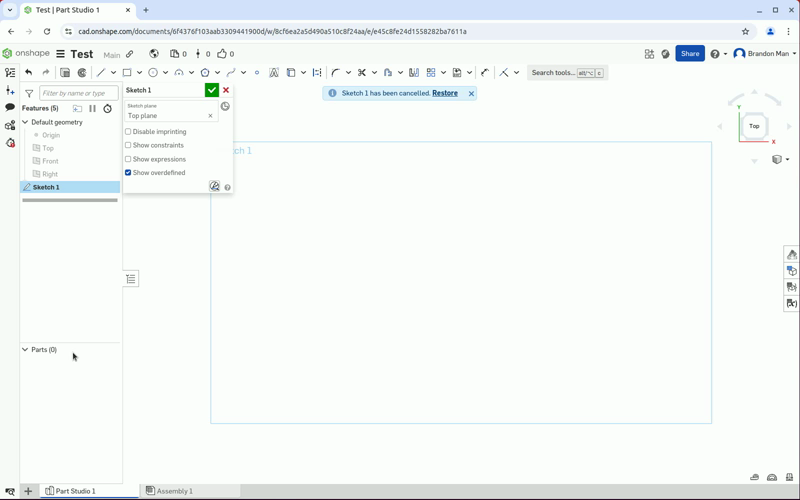
key(l)
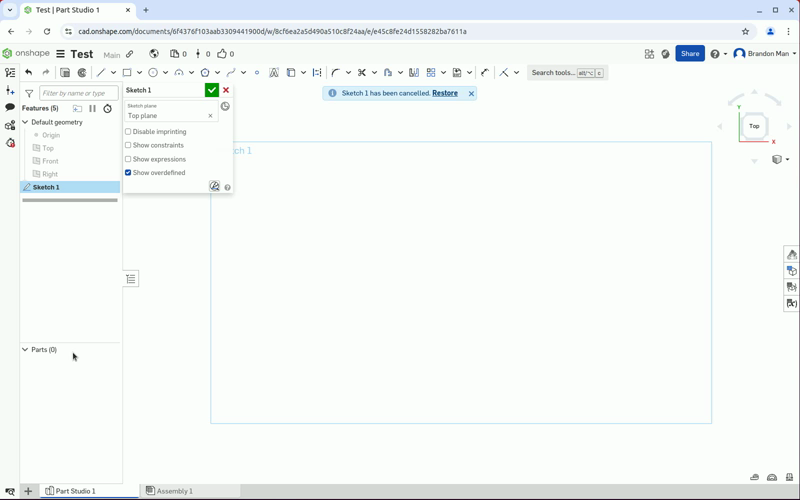
key_down(shift)
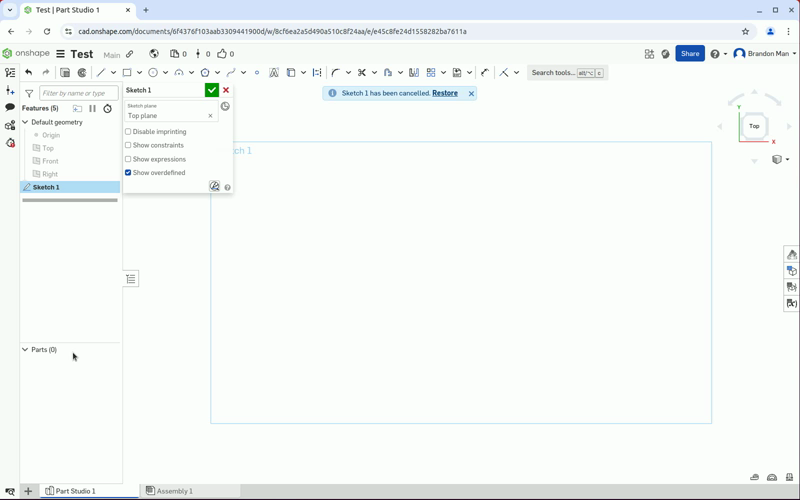
mouse_move(348, 255)
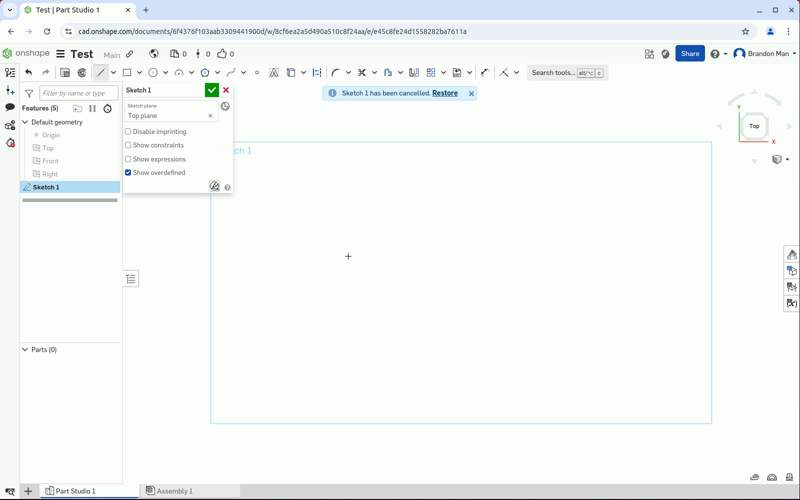
click(348, 255)
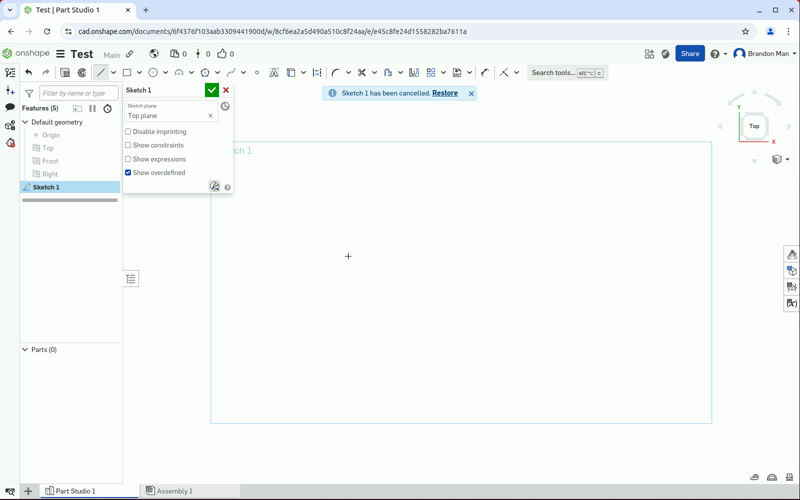
key_up(shift)
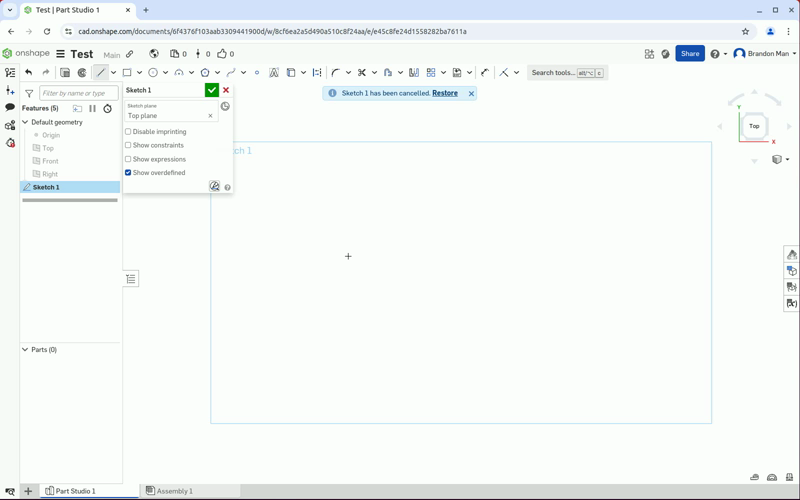
key_down(shift)
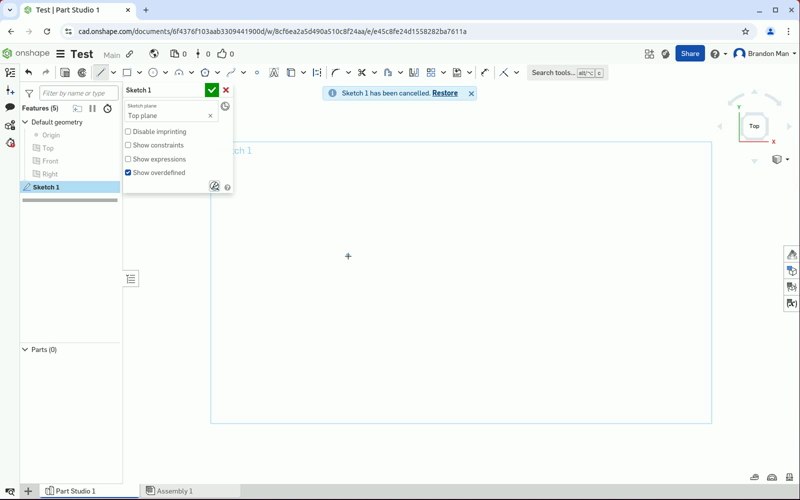
mouse_move(378, 255)
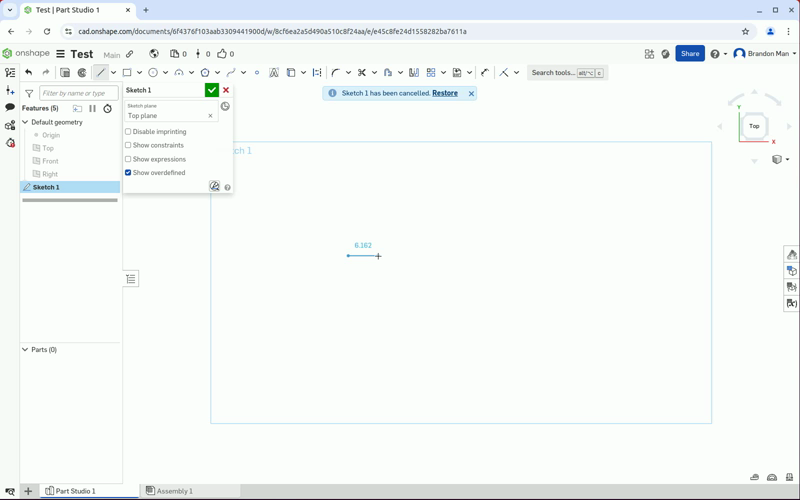
mouse_move(373, 280)
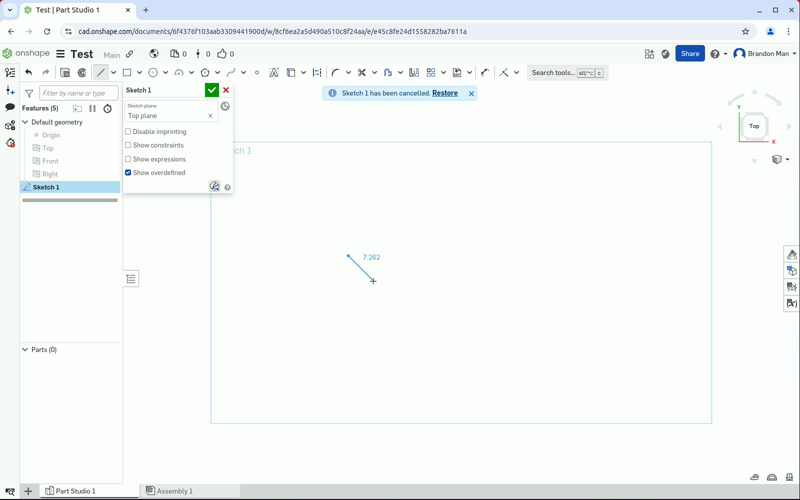
click(373, 280)
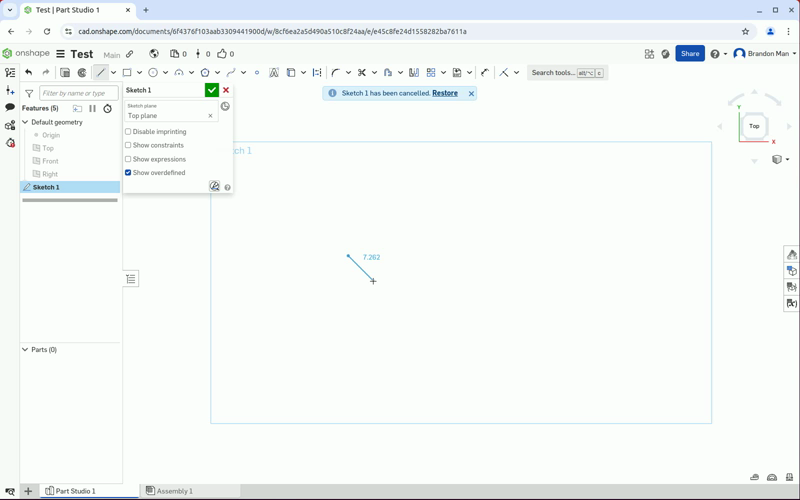
key_up(shift)
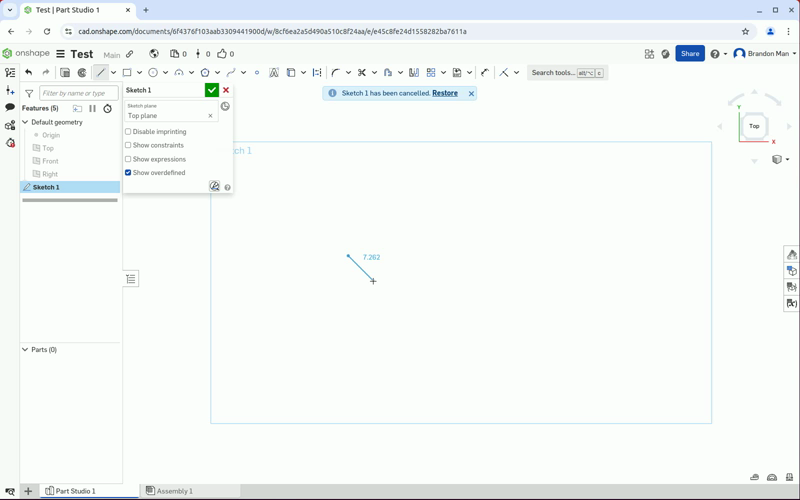
key_down(shift)
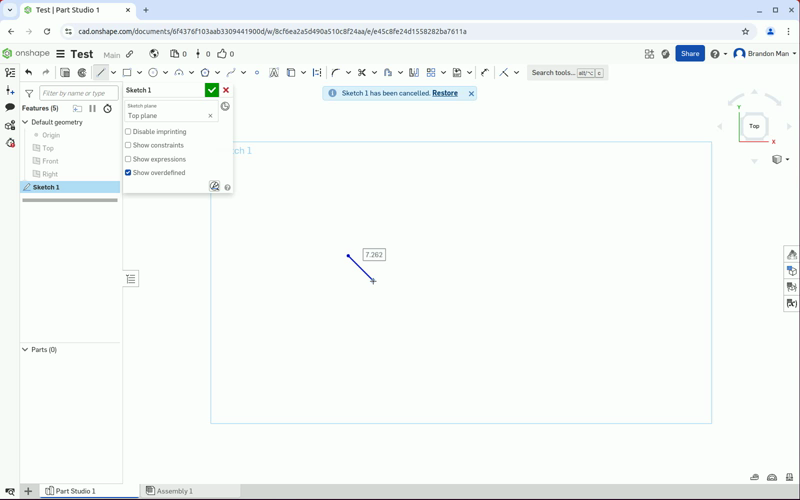
mouse_move(403, 280)
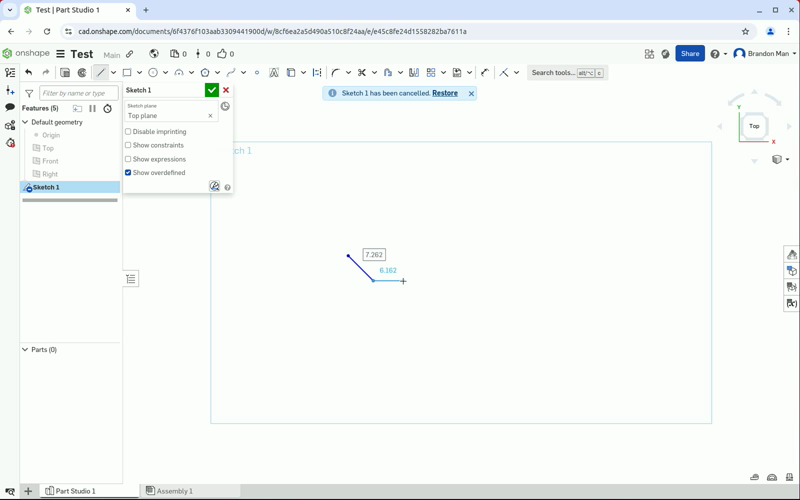
mouse_move(413, 280)
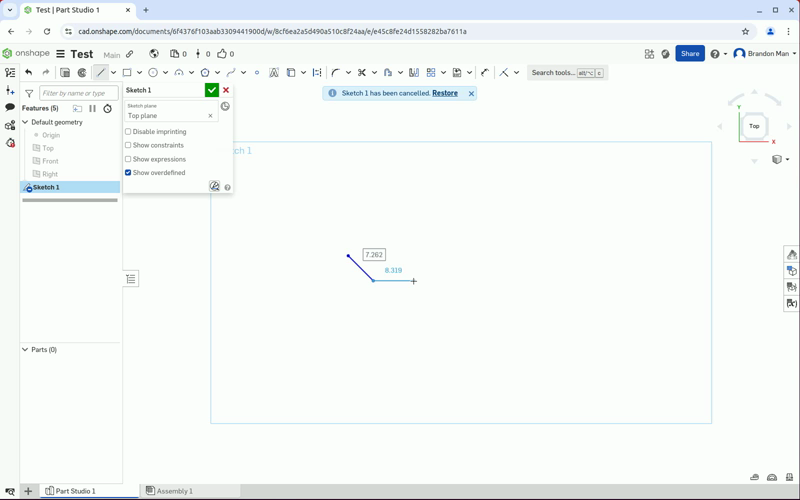
click(413, 280)
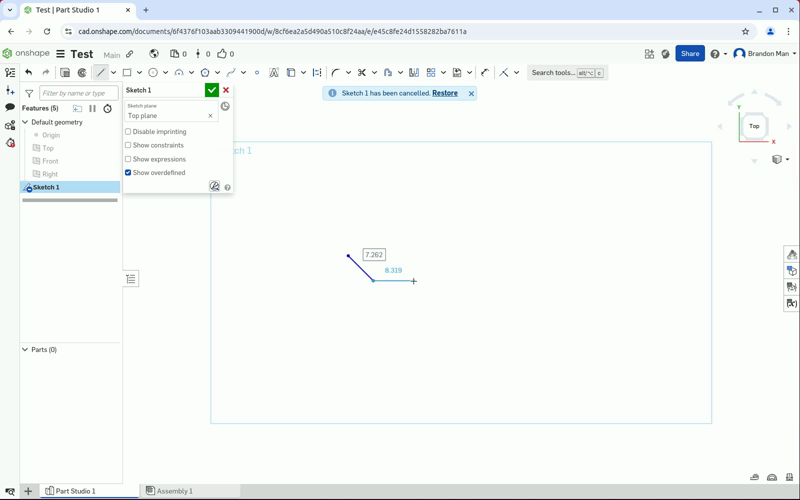
key_up(shift)
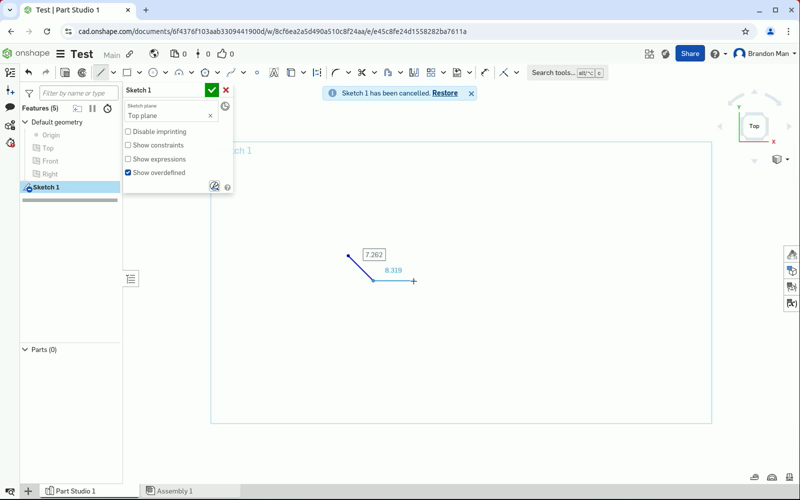
key_down(shift)
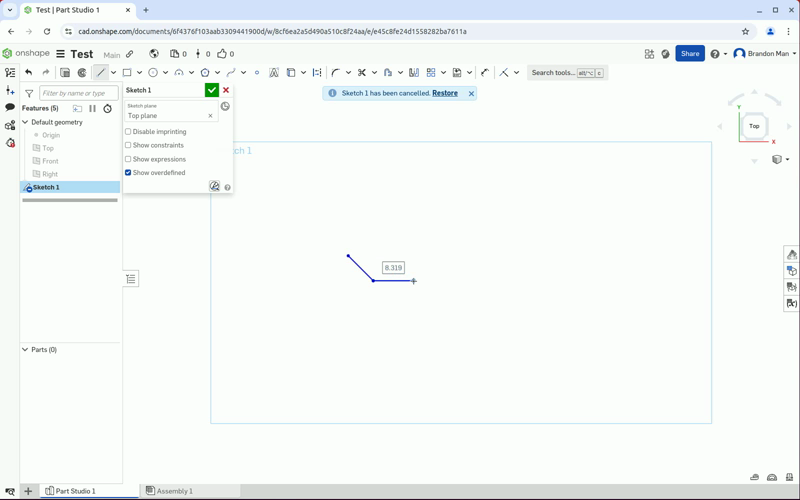
mouse_move(444, 280)
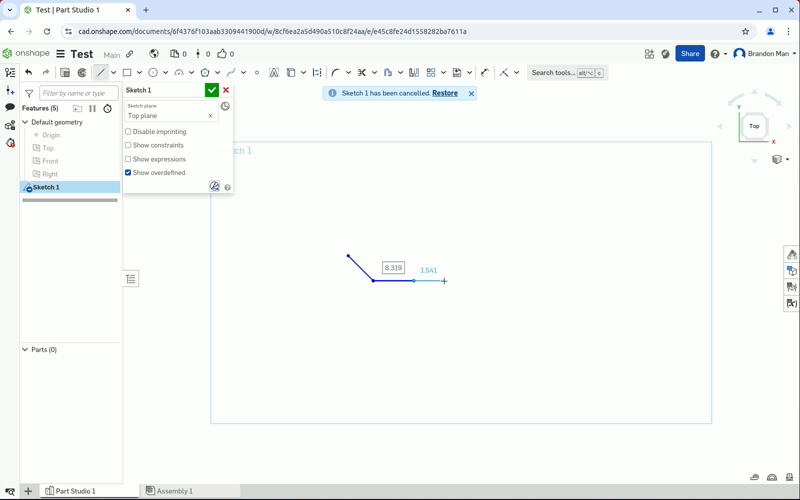
mouse_move(438, 255)
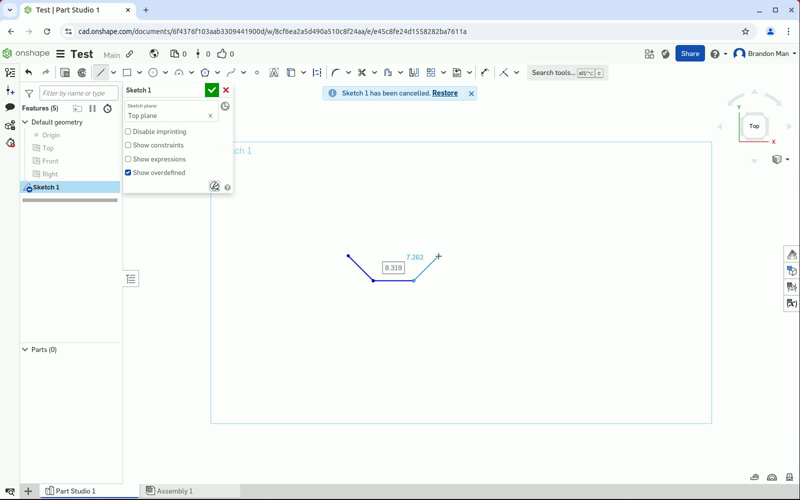
click(438, 255)
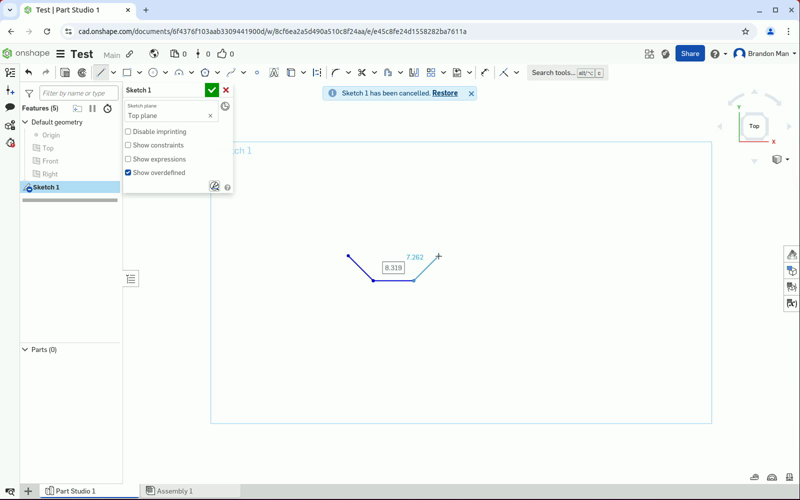
key_up(shift)
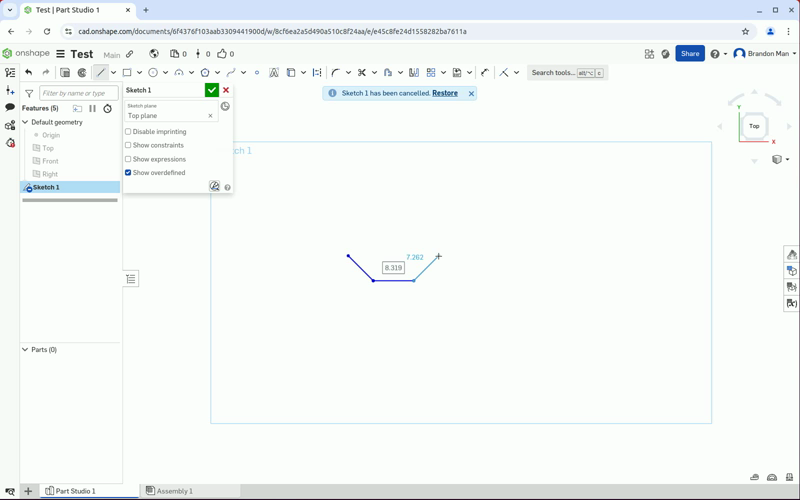
key_down(shift)
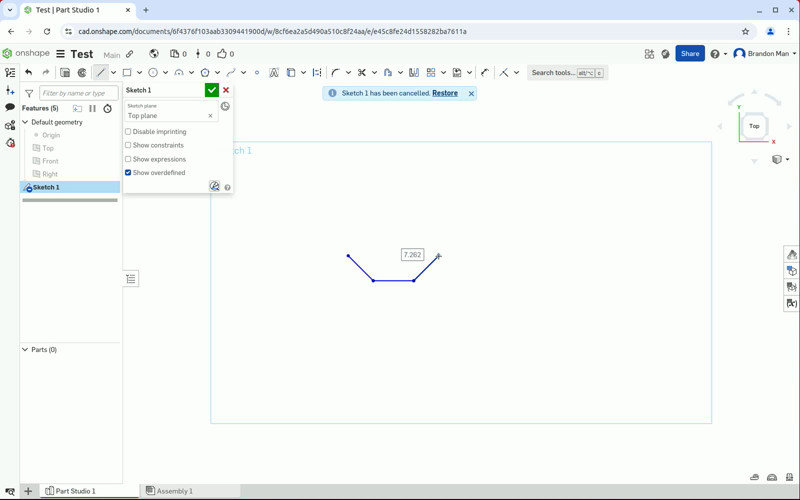
mouse_move(348, 255)
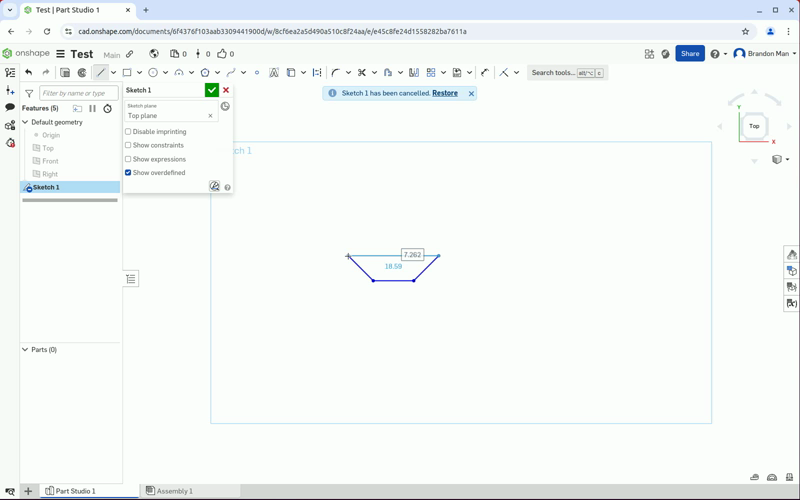
key_up(shift)
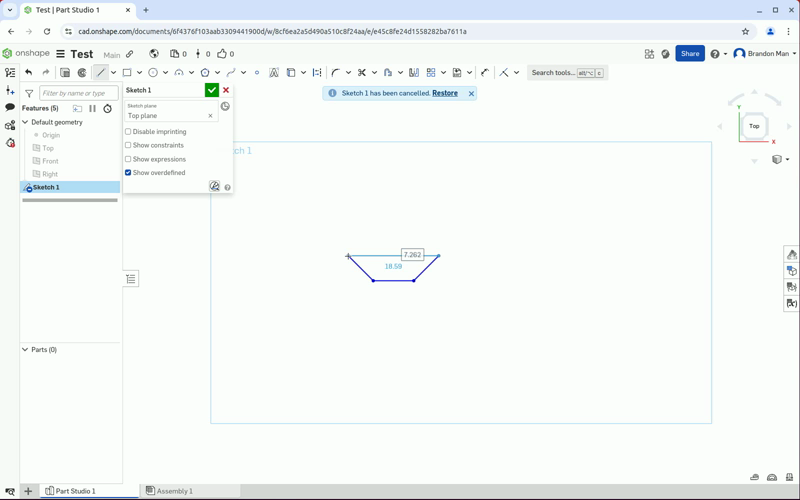
click(348, 255)
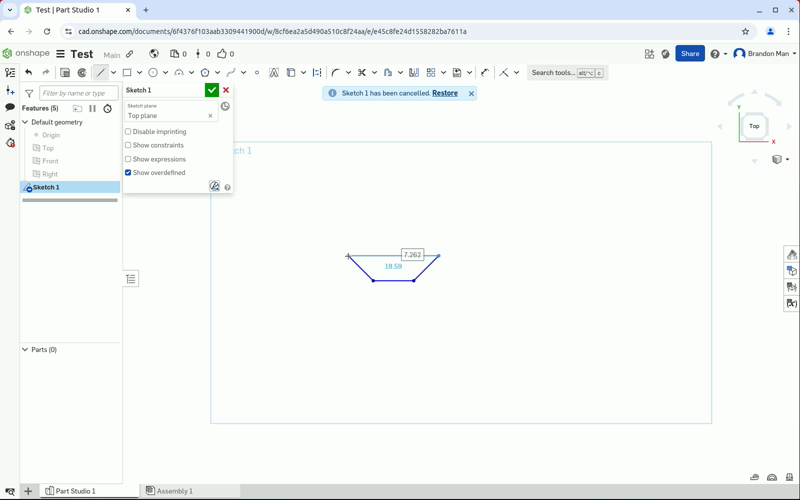
key(esc)
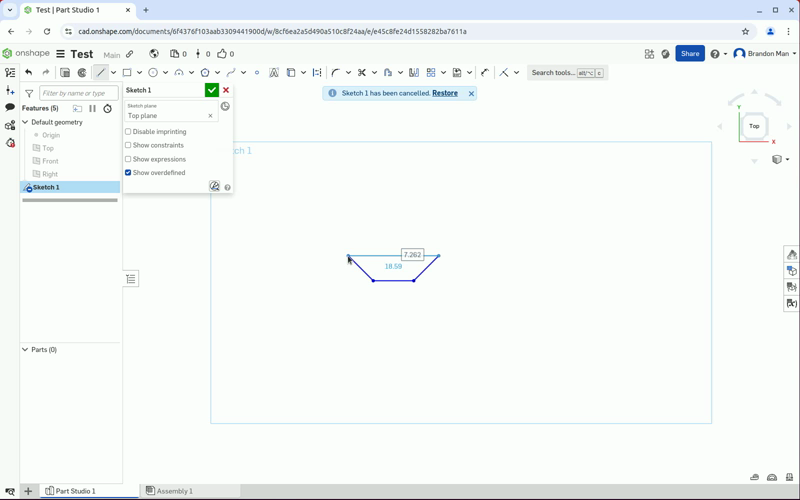
mouse_move(380, 267)
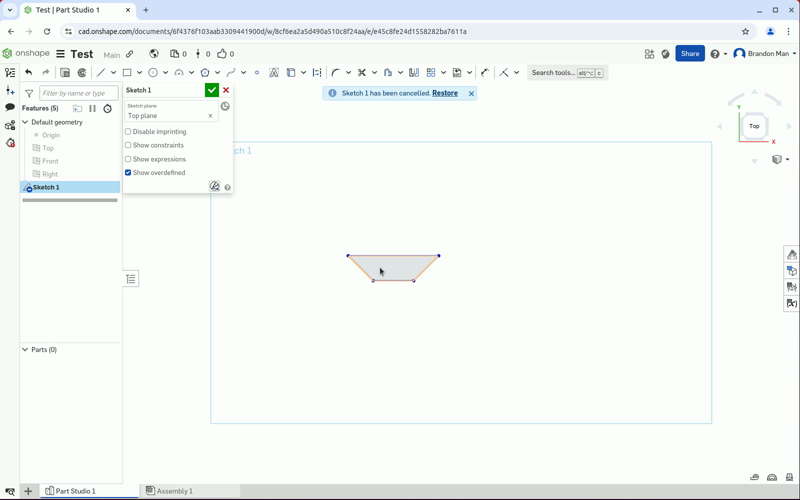
scroll(6)
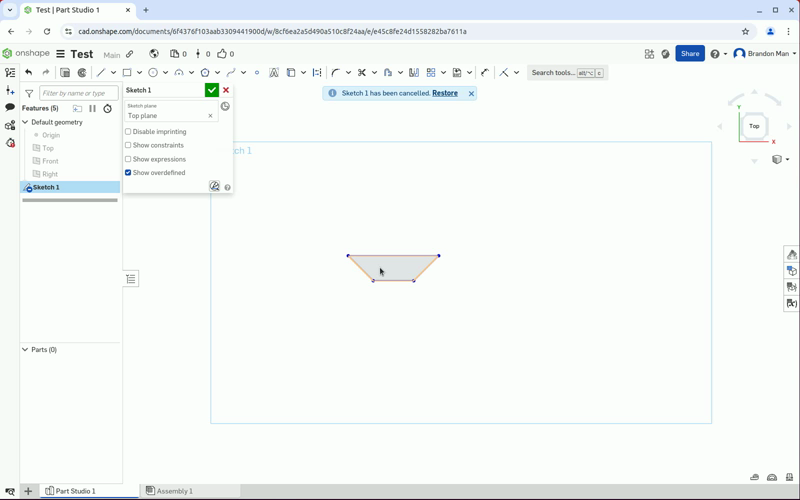
scroll(6)
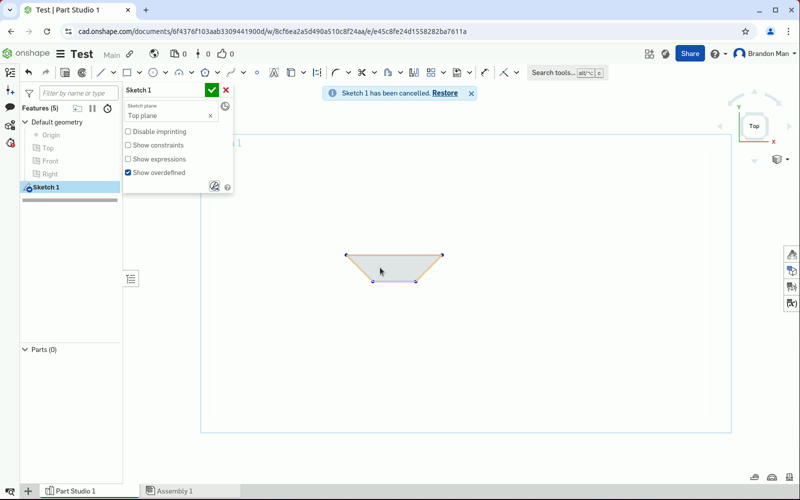
scroll(6)
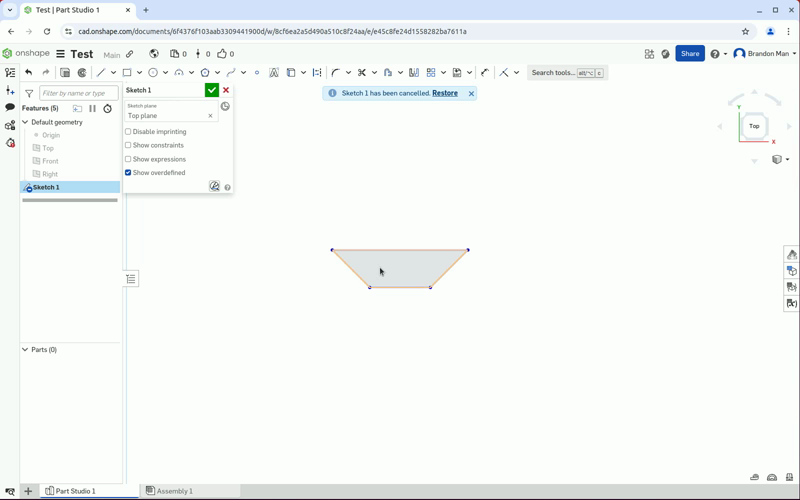
scroll(6)
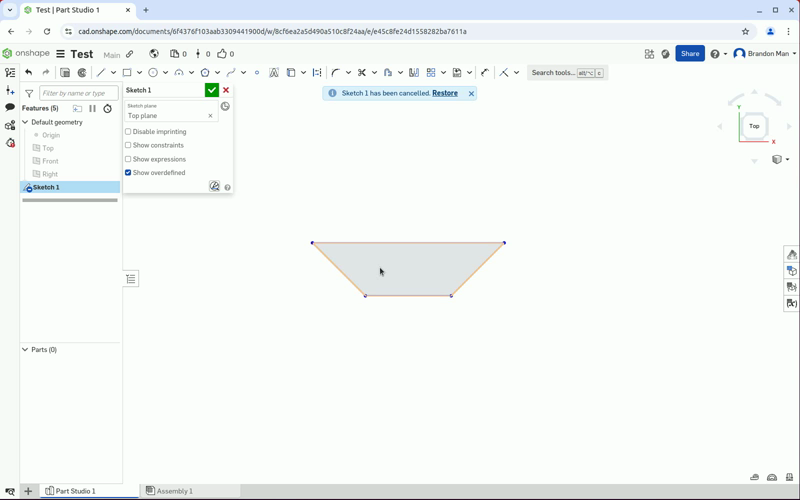
scroll(6)
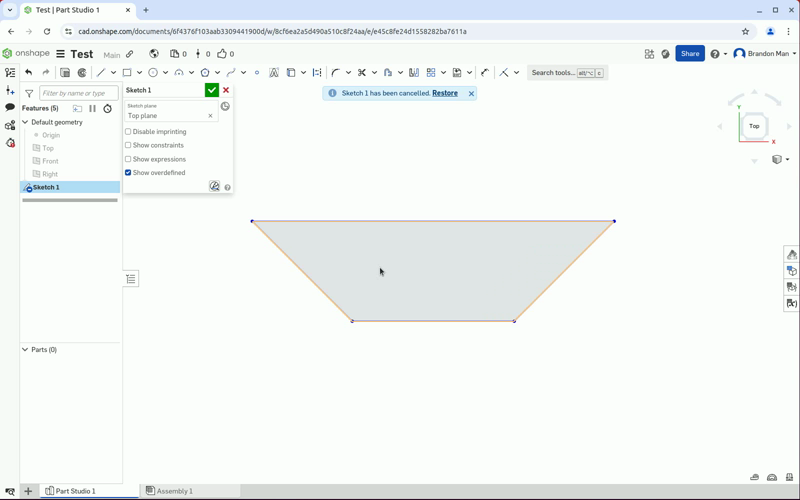
scroll(6)
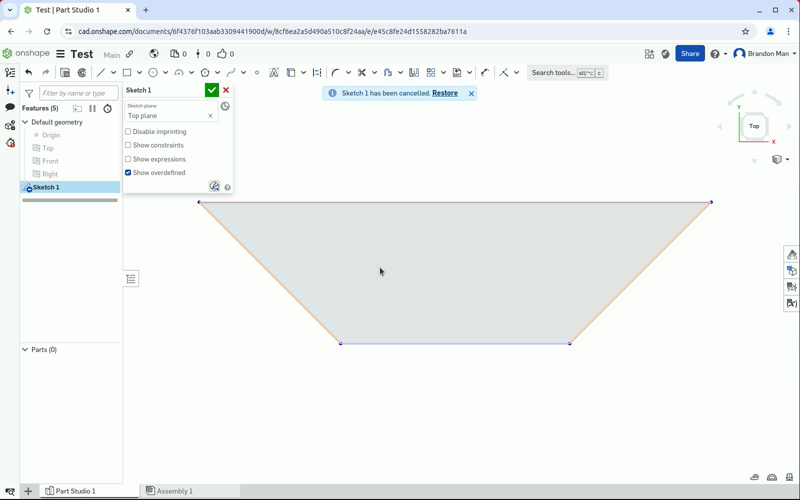
scroll(6)
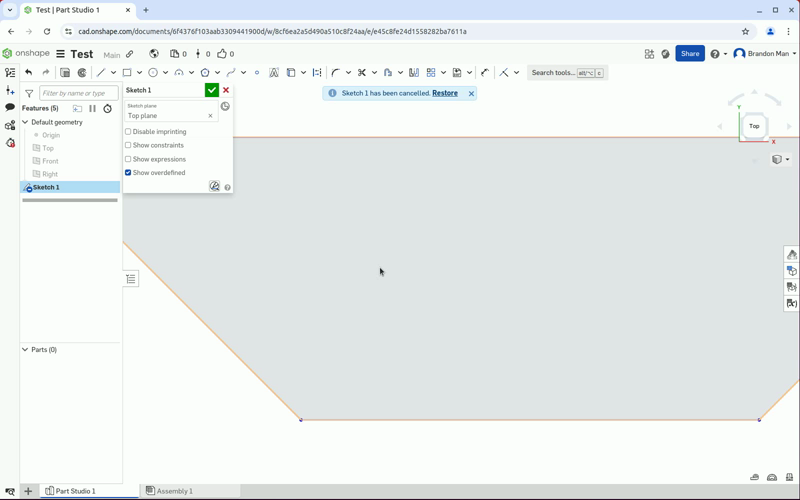
click(380, 267)
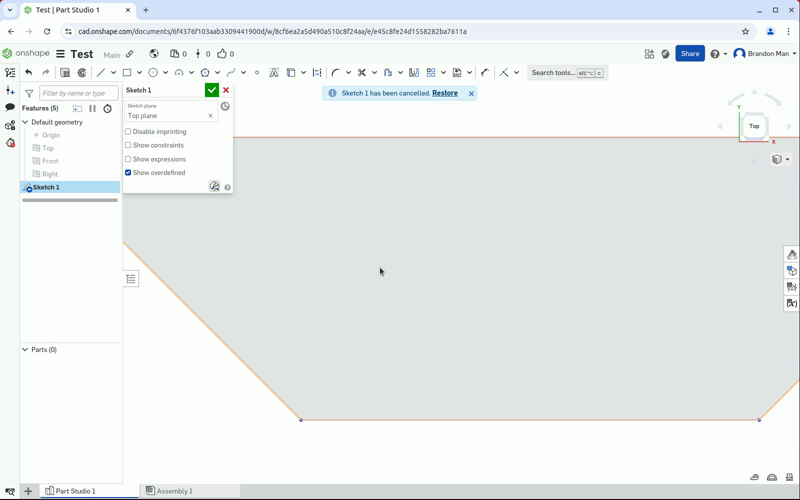
scroll(-6)
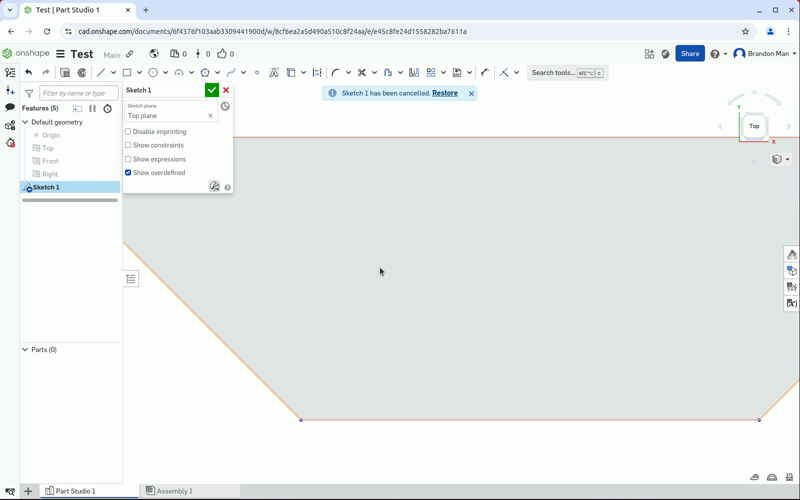
scroll(-6)
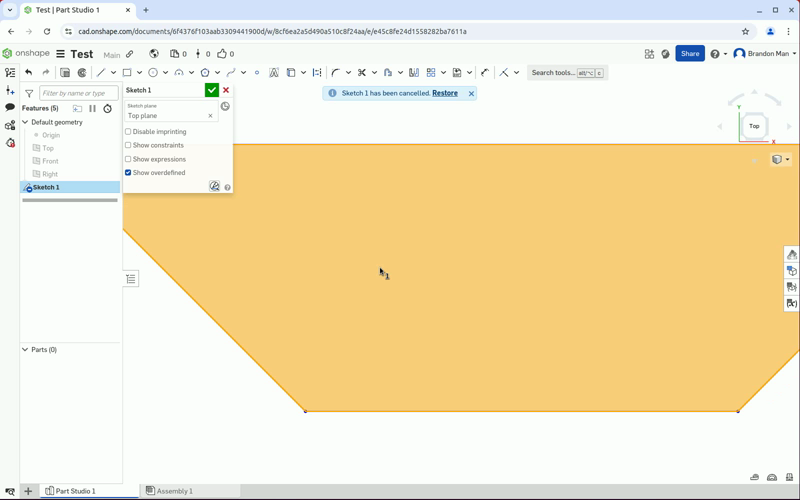
scroll(-6)
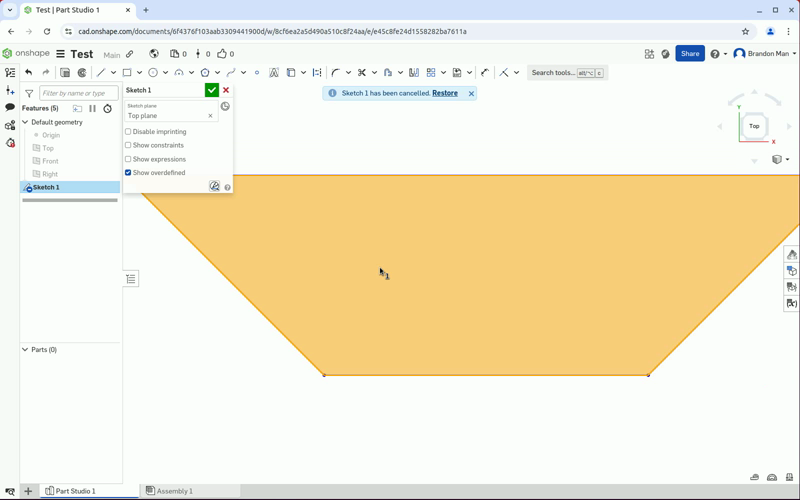
scroll(-6)
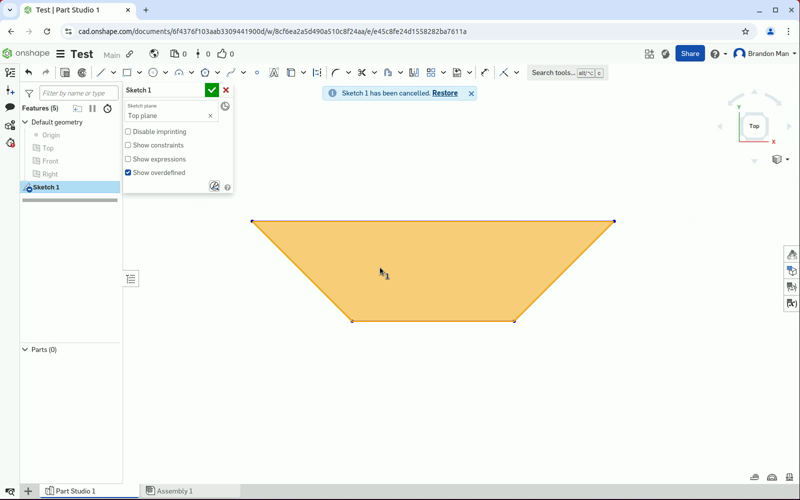
scroll(-6)
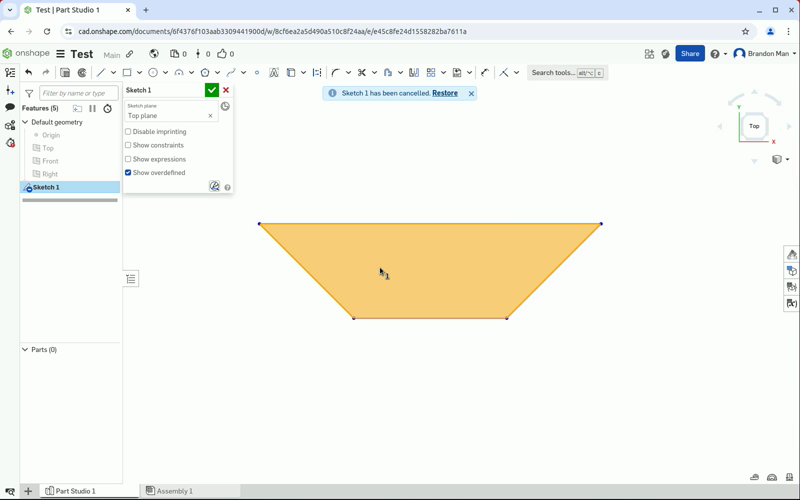
scroll(-6)
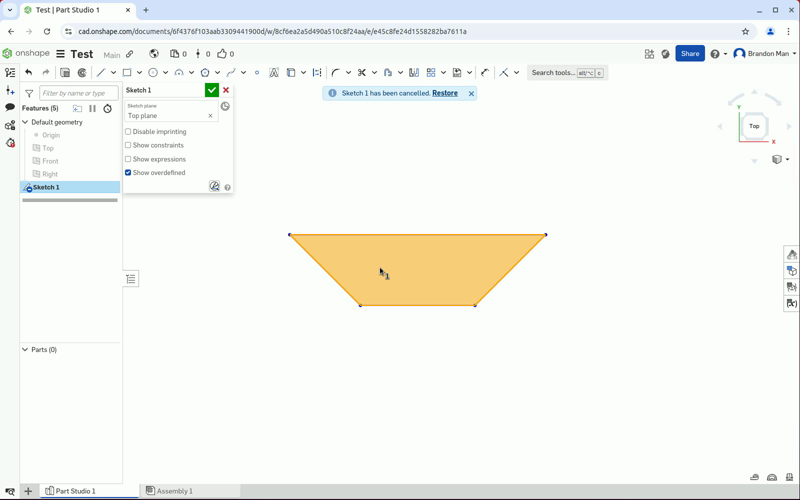
scroll(-6)
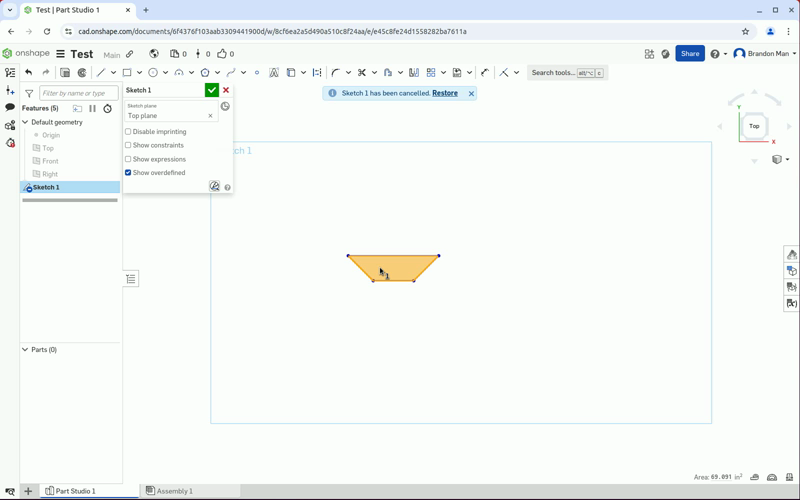
mouse_move(73, 352)
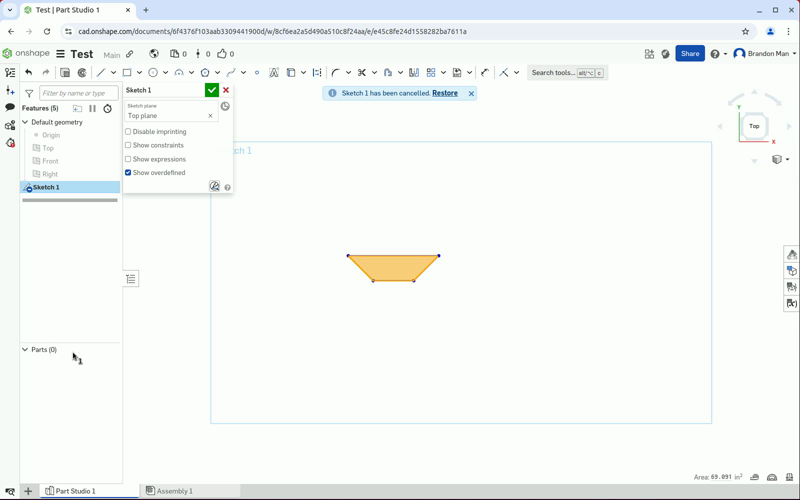
key(shift+y)
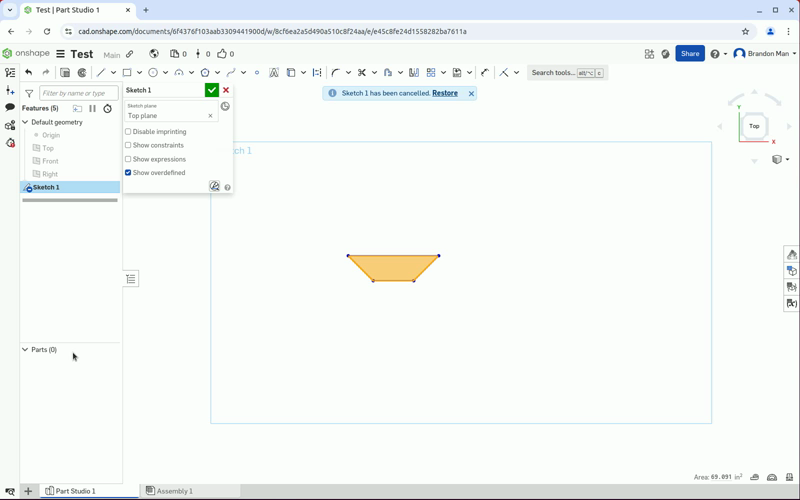
key(shift+e)
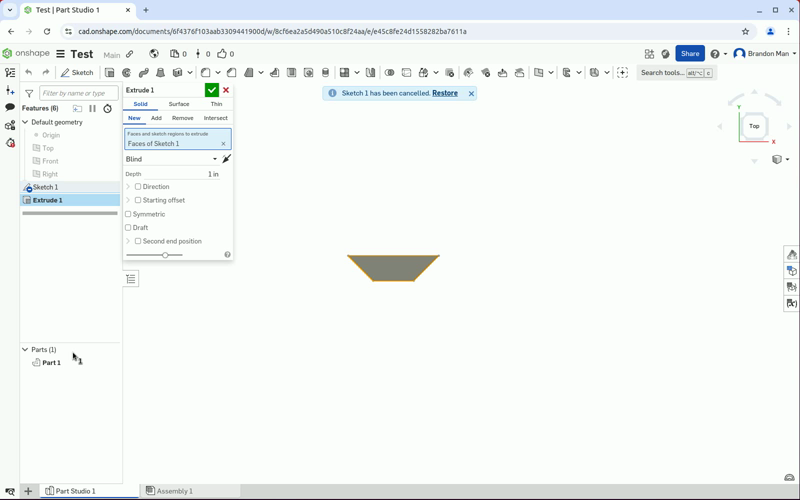
mouse_move(143, 106)
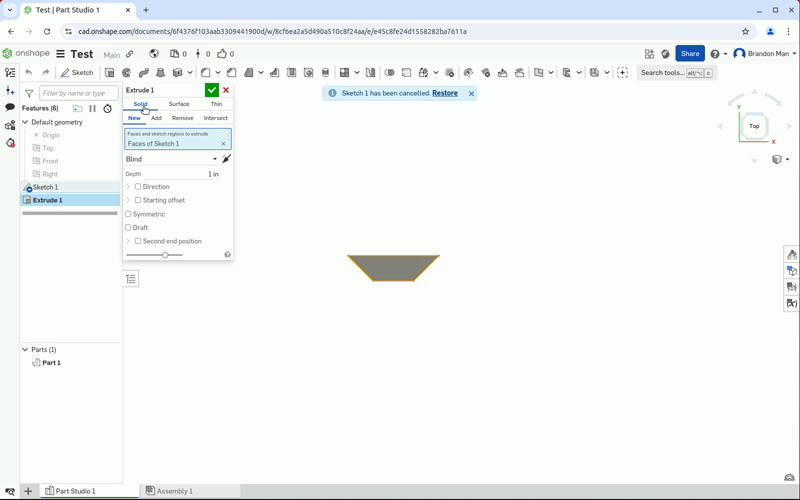
click(143, 106)
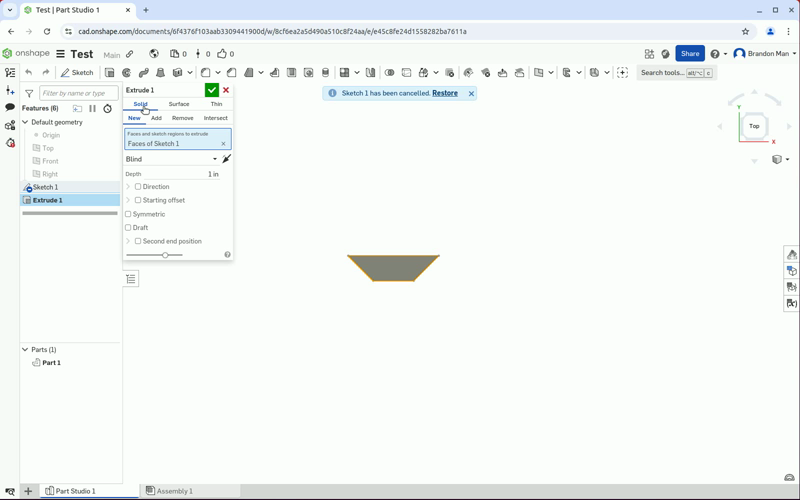
mouse_move(137, 120)
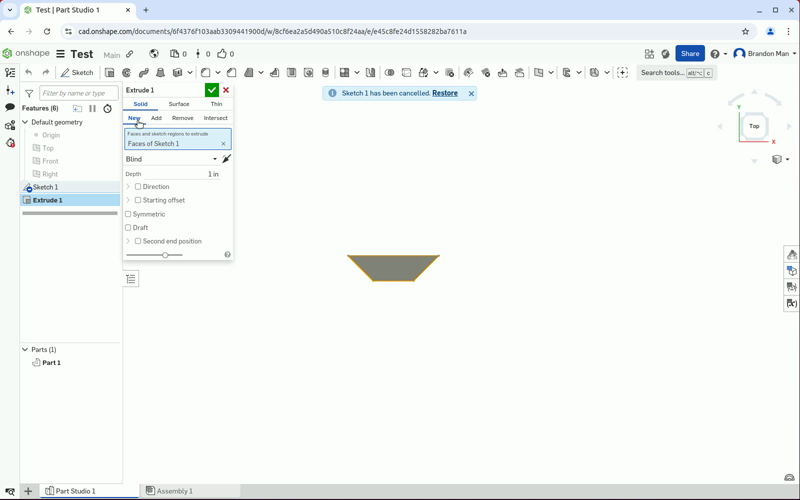
click(137, 120)
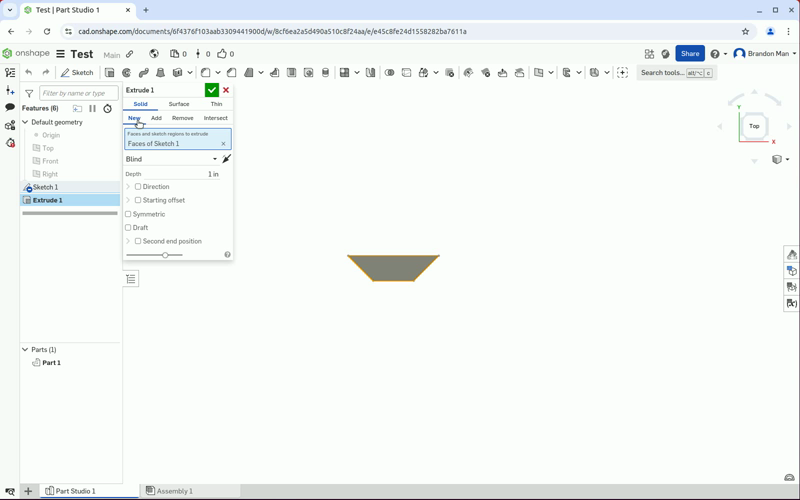
key(tab, 4)
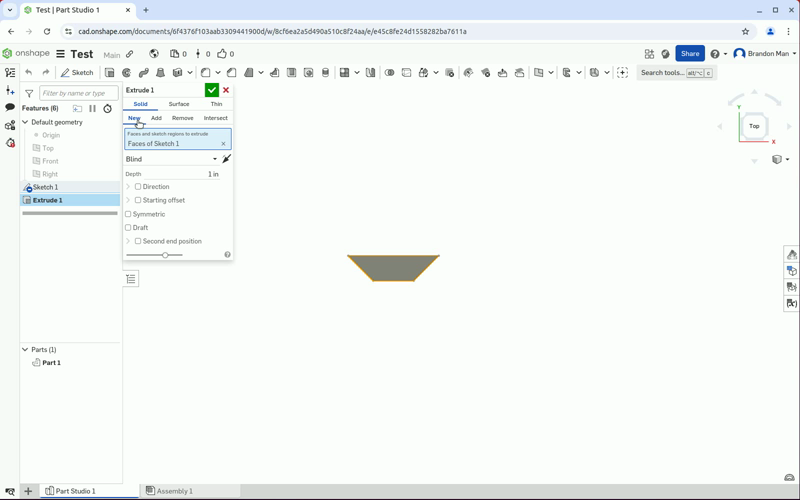
text(8.425)
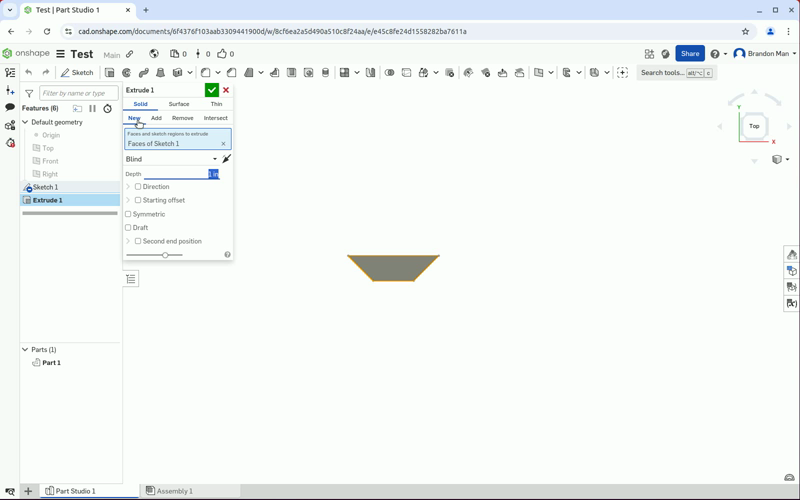
key(enter)
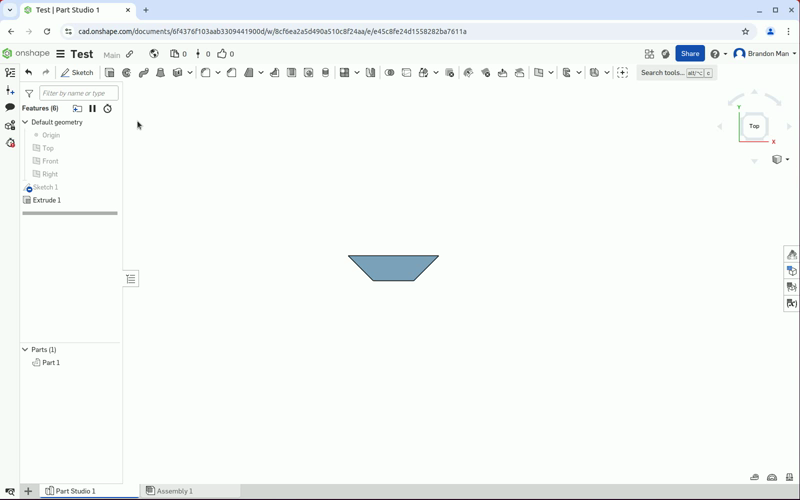
key(shift+h)
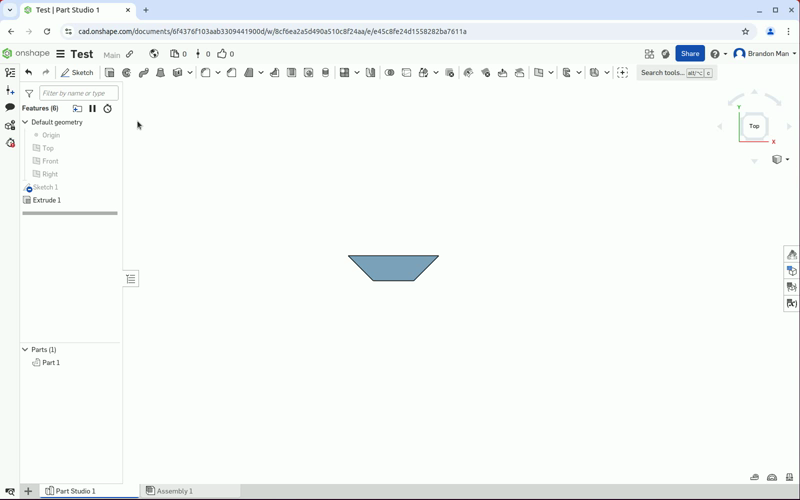
key(shift+h)
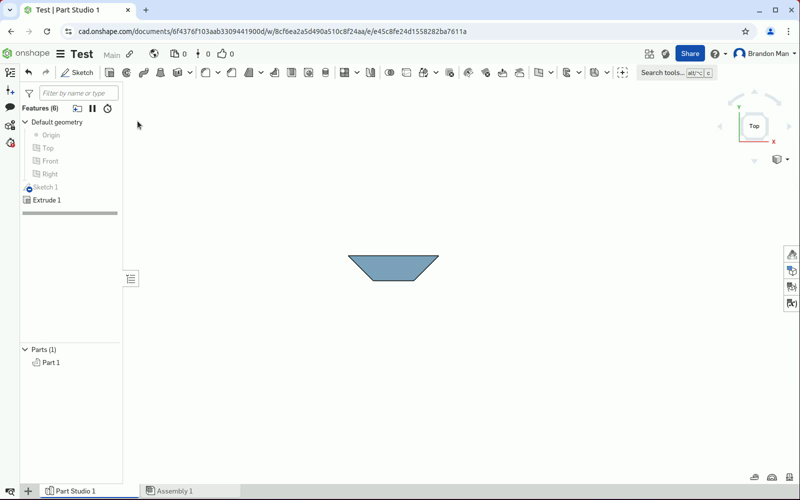
mouse_move(73, 189)
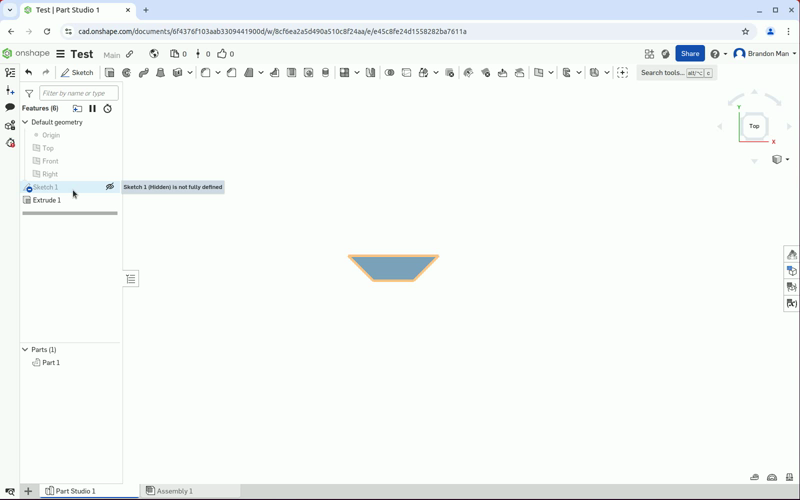
click(73, 189)
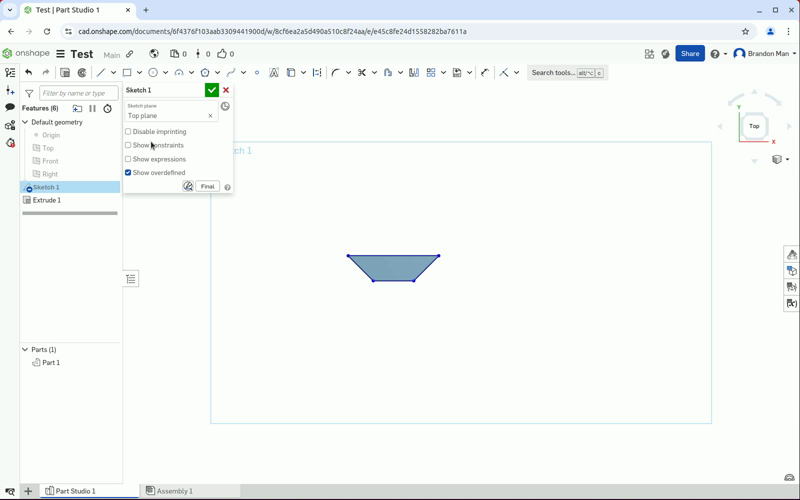
mouse_move(229, 92)
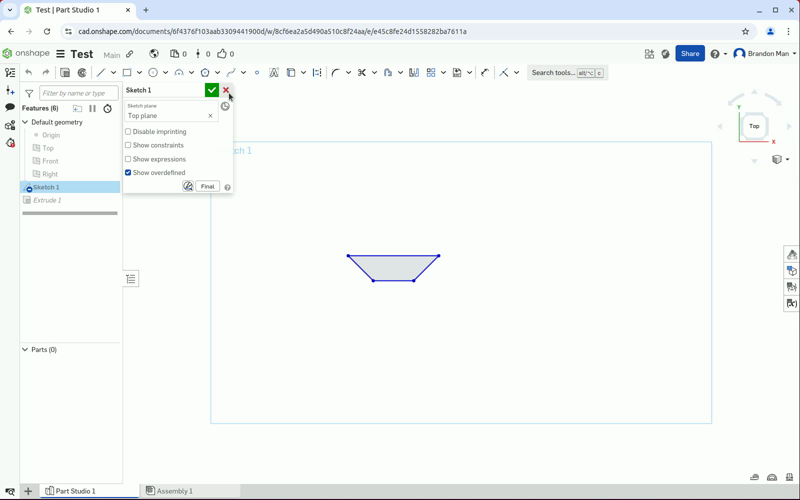
click(229, 92)
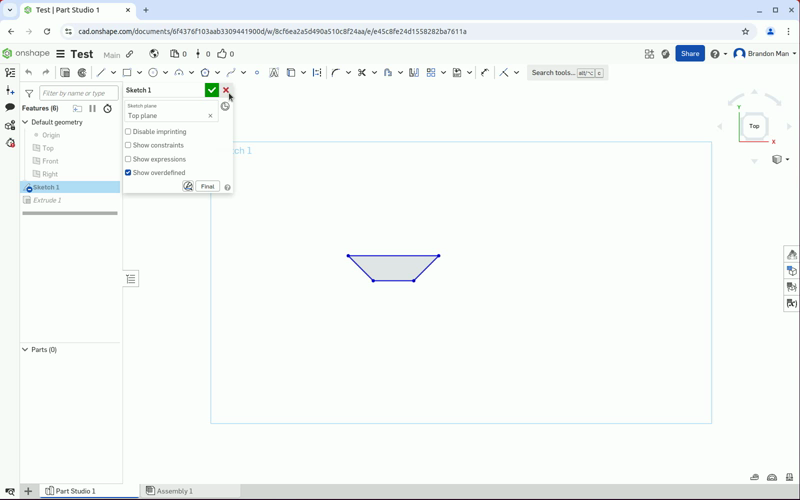
key(shift+s)
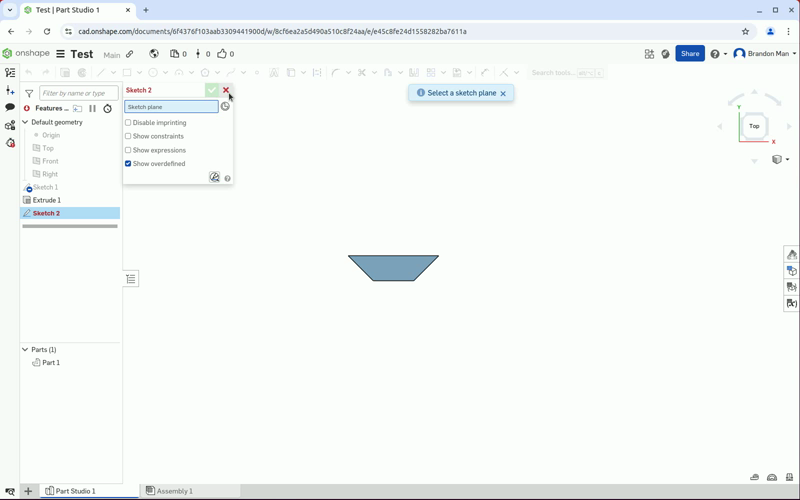
mouse_move(73, 150)
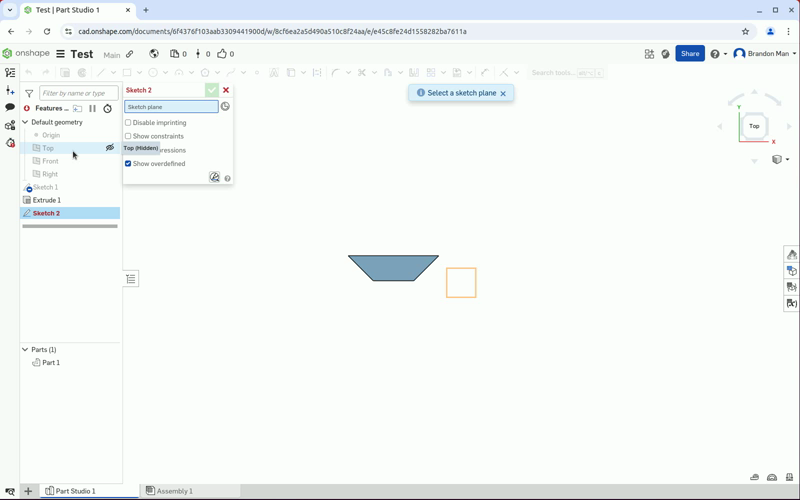
click(73, 150)
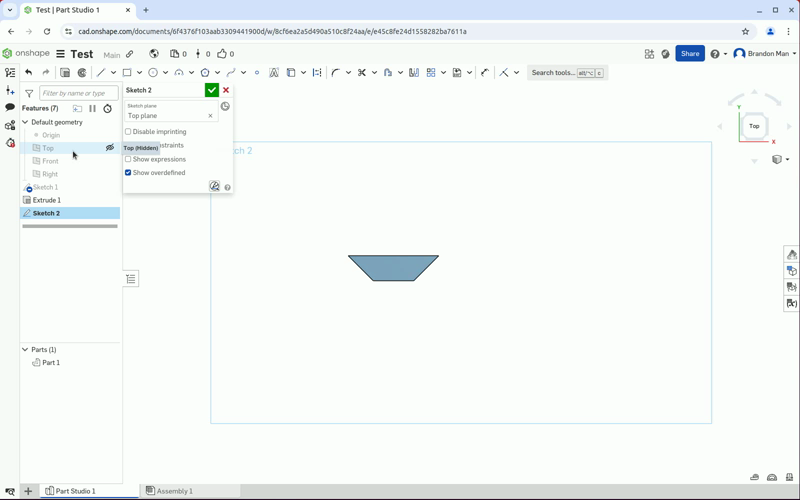
mouse_move(73, 352)
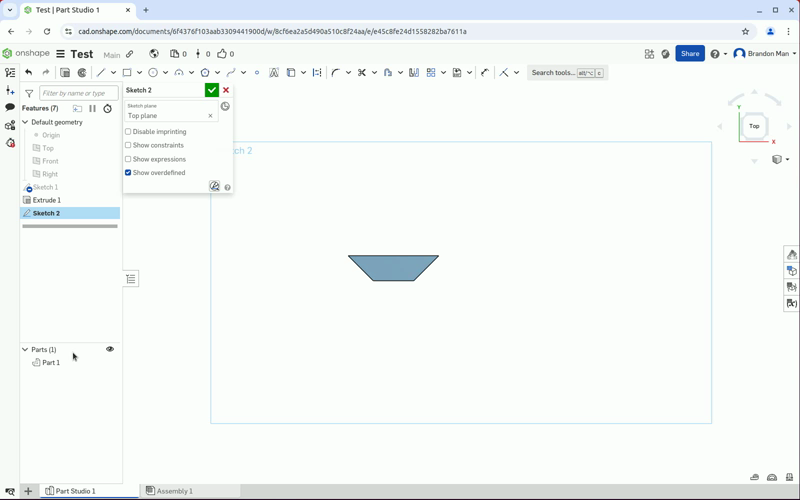
key(y)
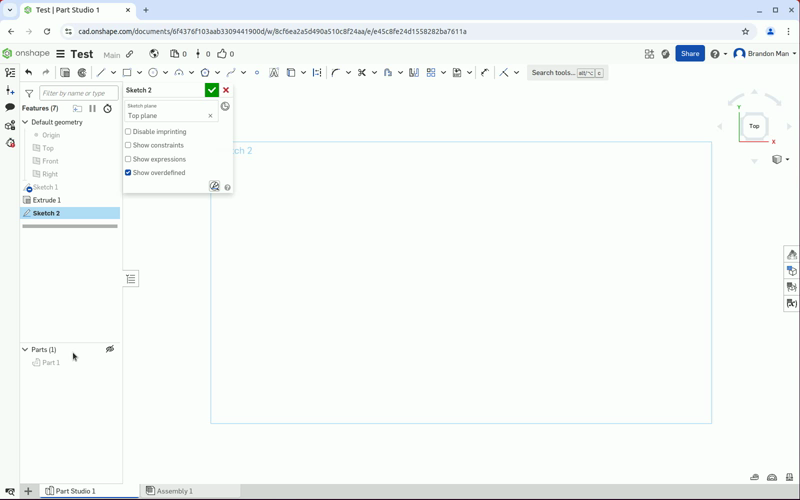
key(l)
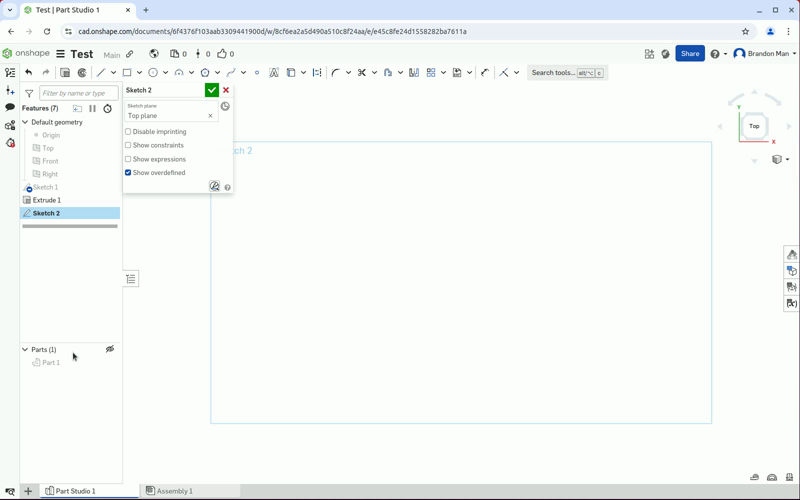
key_down(shift)
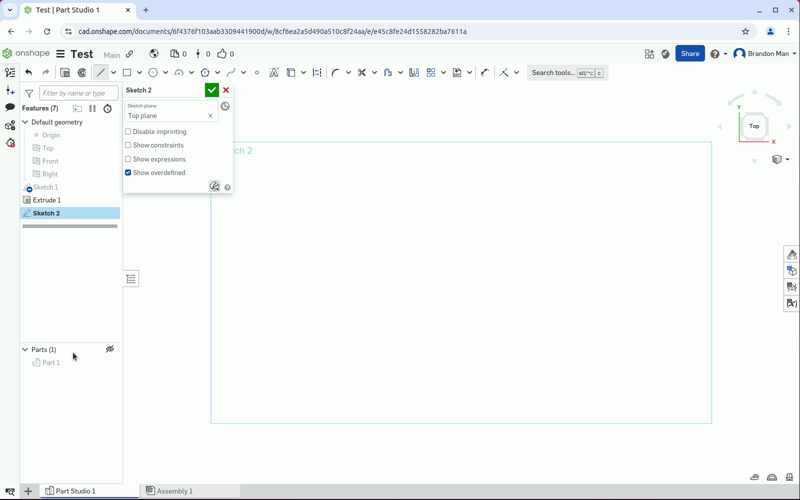
mouse_move(348, 346)
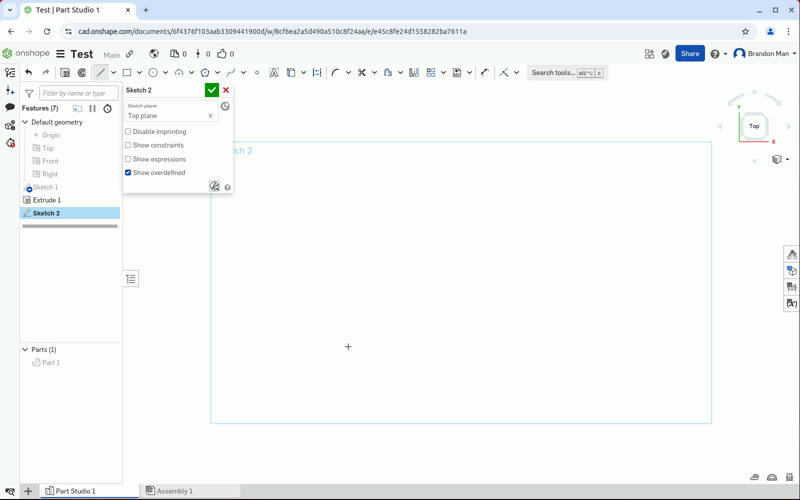
click(348, 346)
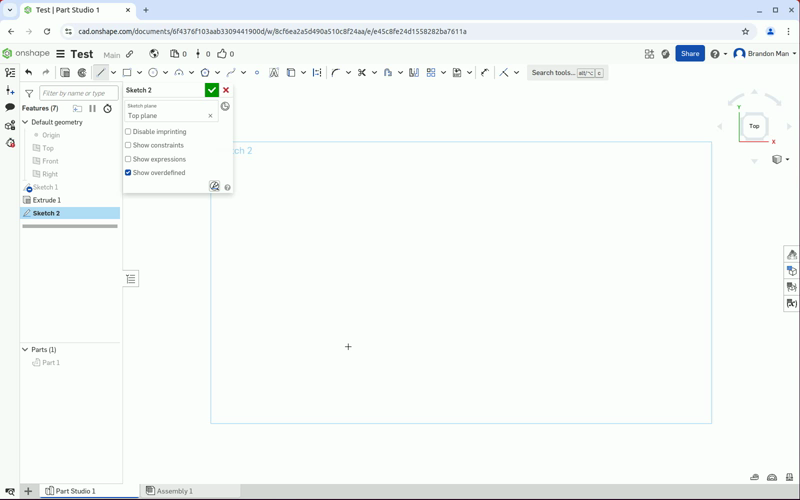
key_up(shift)
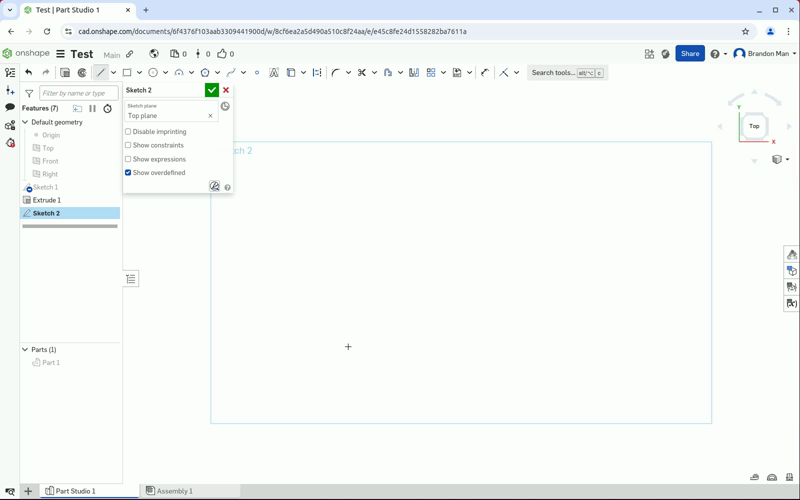
key_down(shift)
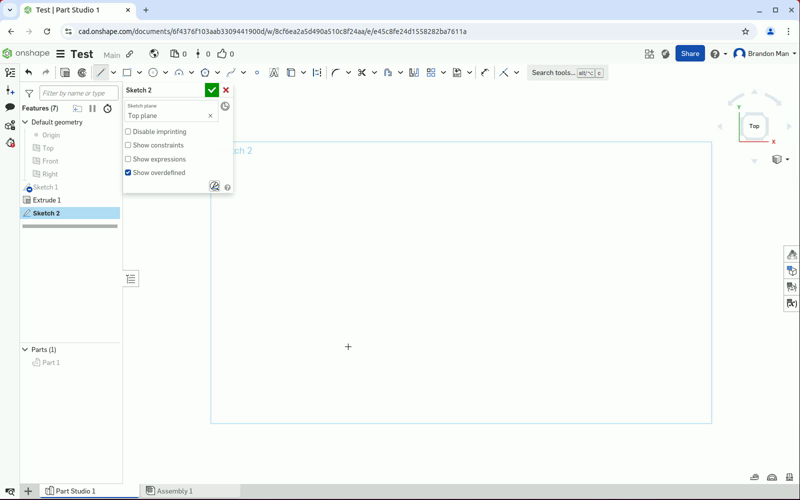
mouse_move(438, 346)
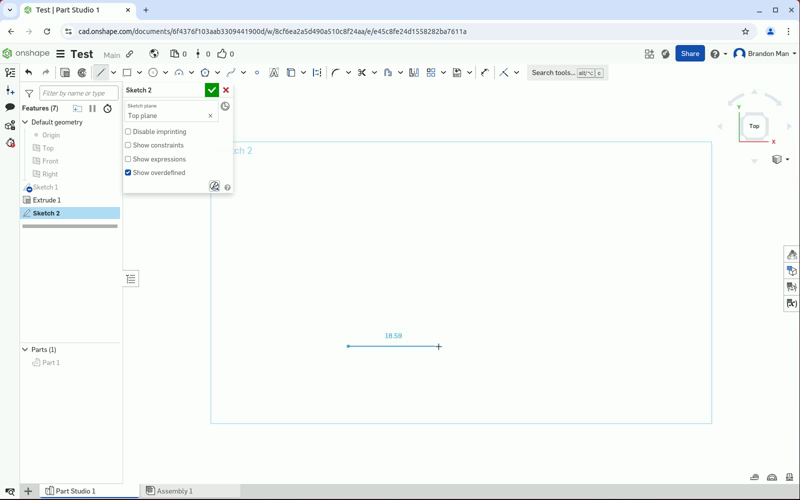
click(438, 346)
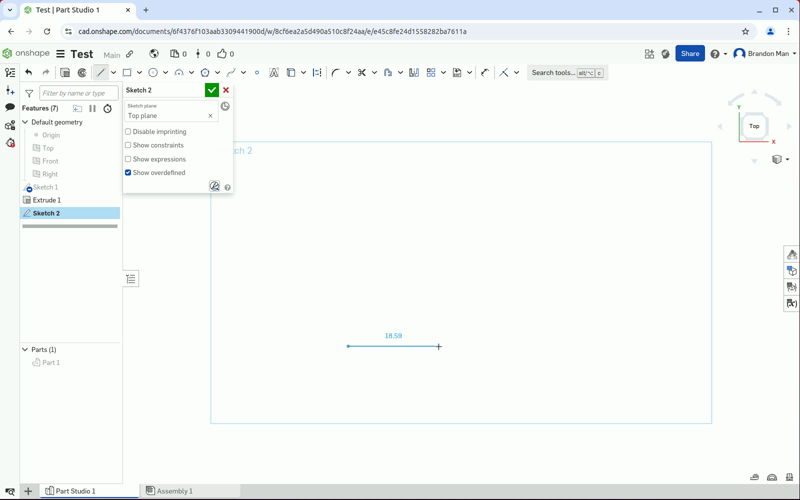
key_up(shift)
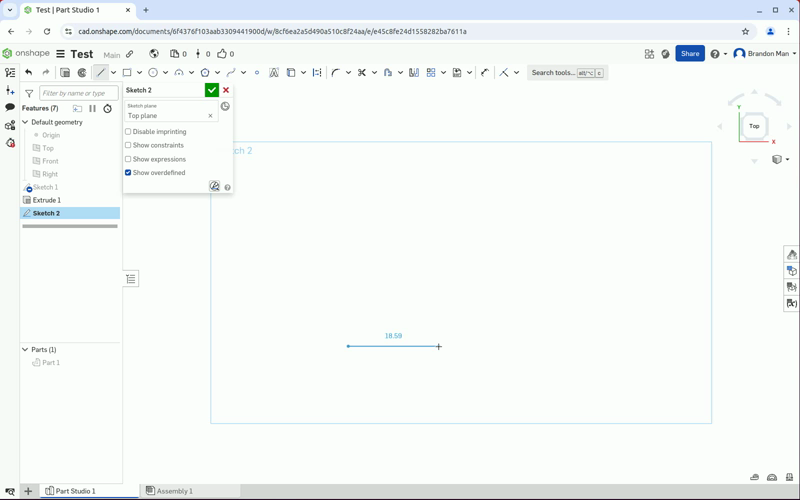
key_down(shift)
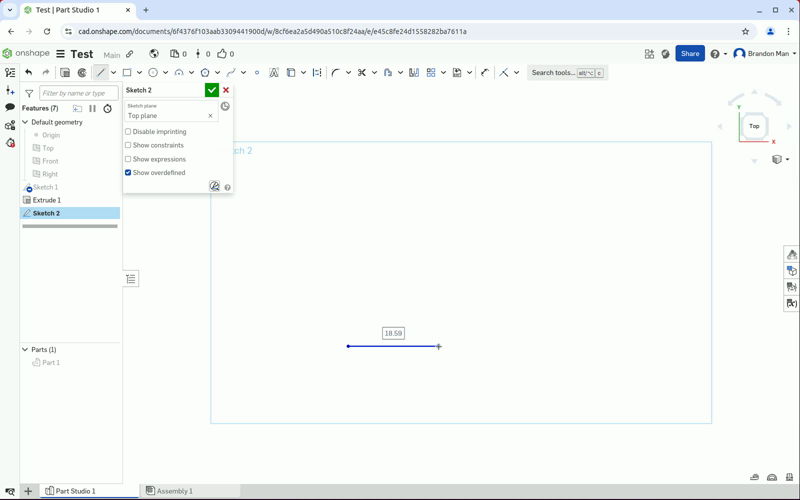
mouse_move(468, 346)
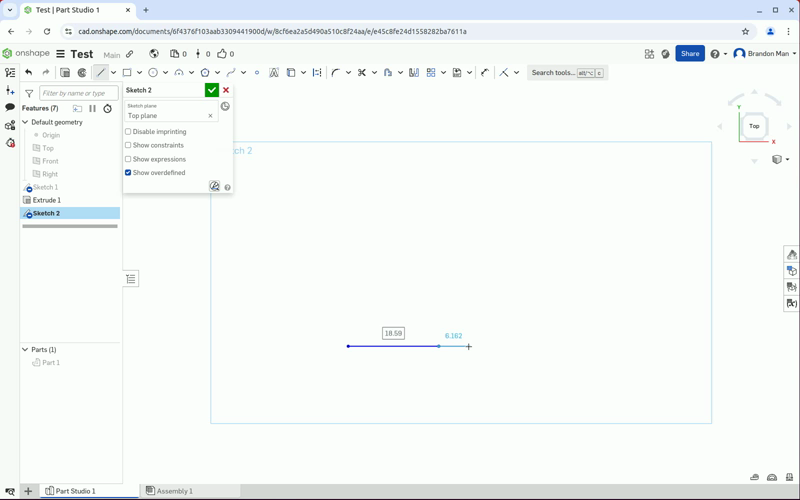
mouse_move(413, 321)
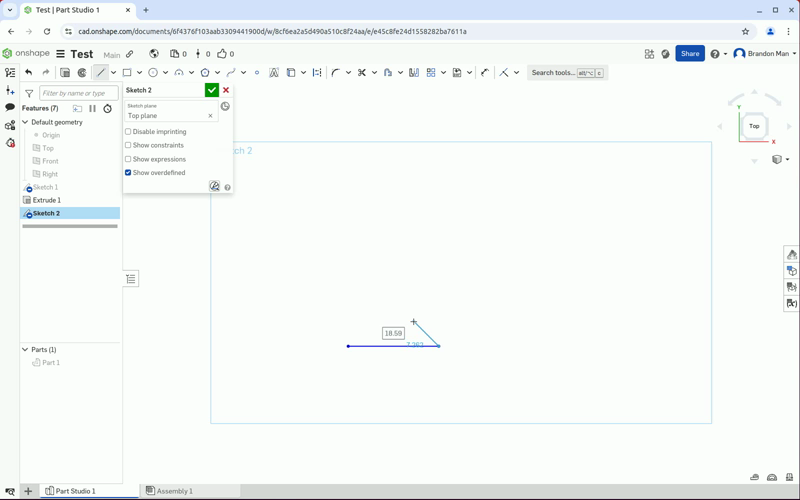
click(413, 321)
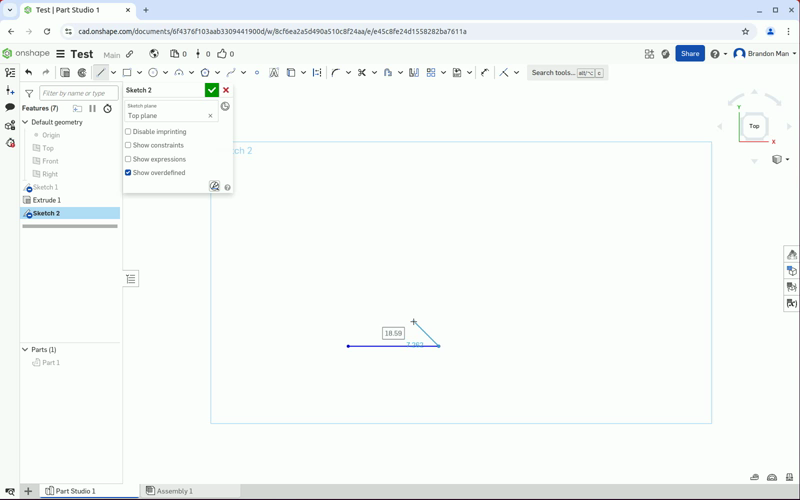
key_up(shift)
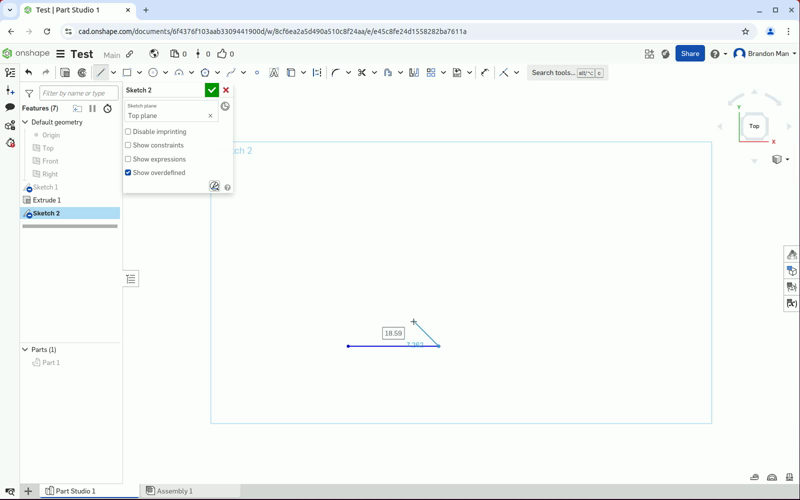
key_down(shift)
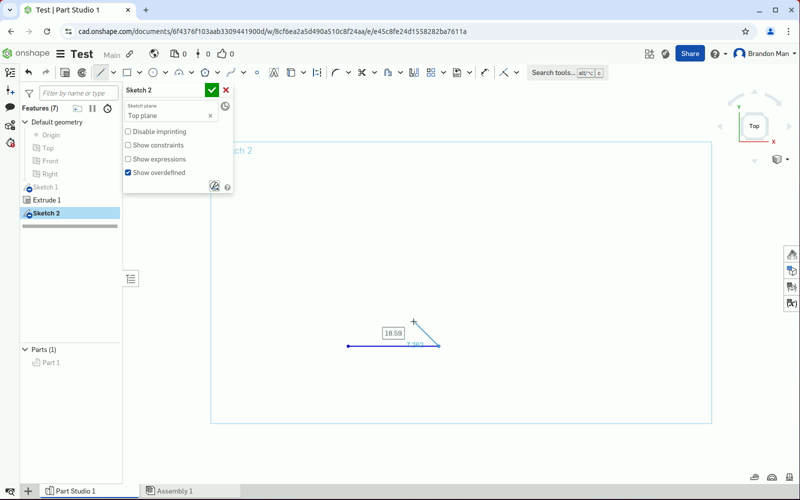
mouse_move(444, 321)
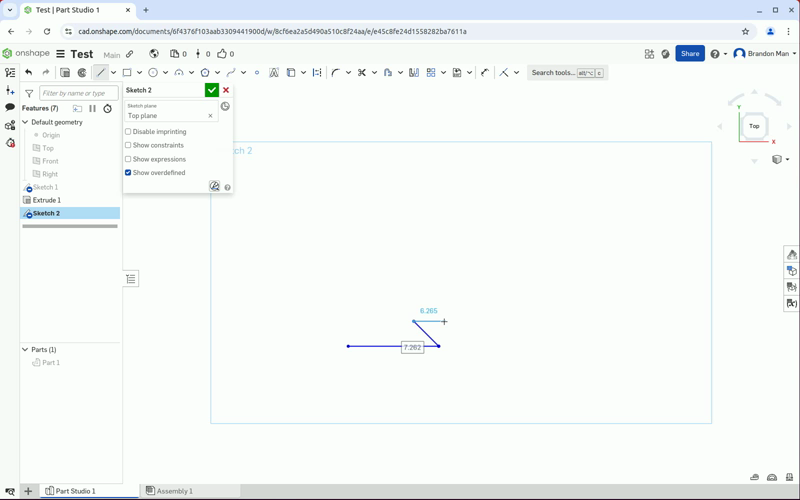
mouse_move(373, 321)
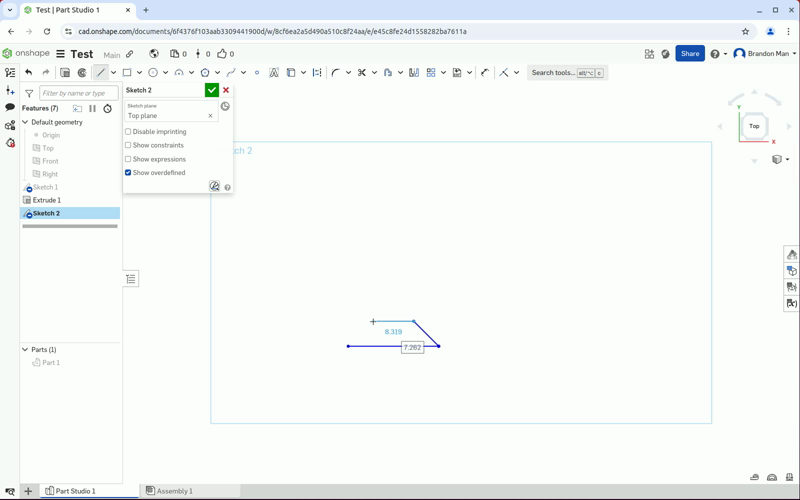
click(373, 321)
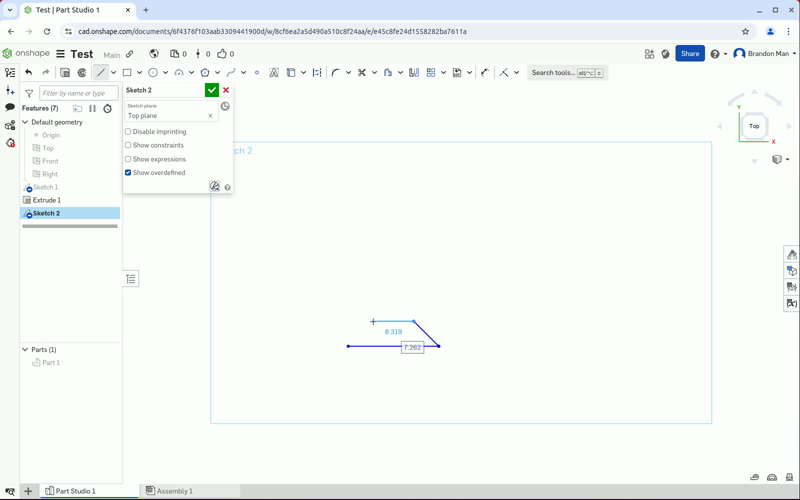
key_up(shift)
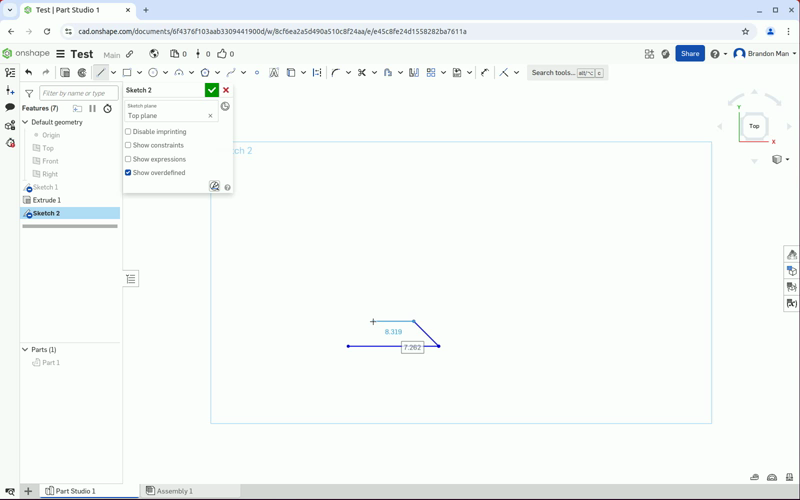
mouse_move(403, 321)
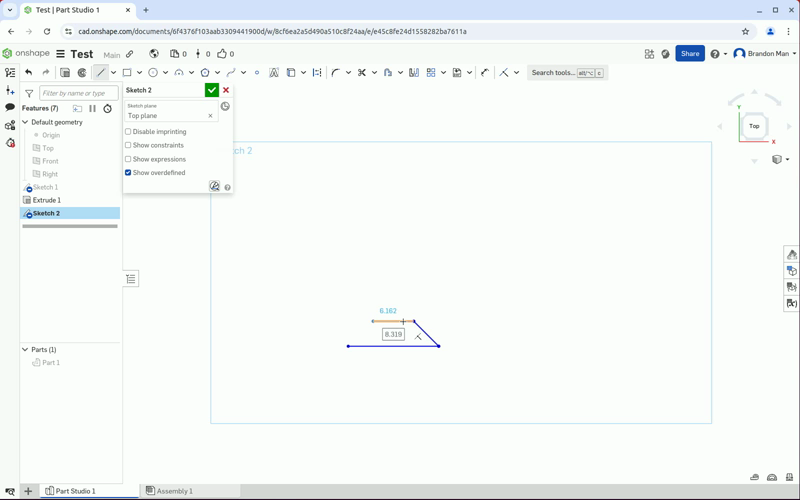
key_down(shift)
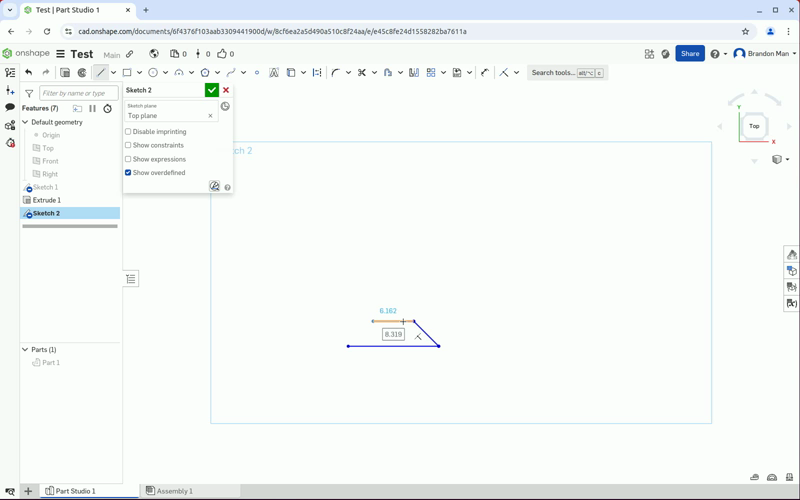
mouse_move(348, 346)
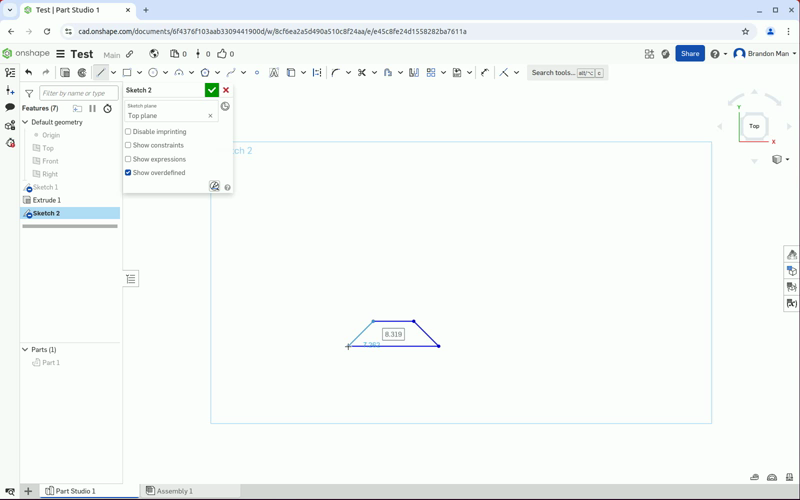
key_up(shift)
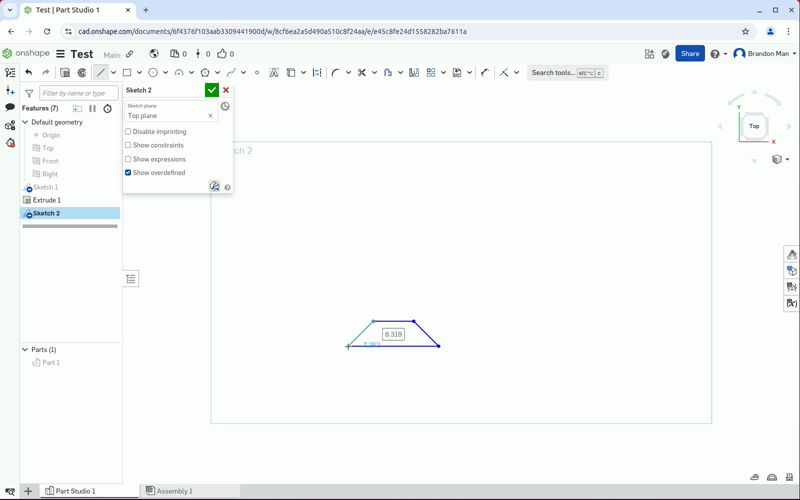
click(348, 346)
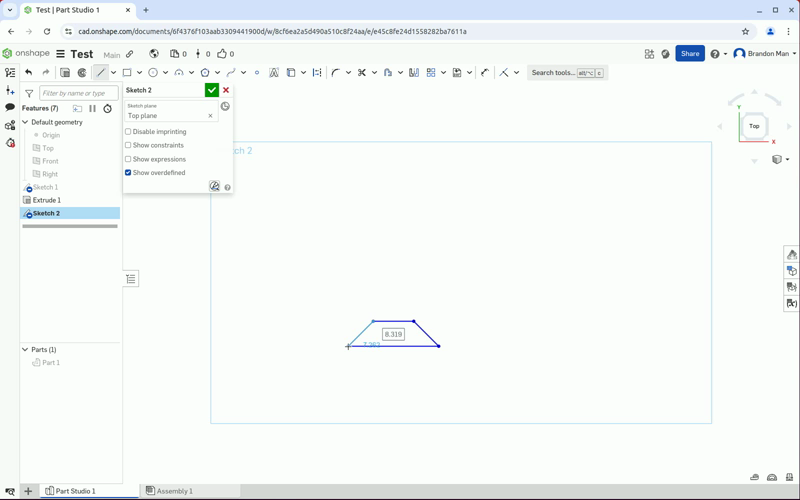
key(esc)
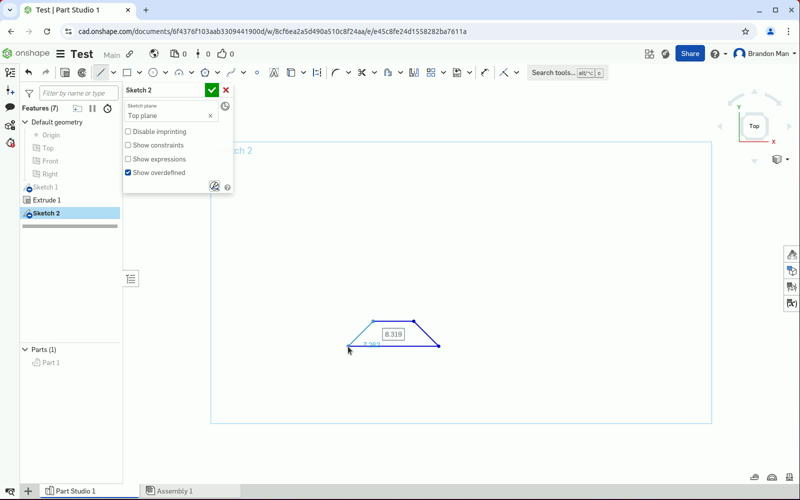
mouse_move(363, 337)
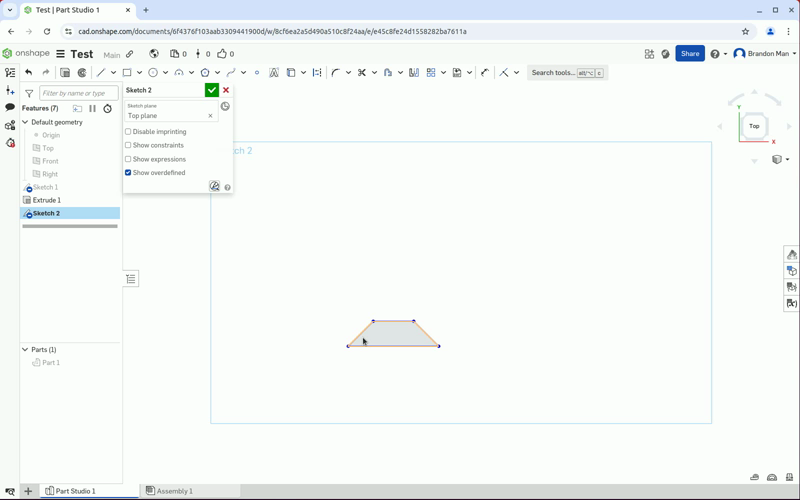
scroll(6)
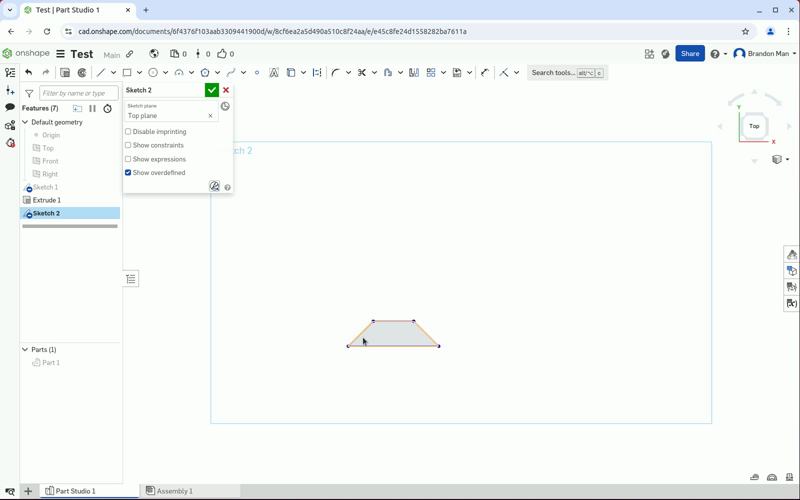
scroll(6)
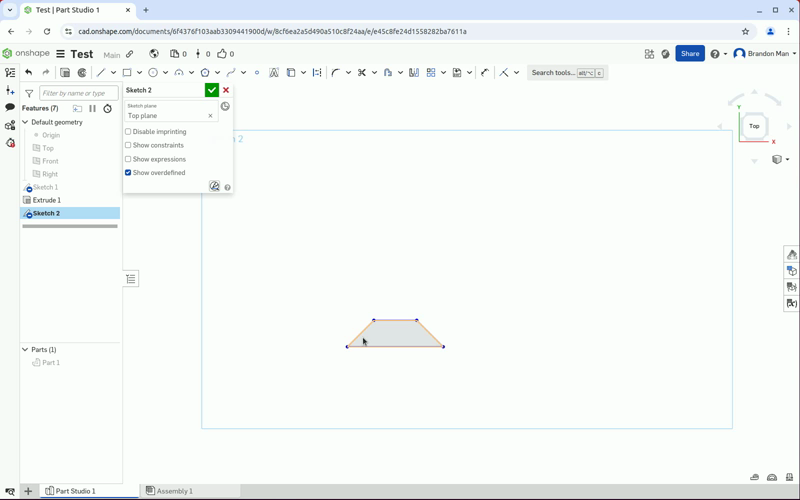
scroll(6)
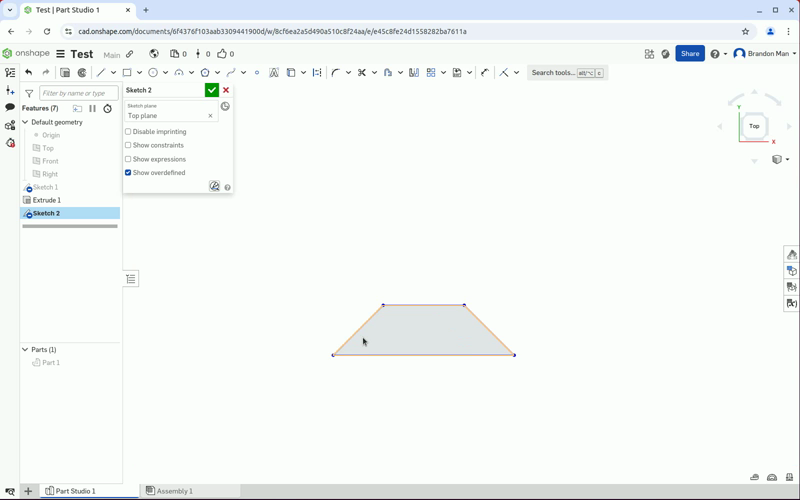
scroll(6)
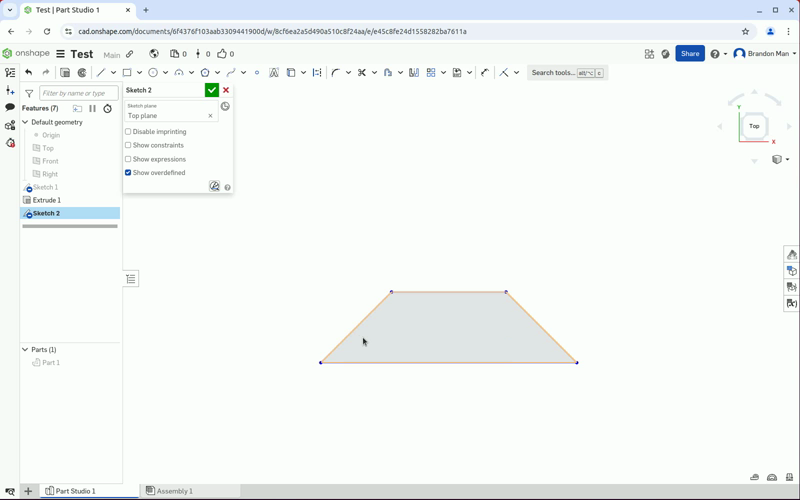
scroll(6)
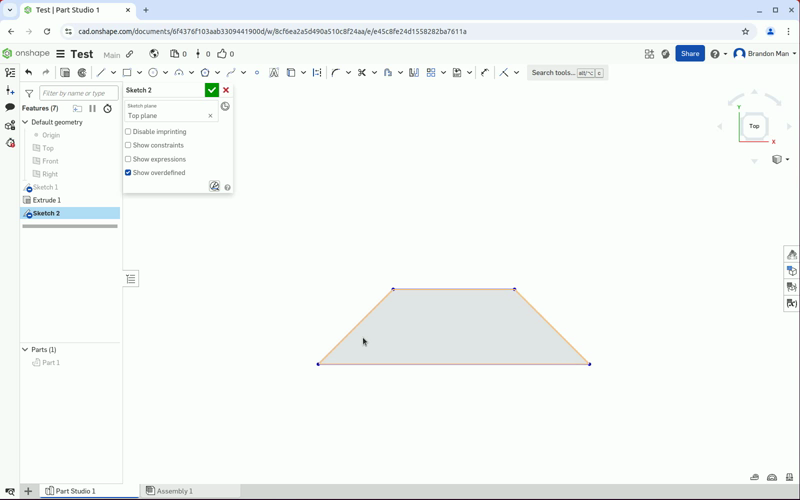
scroll(6)
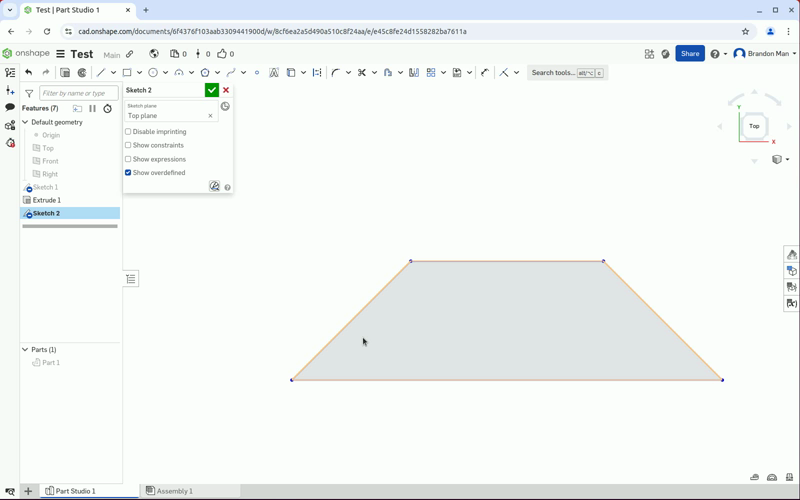
scroll(6)
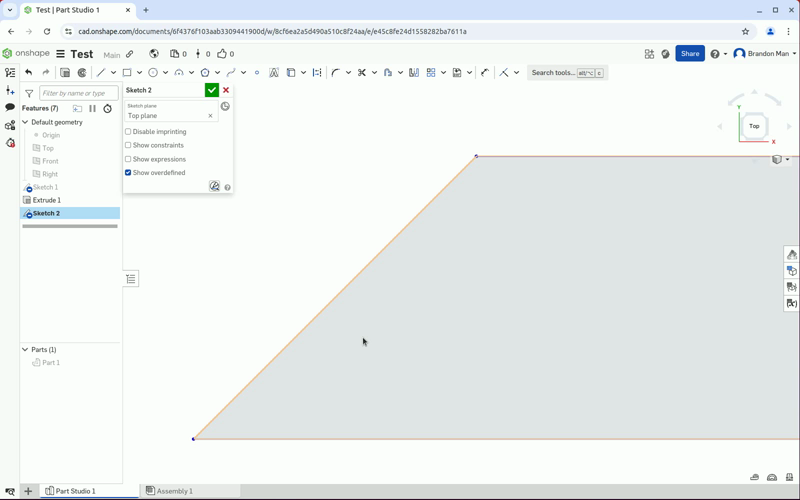
click(363, 337)
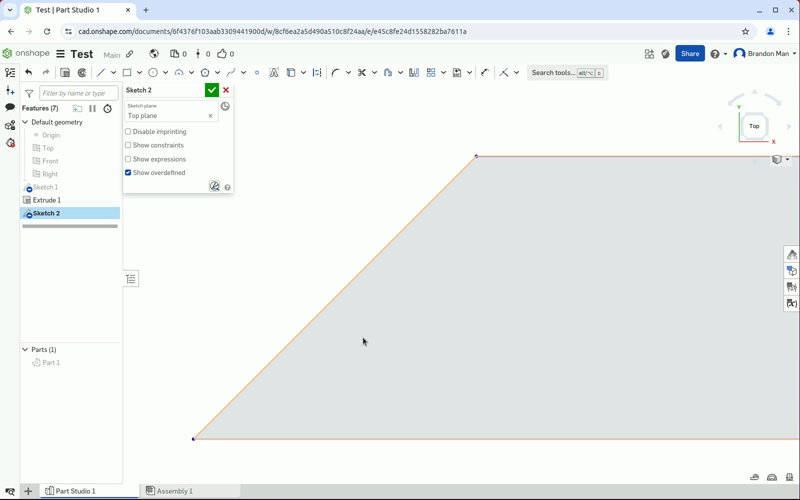
scroll(-6)
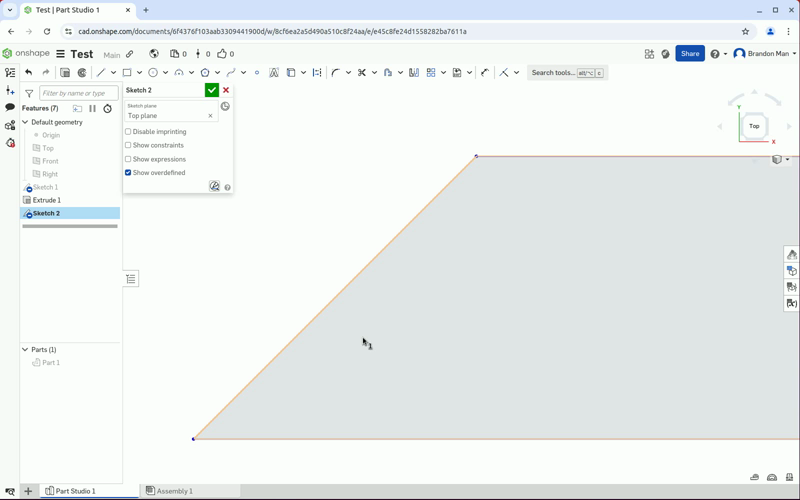
scroll(-6)
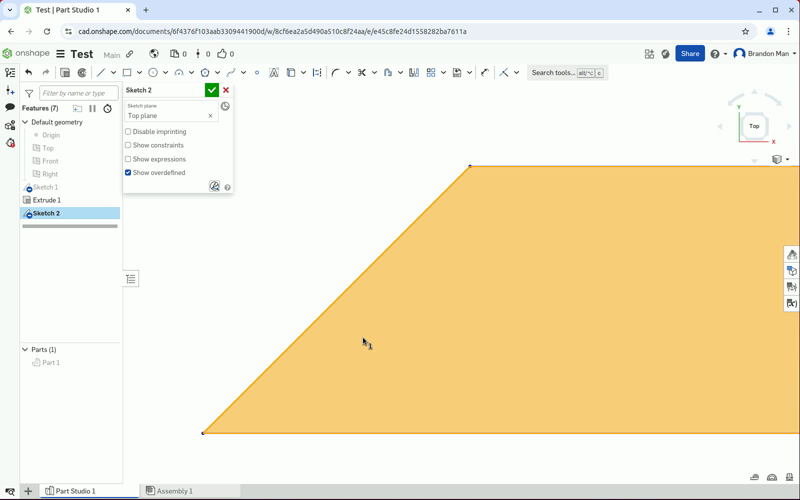
scroll(-6)
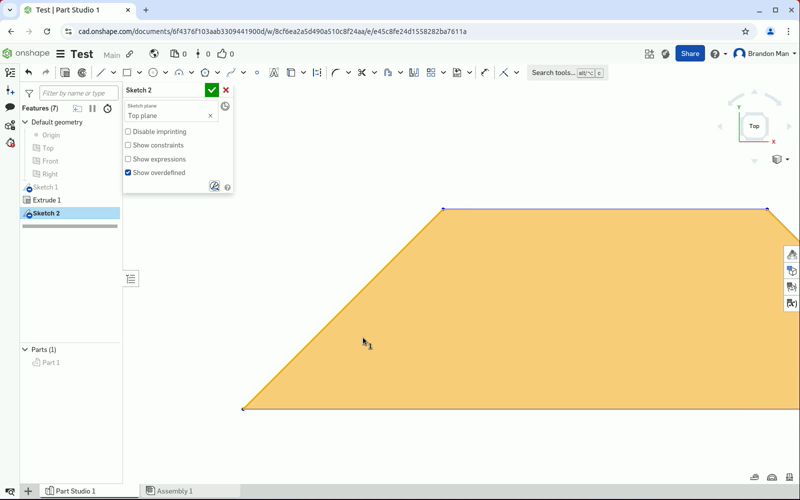
scroll(-6)
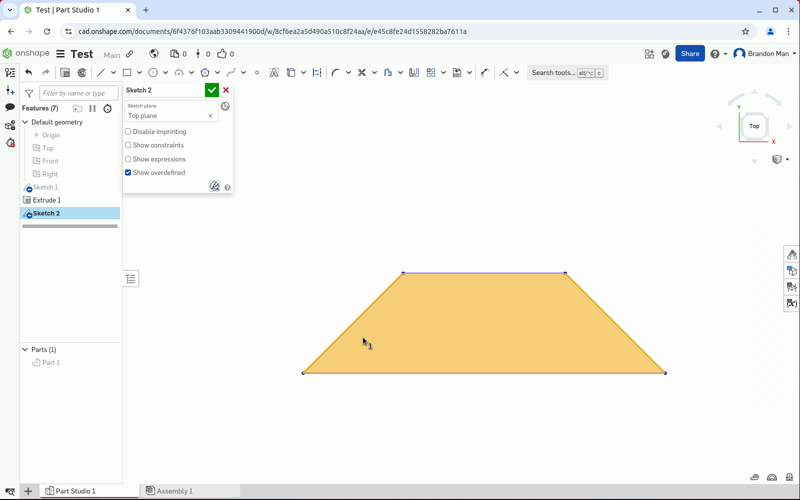
scroll(-6)
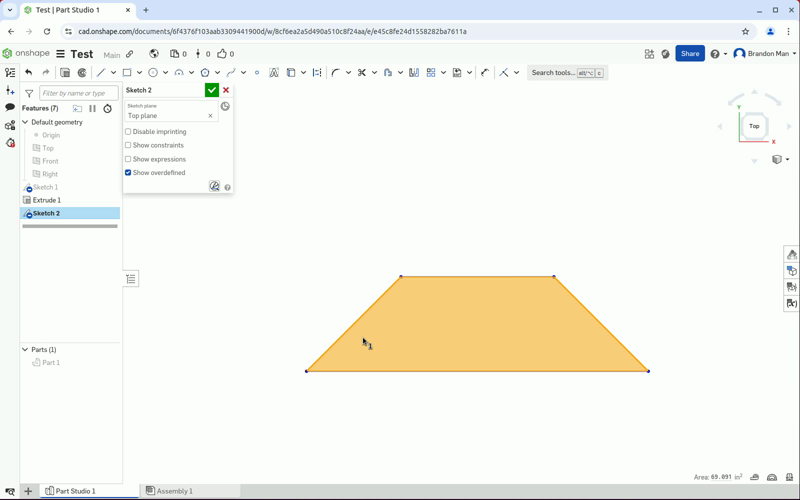
scroll(-6)
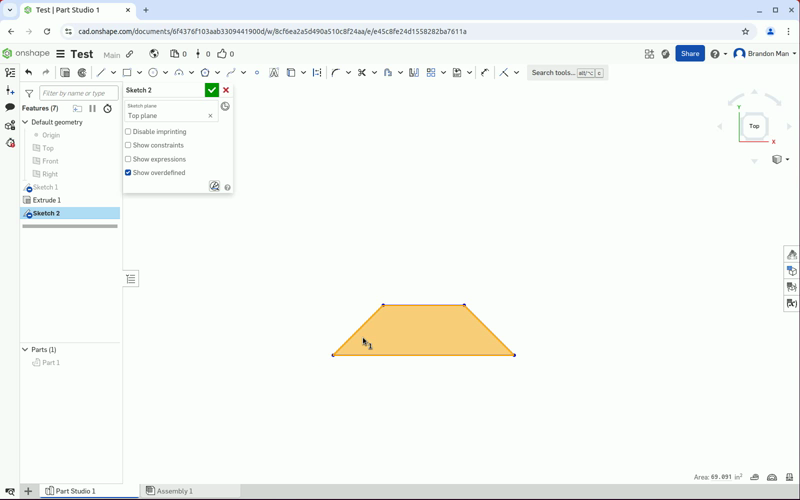
scroll(-6)
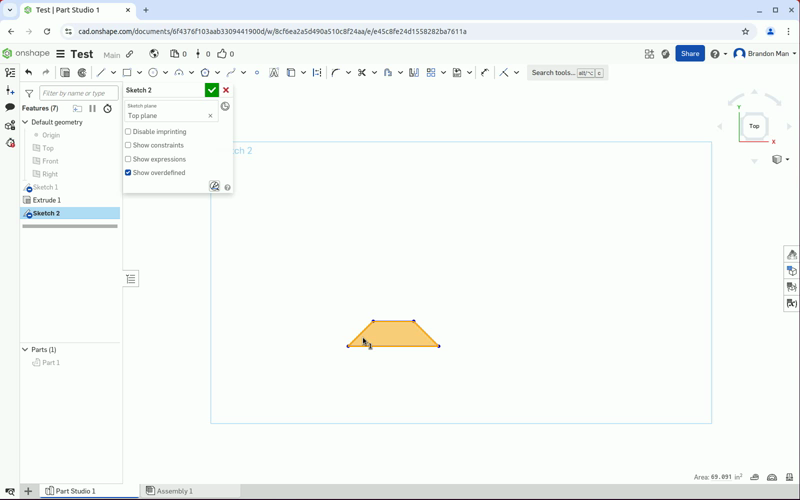
mouse_move(73, 352)
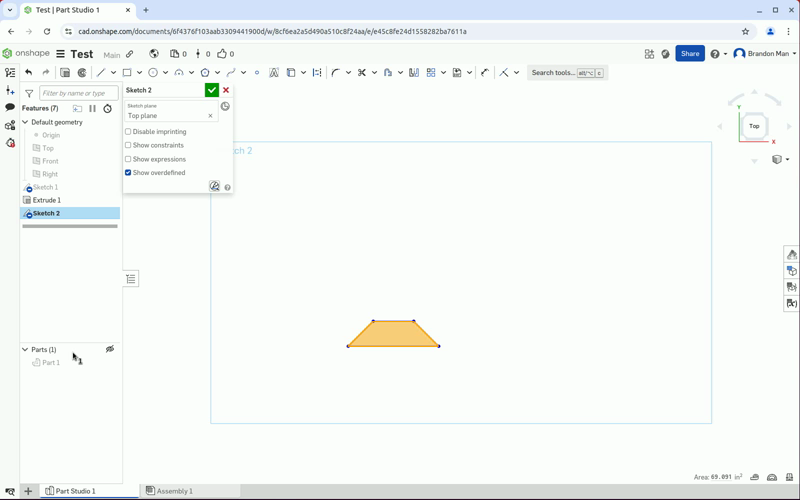
key(shift+y)
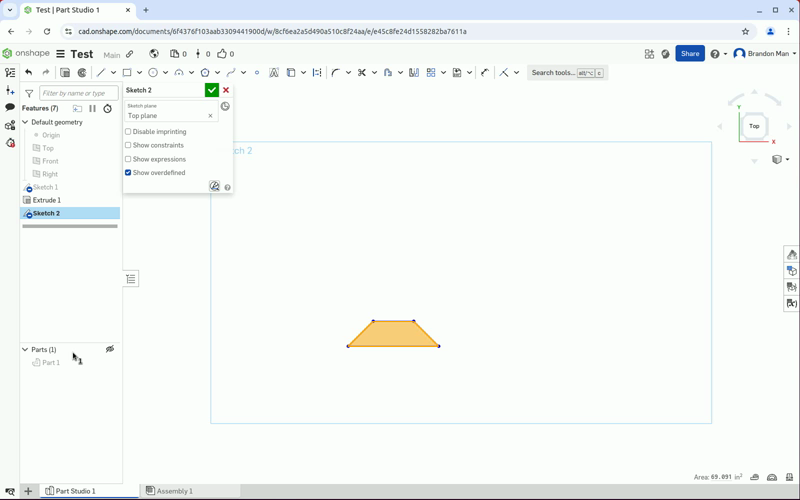
key(shift+e)
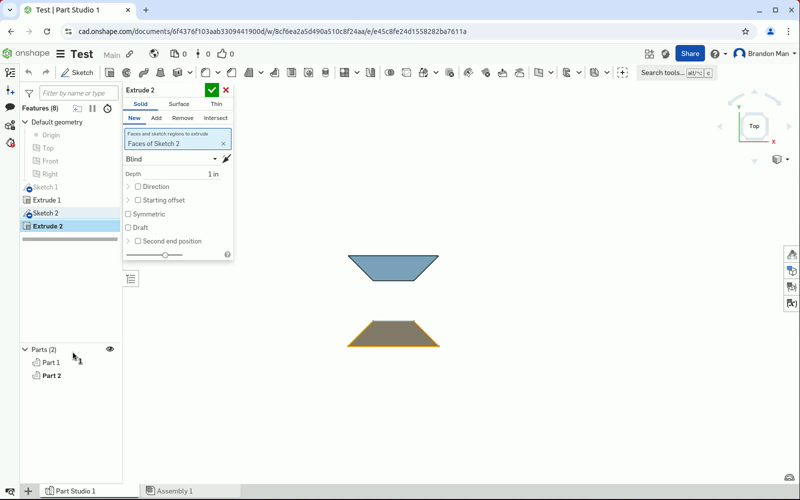
mouse_move(143, 106)
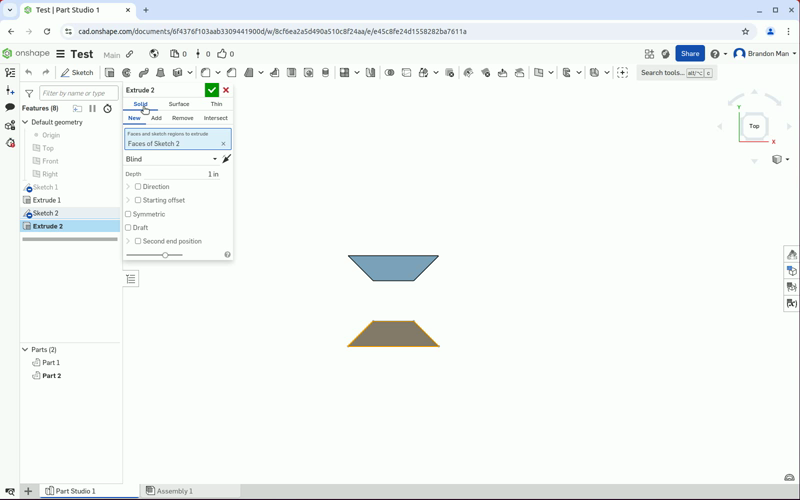
click(143, 106)
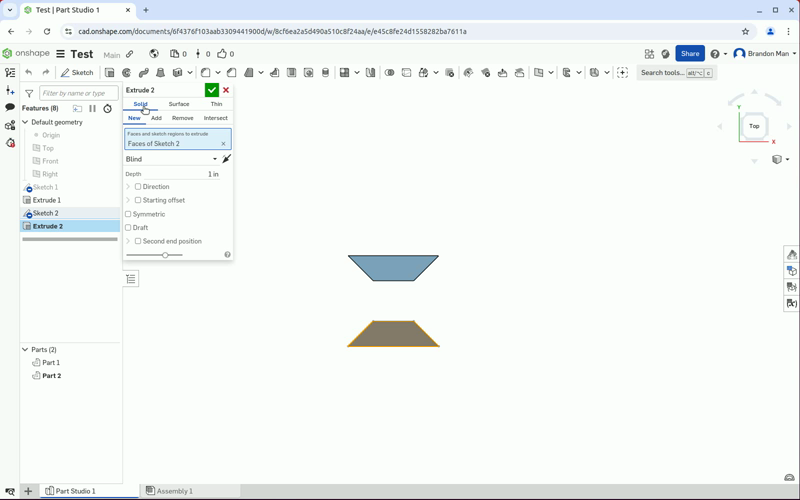
mouse_move(137, 120)
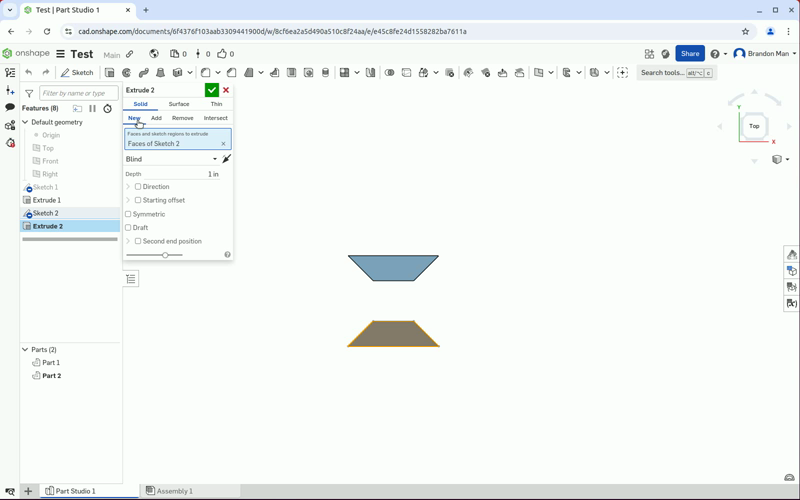
click(137, 120)
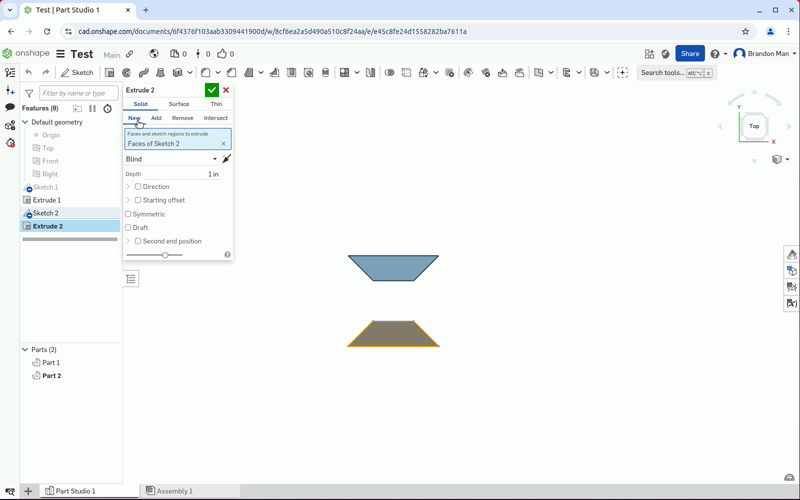
key(tab, 4)
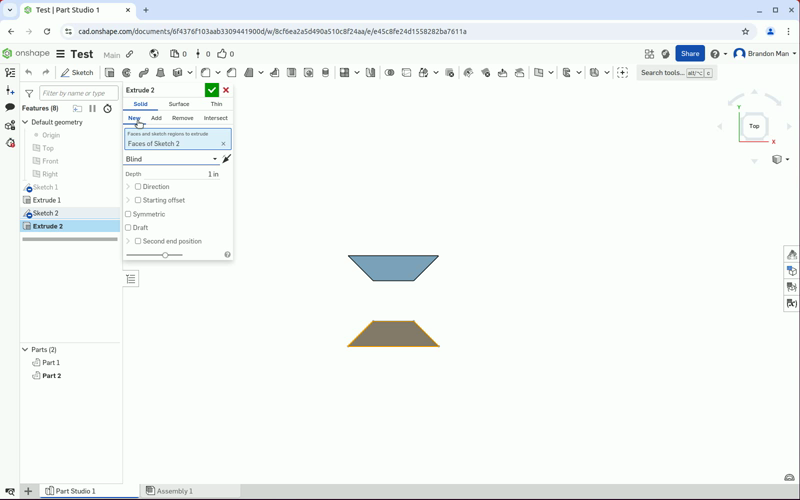
text(8.425)
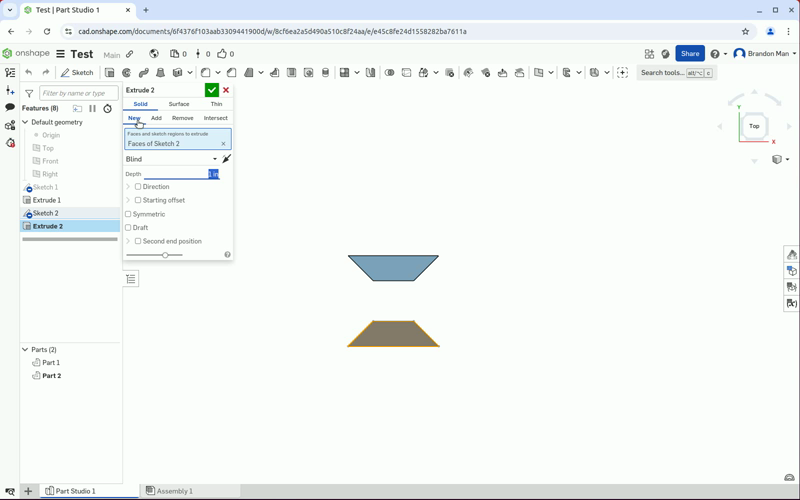
key(enter)
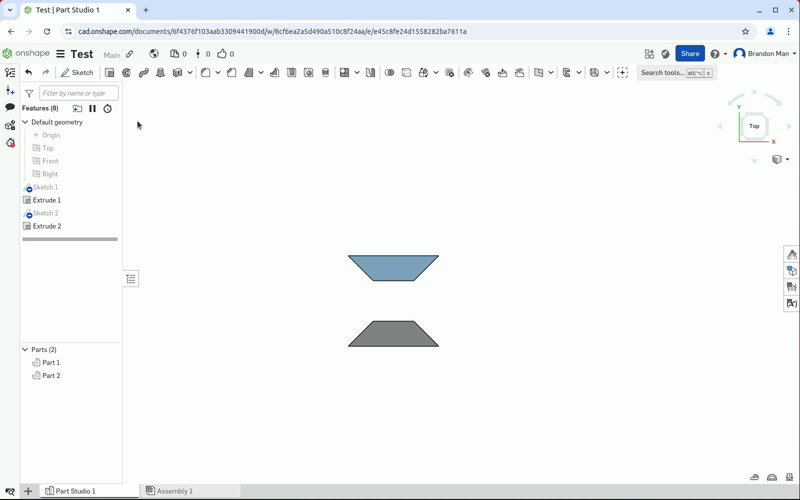
key(shift+h)
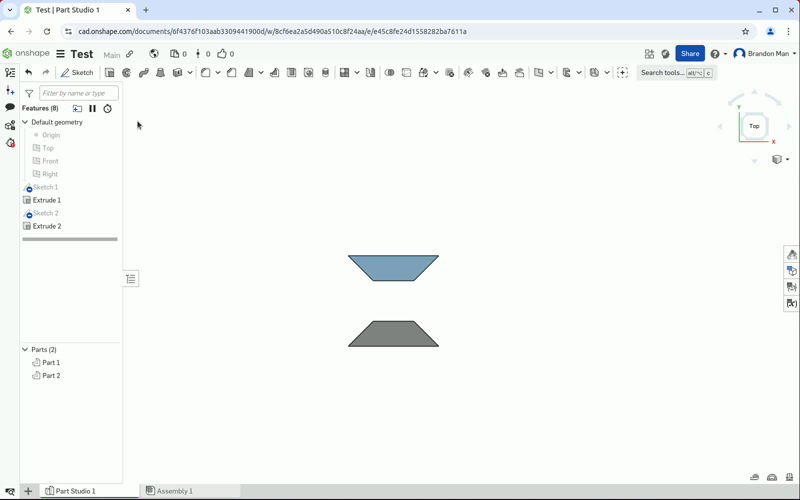
key(shift+h)
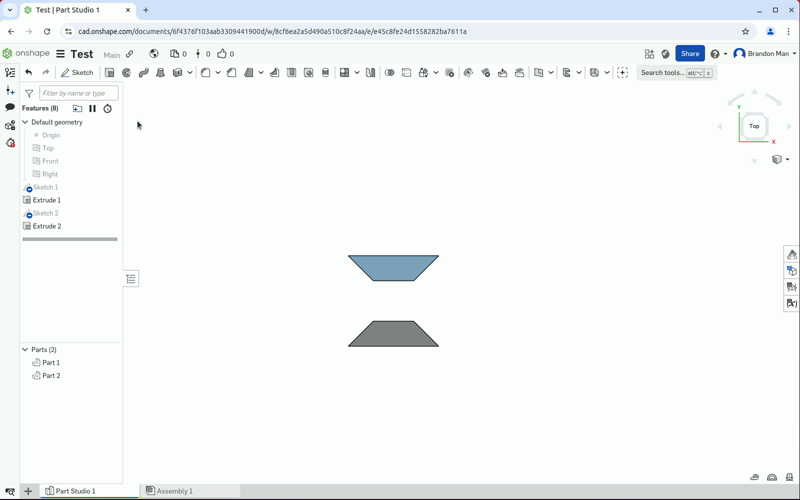
mouse_move(73, 189)
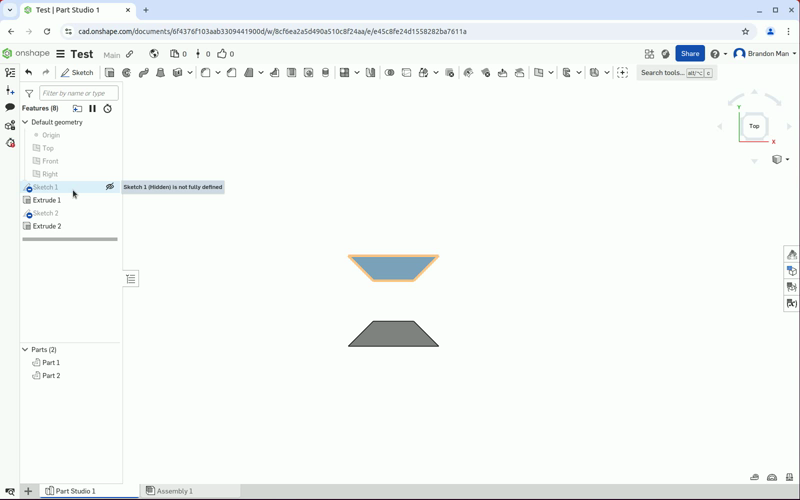
click(73, 189)
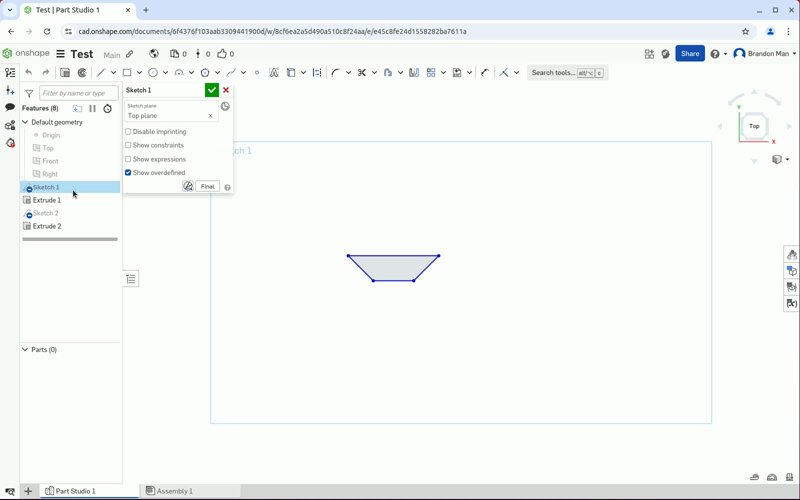
mouse_move(229, 92)
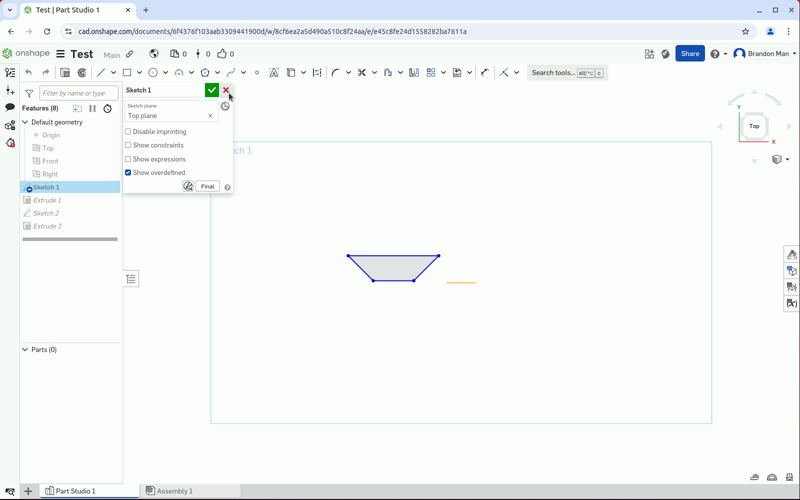
click(229, 92)
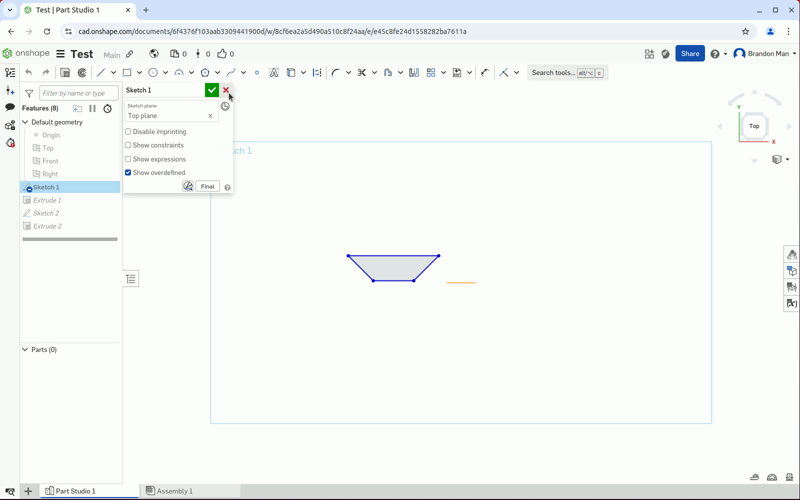
key(shift+s)
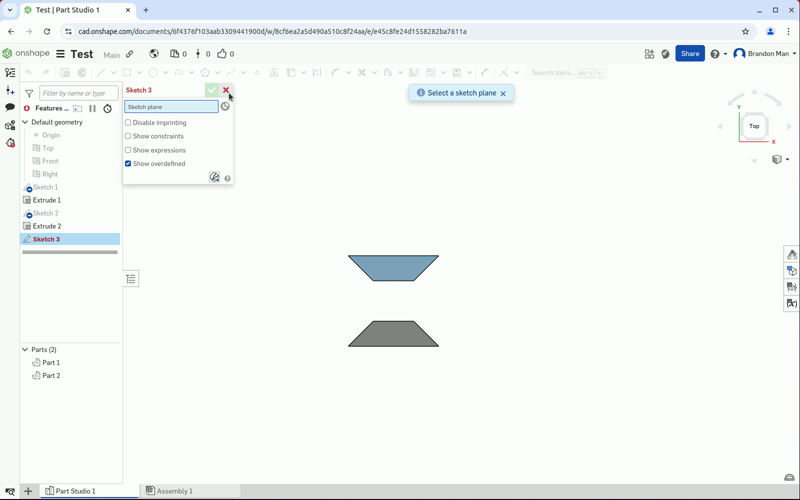
mouse_move(73, 150)
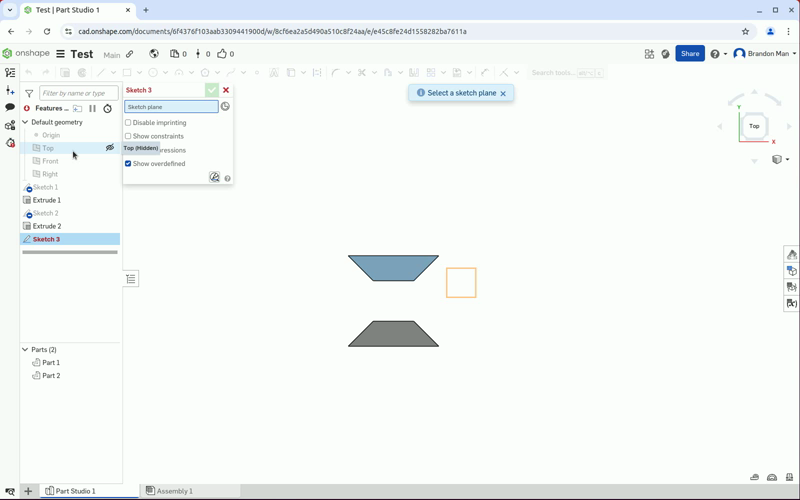
click(73, 150)
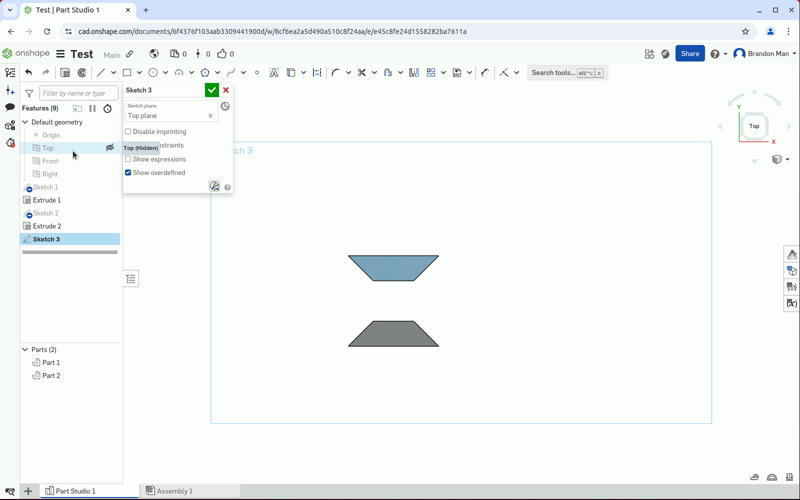
mouse_move(73, 352)
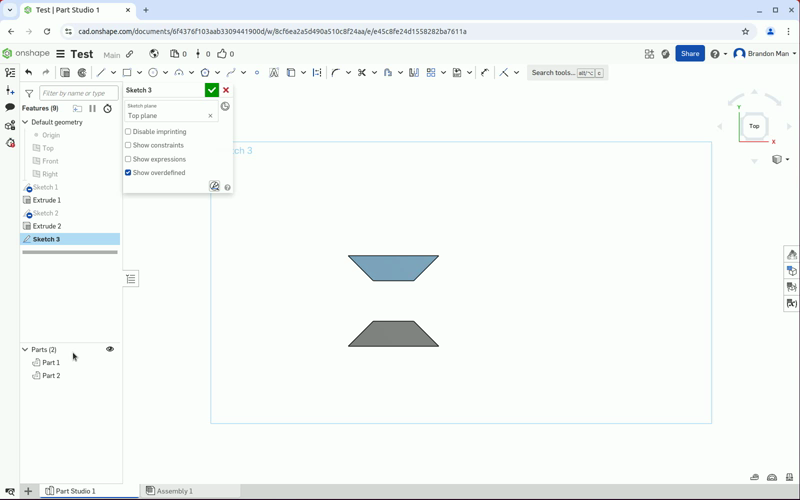
key(y)
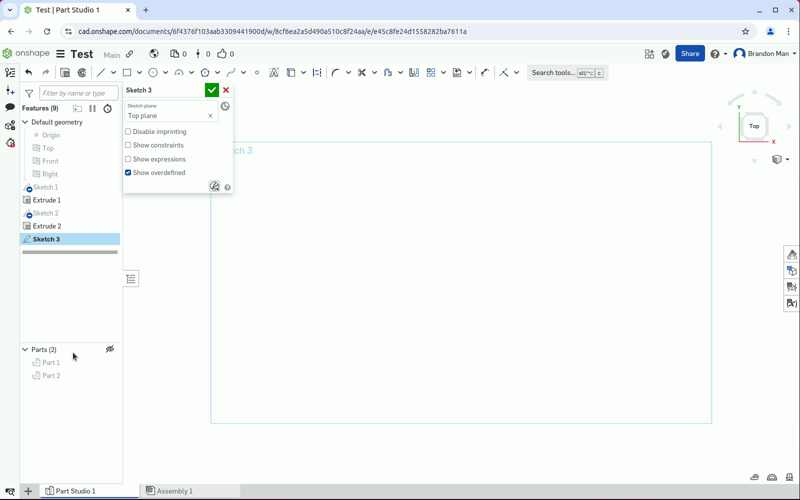
key(l)
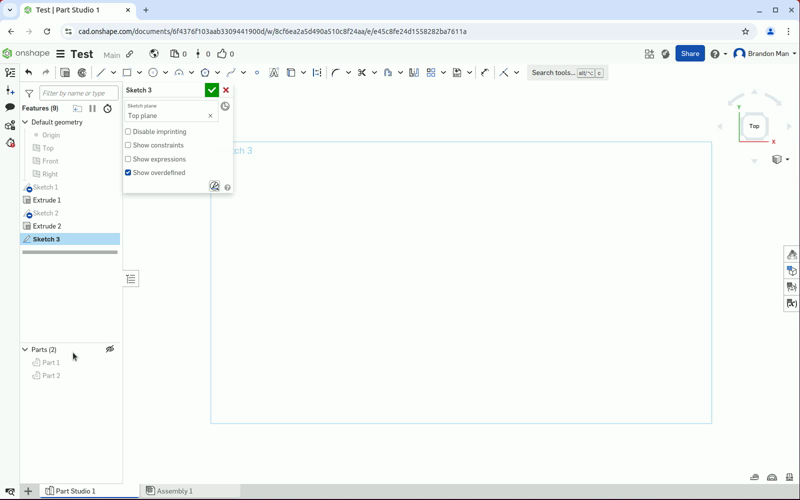
key_down(shift)
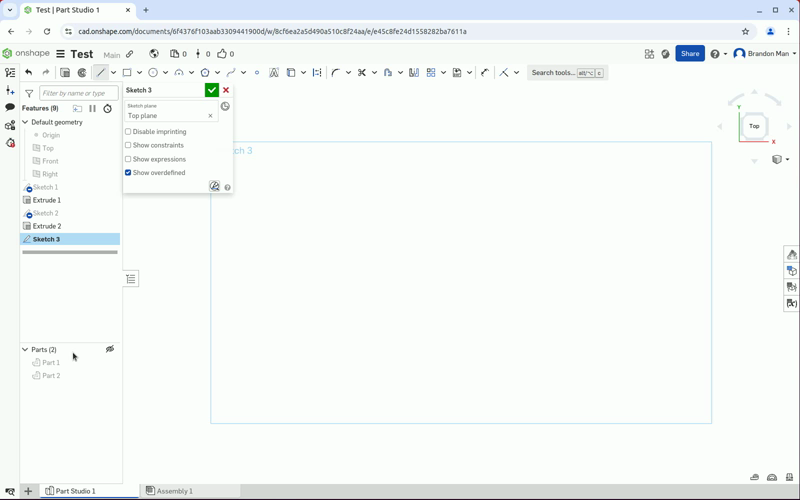
mouse_move(348, 346)
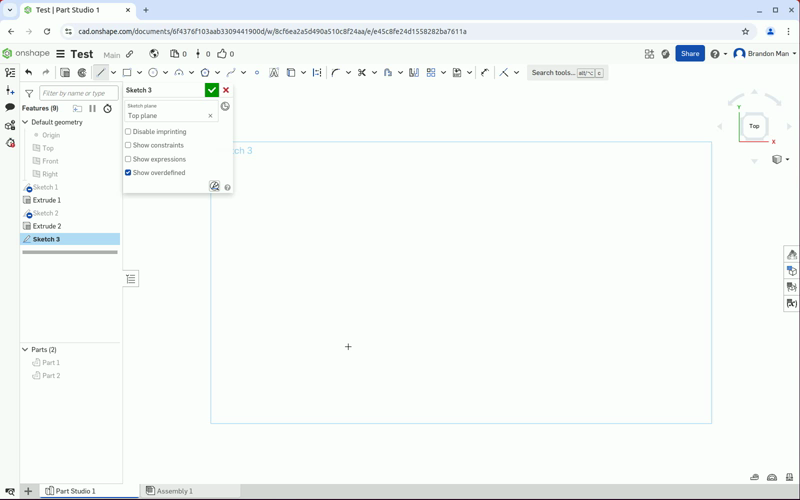
click(348, 346)
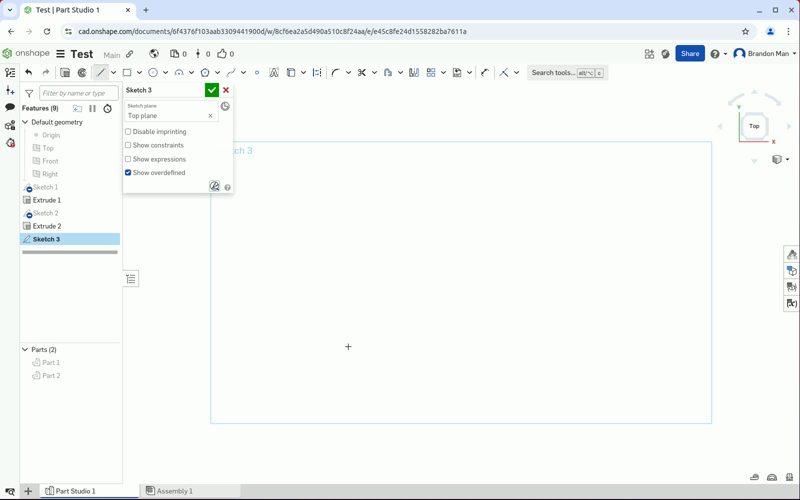
key_up(shift)
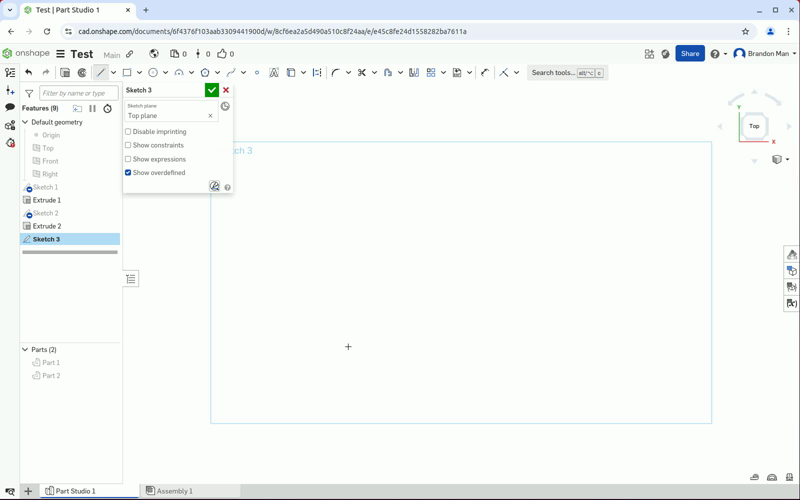
key_down(shift)
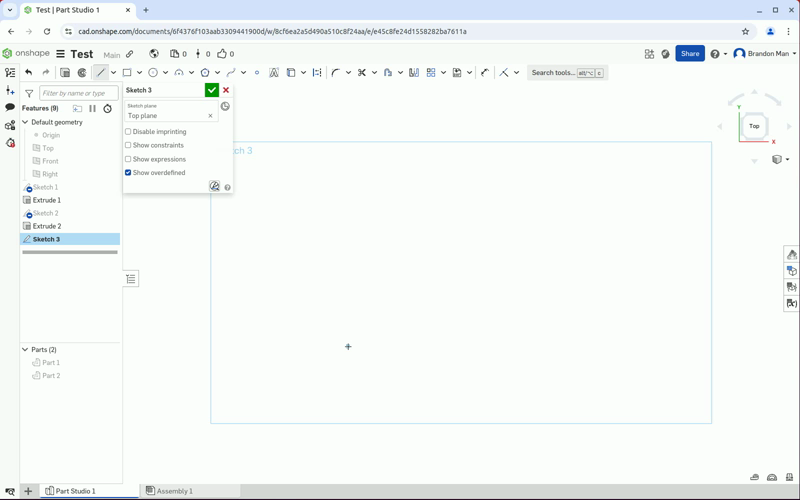
mouse_move(378, 346)
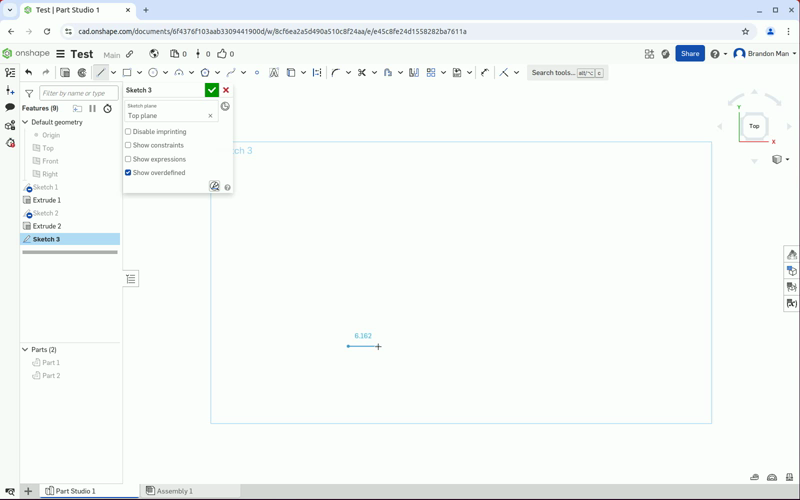
mouse_move(373, 321)
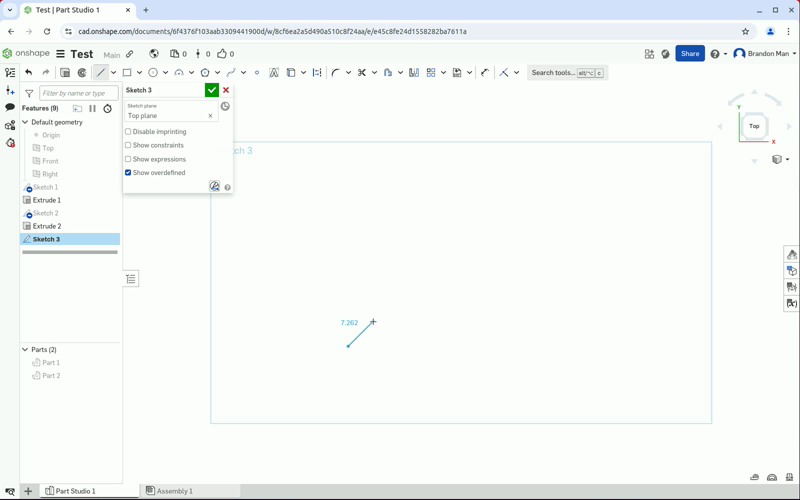
click(373, 321)
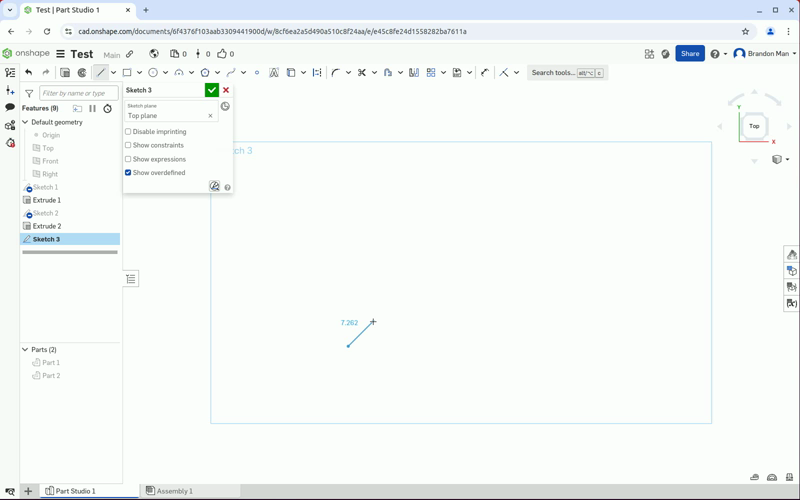
key_up(shift)
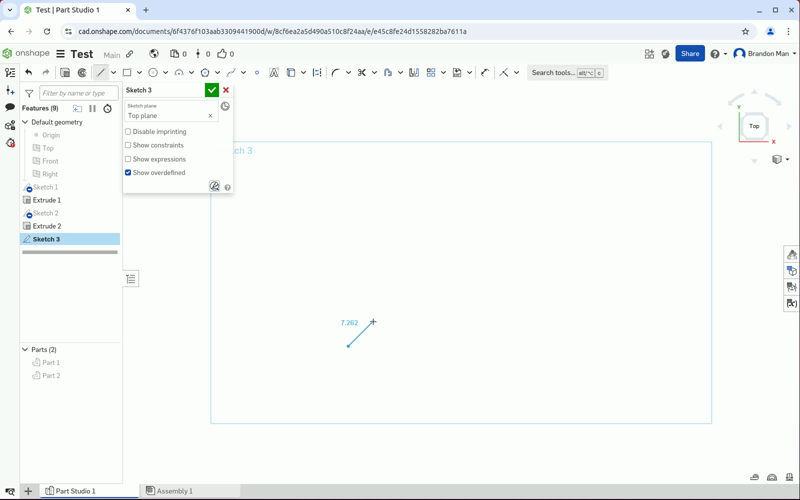
key_down(shift)
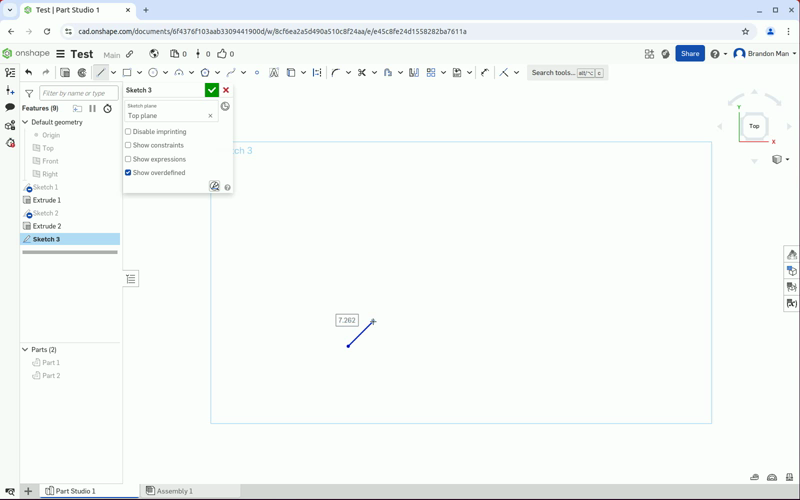
mouse_move(403, 321)
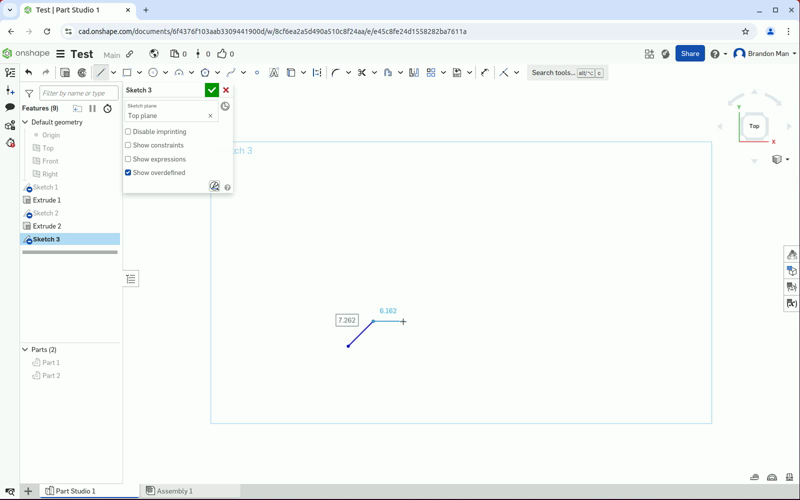
mouse_move(373, 280)
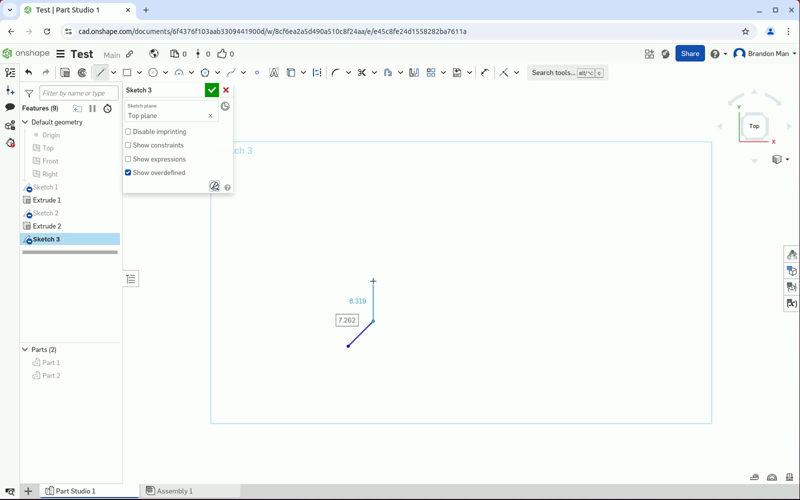
click(373, 280)
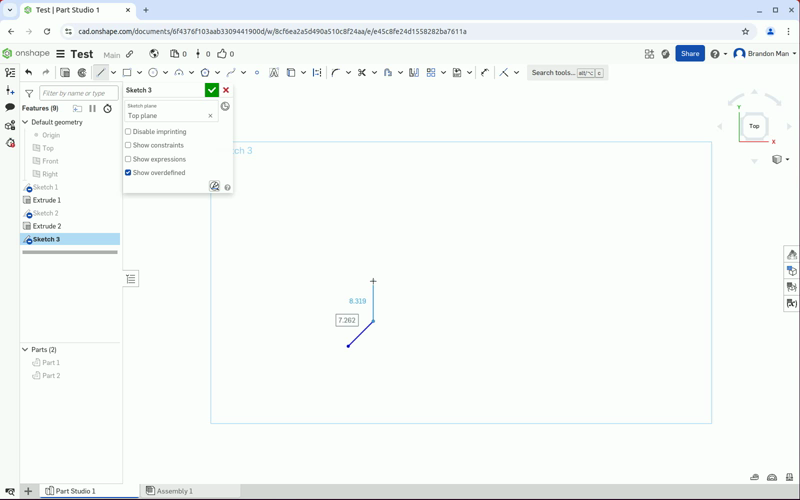
key_up(shift)
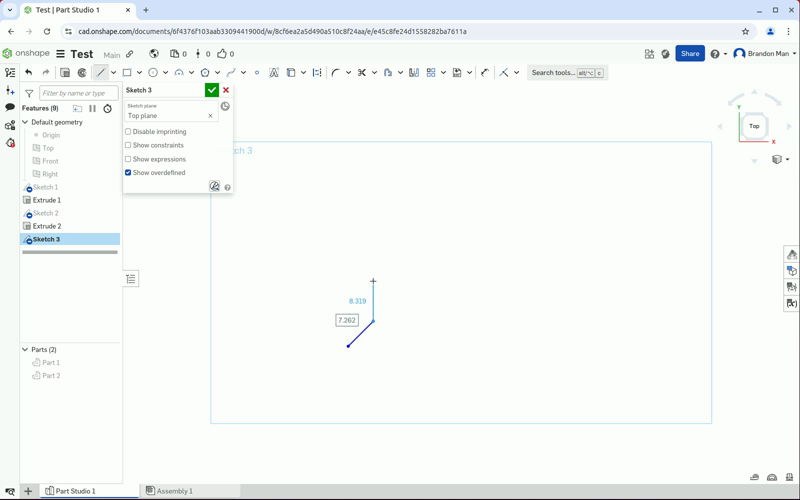
key_down(shift)
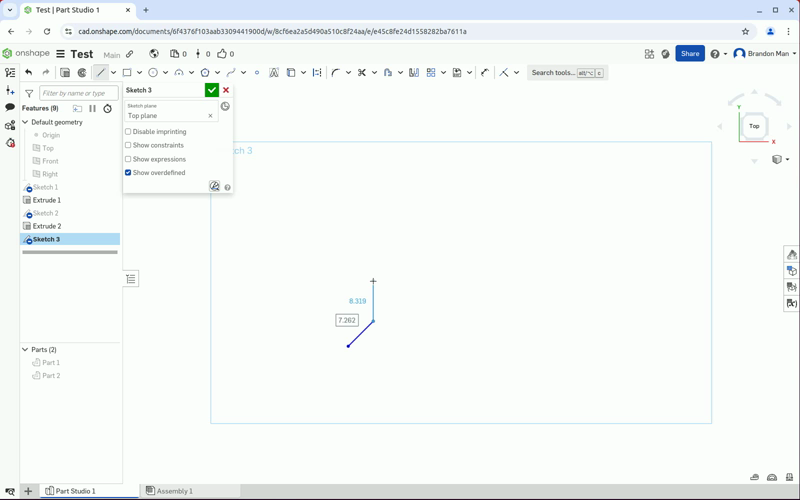
mouse_move(403, 280)
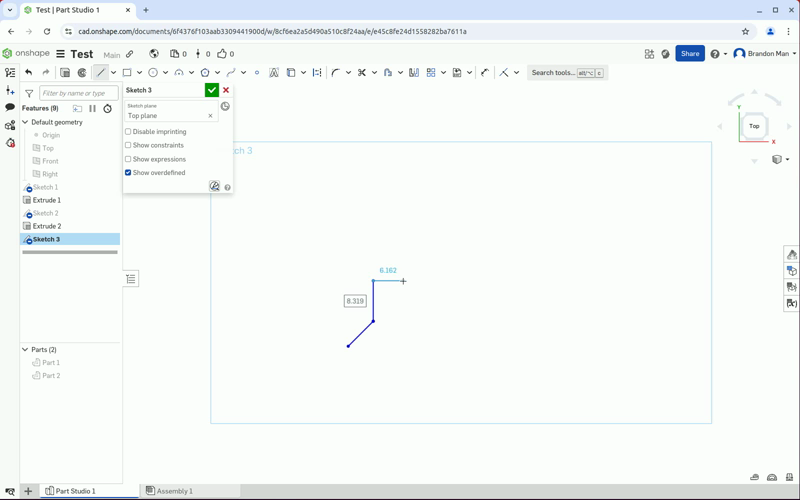
mouse_move(348, 255)
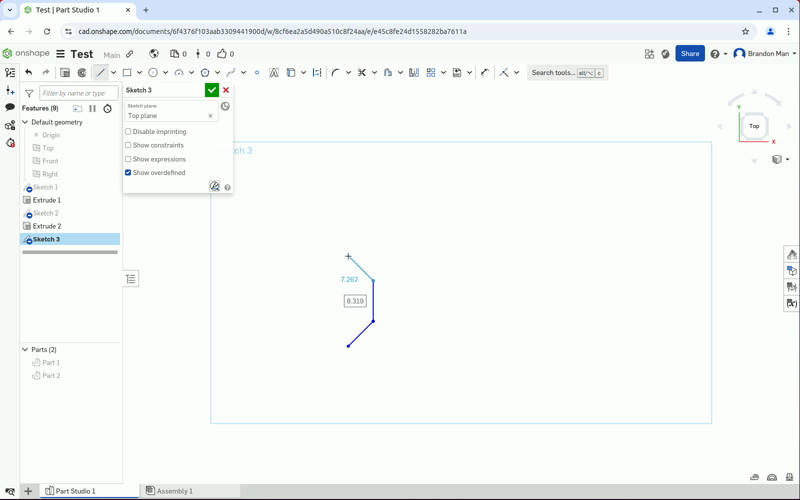
click(348, 255)
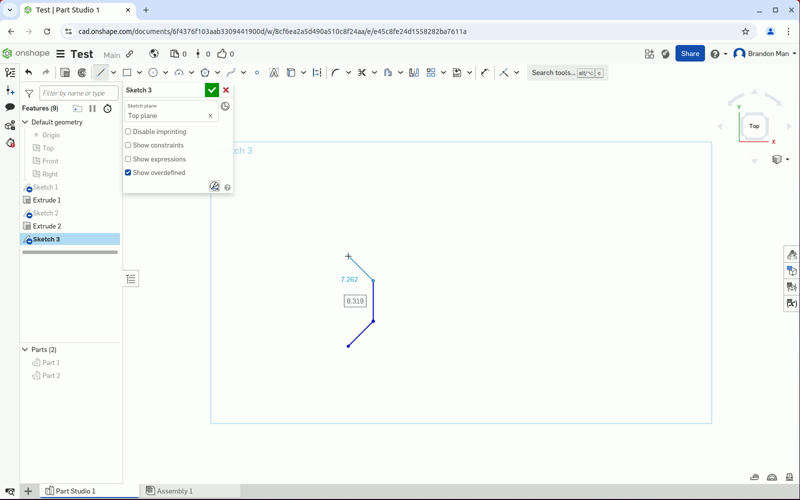
key_up(shift)
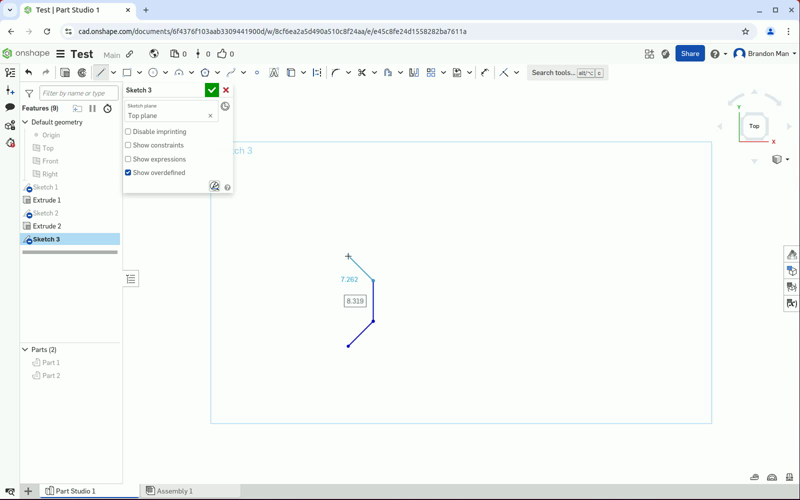
key_down(shift)
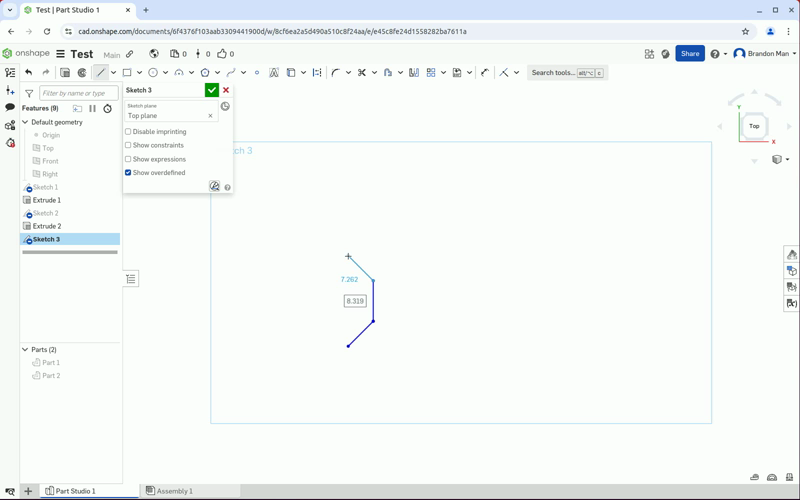
mouse_move(348, 346)
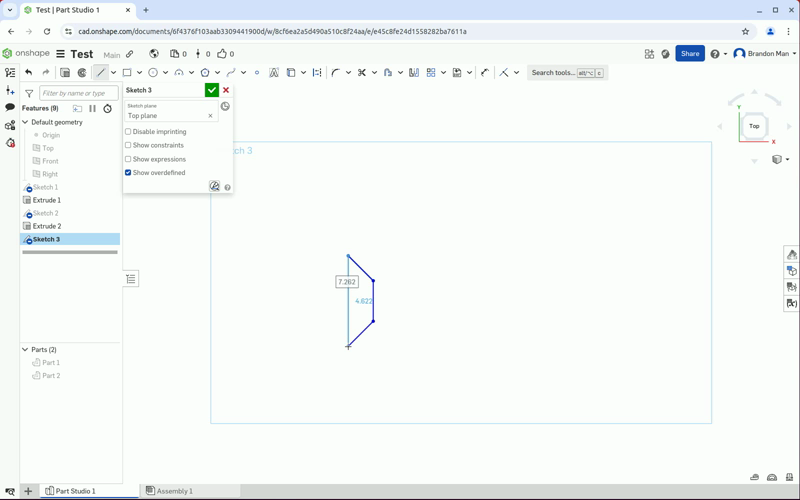
key_up(shift)
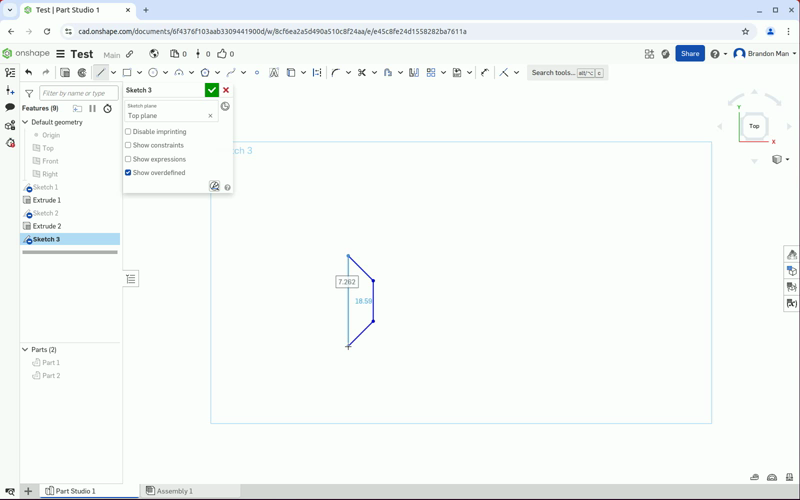
click(348, 346)
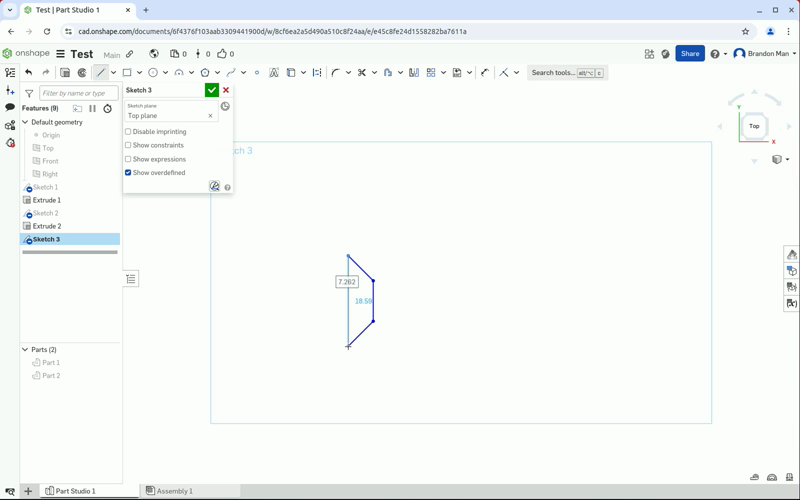
key(esc)
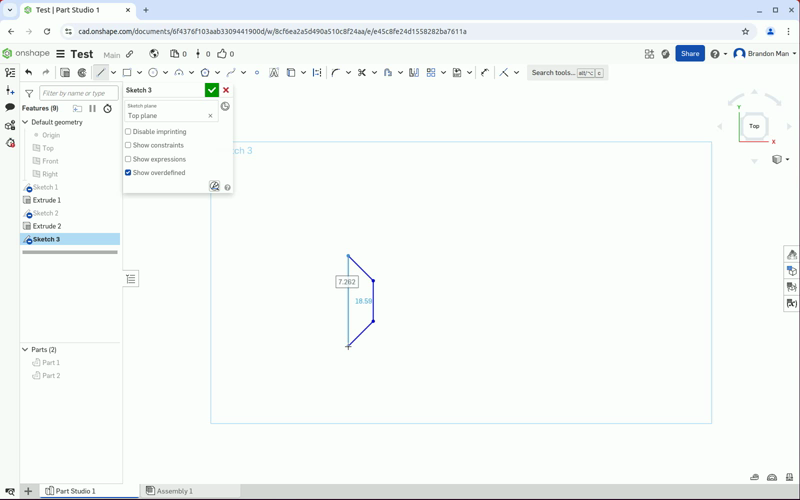
mouse_move(354, 312)
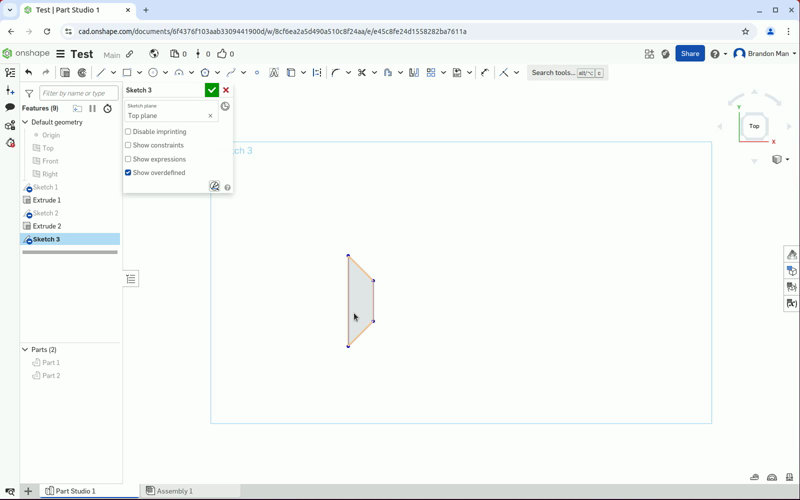
scroll(6)
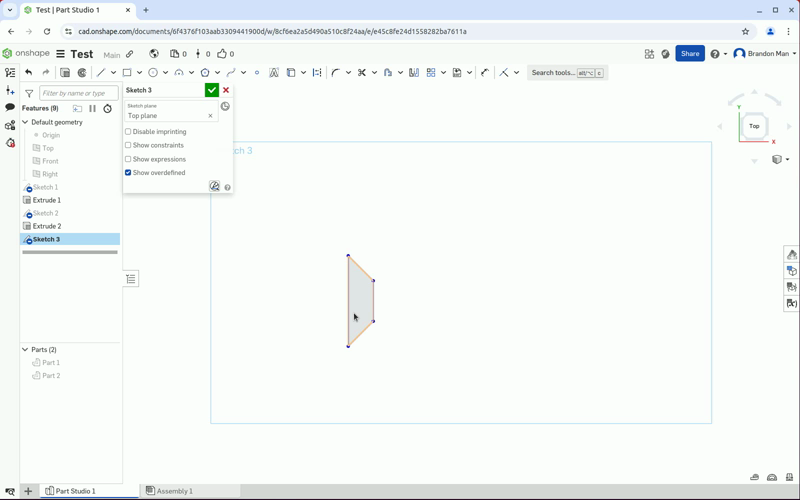
scroll(6)
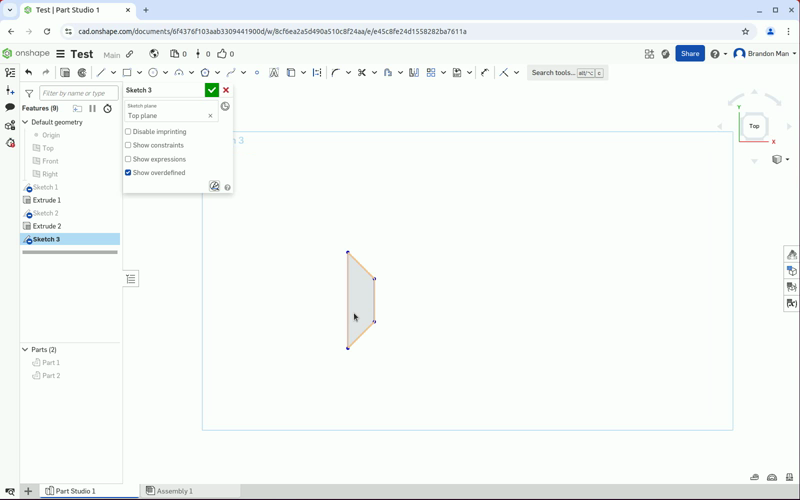
scroll(6)
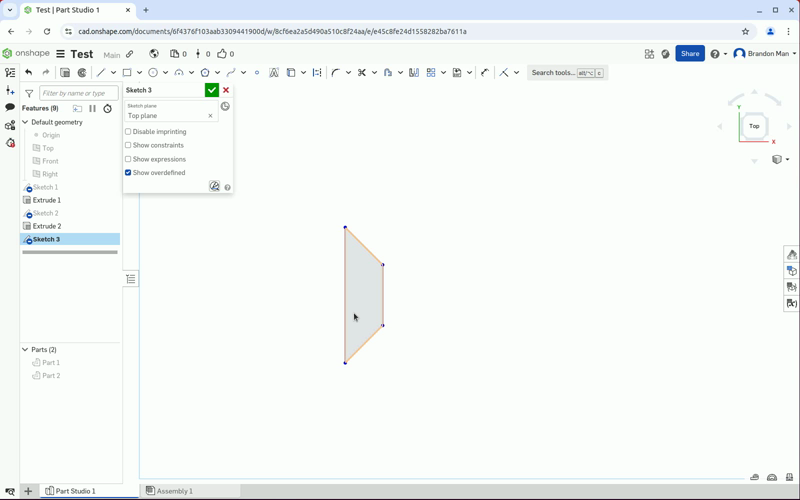
scroll(6)
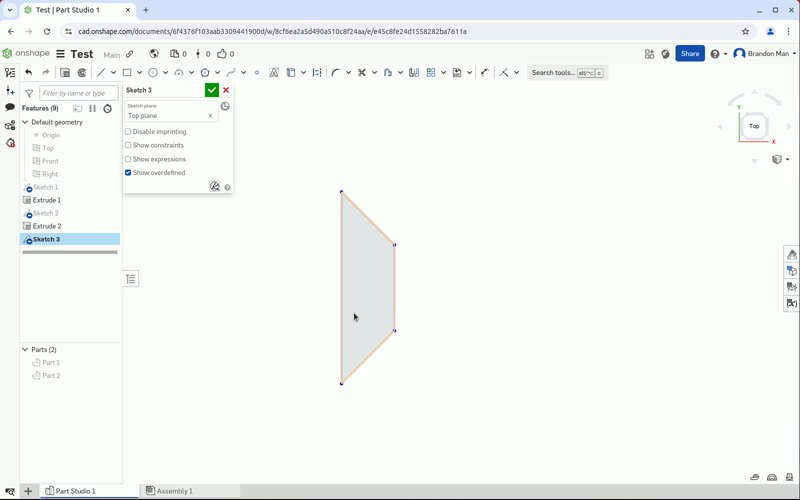
scroll(6)
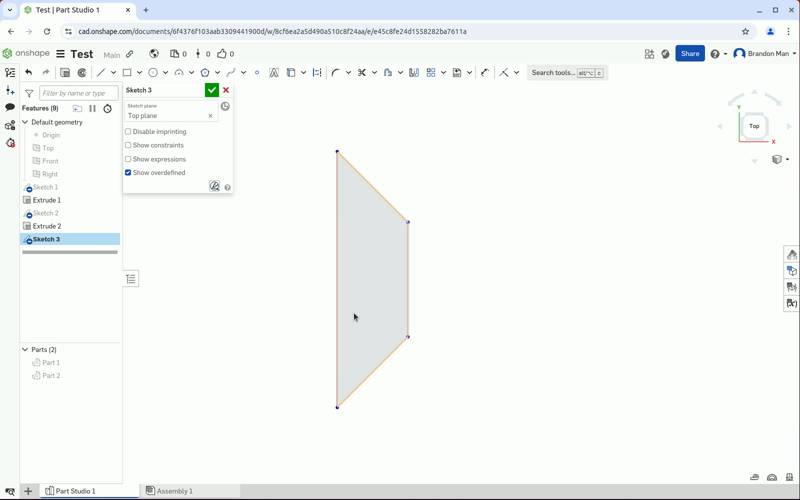
scroll(6)
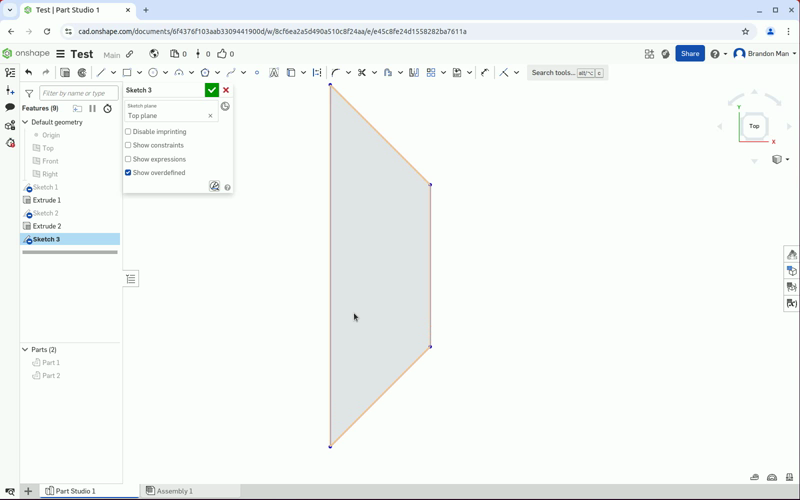
scroll(6)
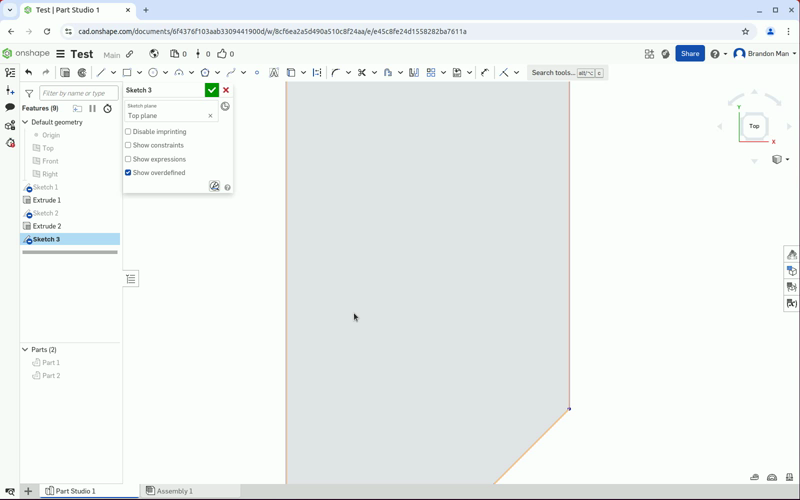
click(354, 312)
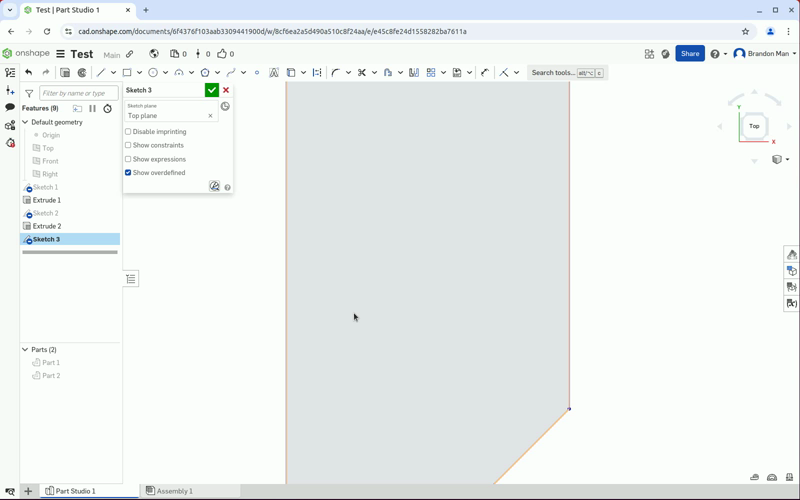
scroll(-6)
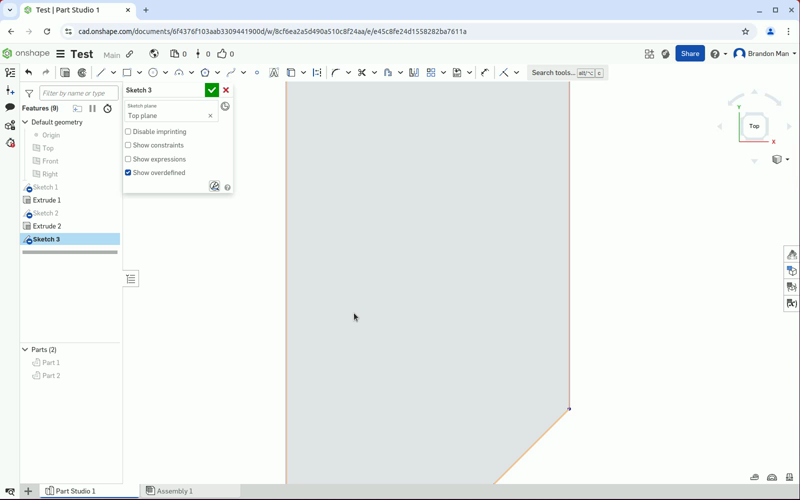
scroll(-6)
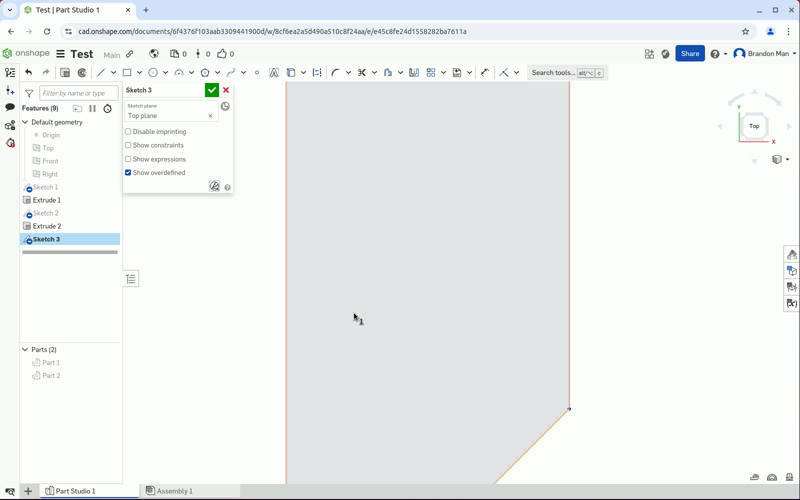
scroll(-6)
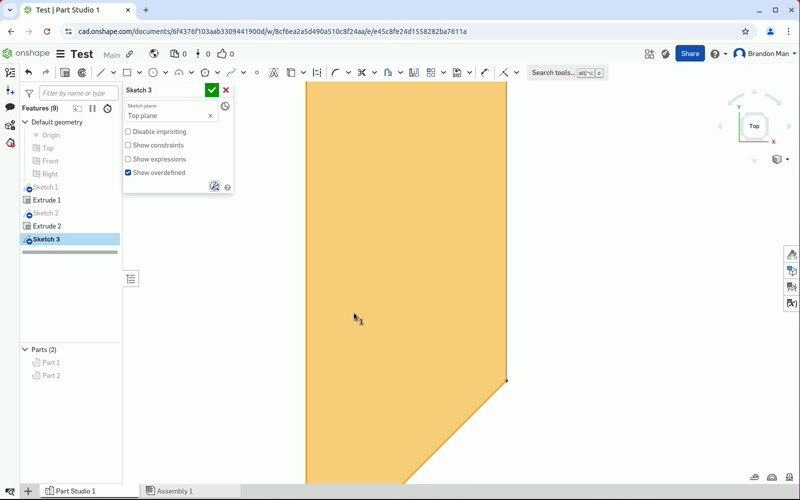
scroll(-6)
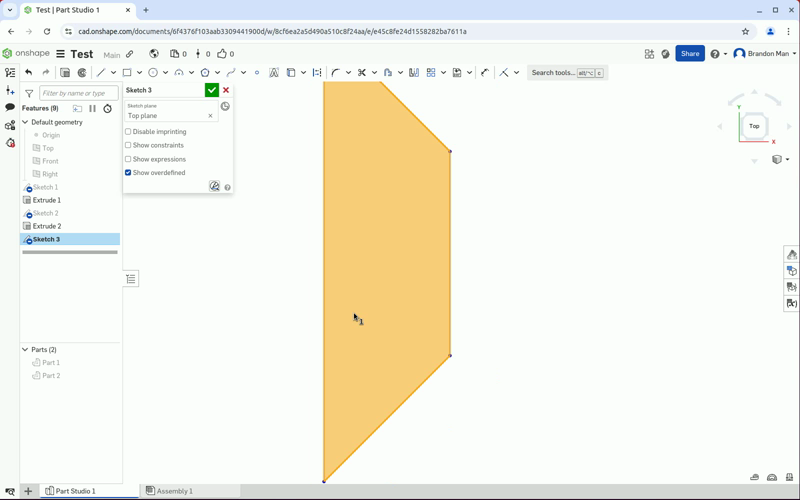
scroll(-6)
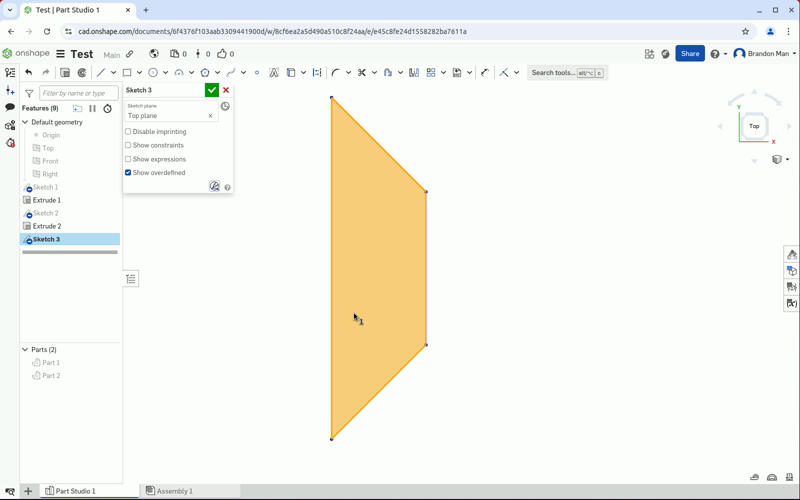
scroll(-6)
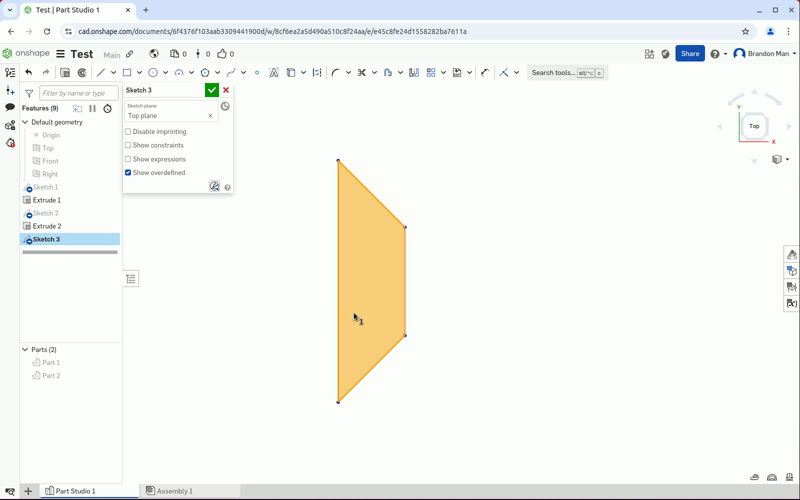
scroll(-6)
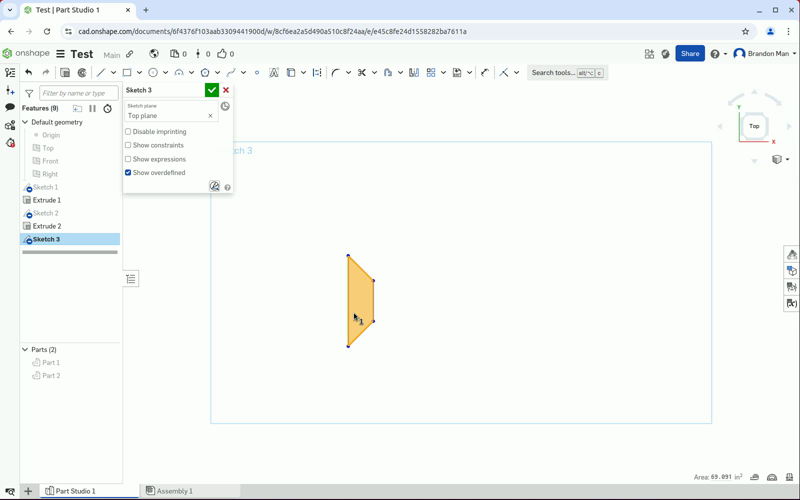
mouse_move(73, 352)
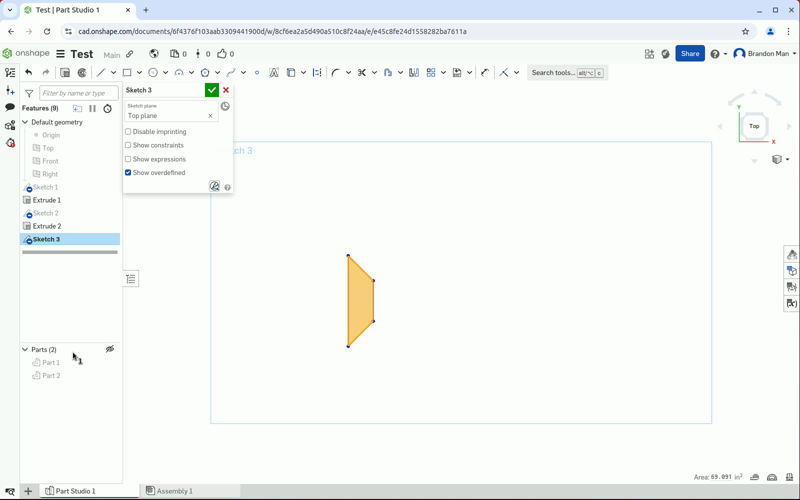
key(shift+y)
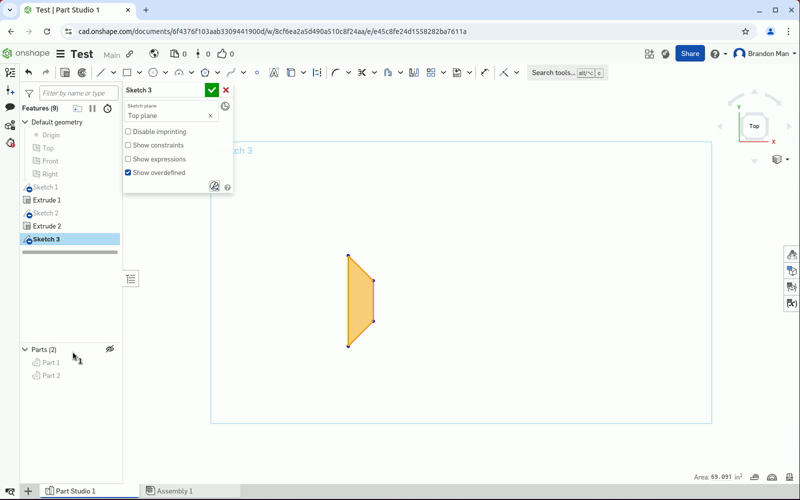
key(shift+e)
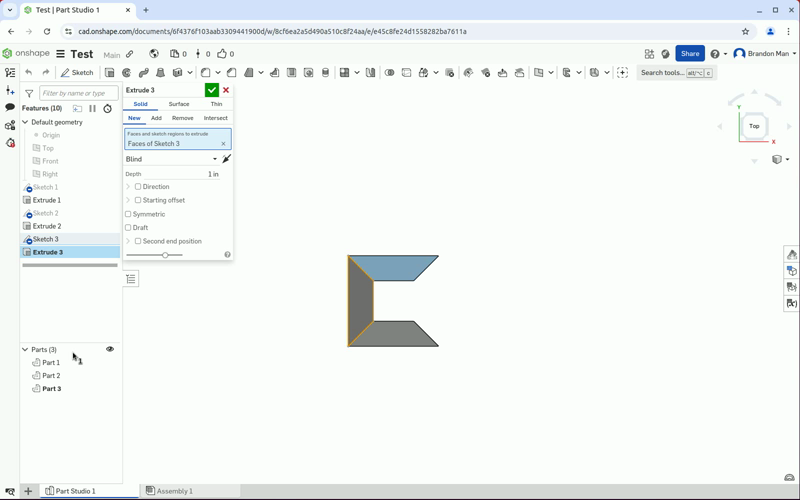
mouse_move(143, 106)
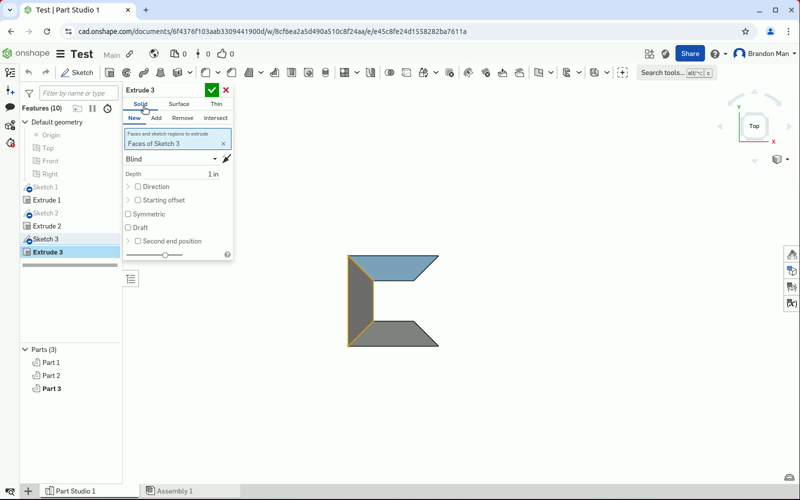
click(143, 106)
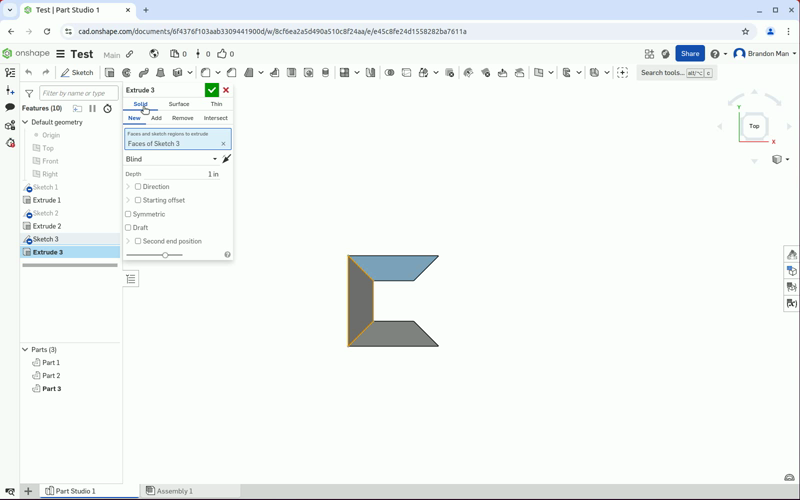
mouse_move(137, 120)
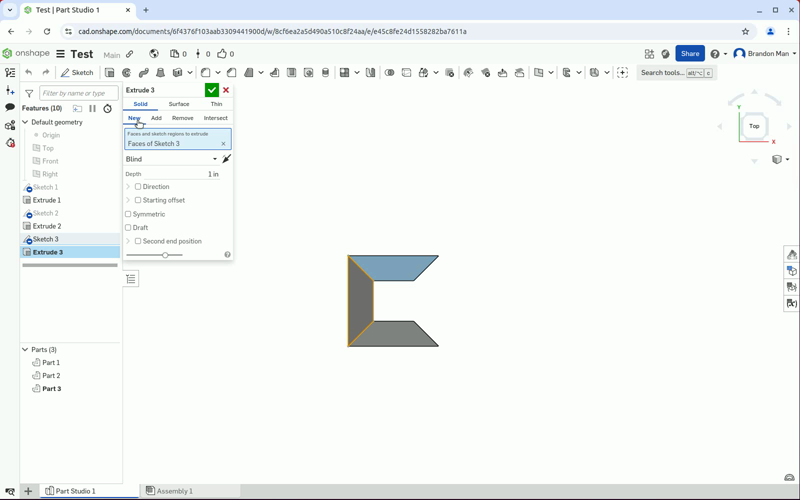
click(137, 120)
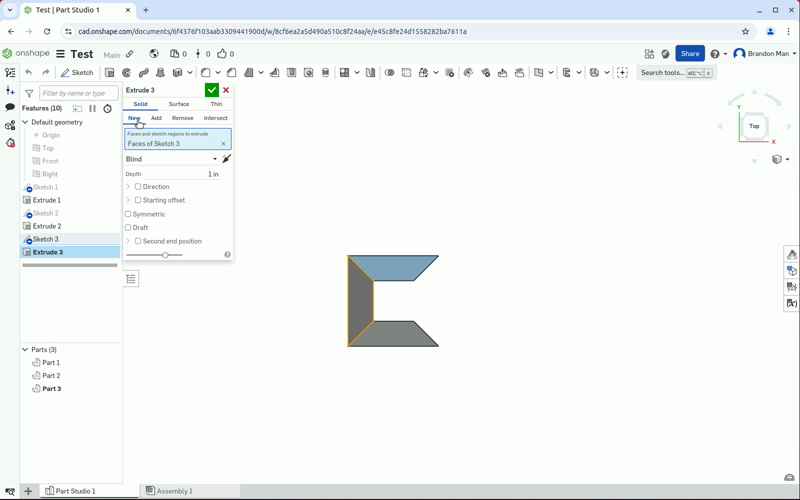
key(tab, 4)
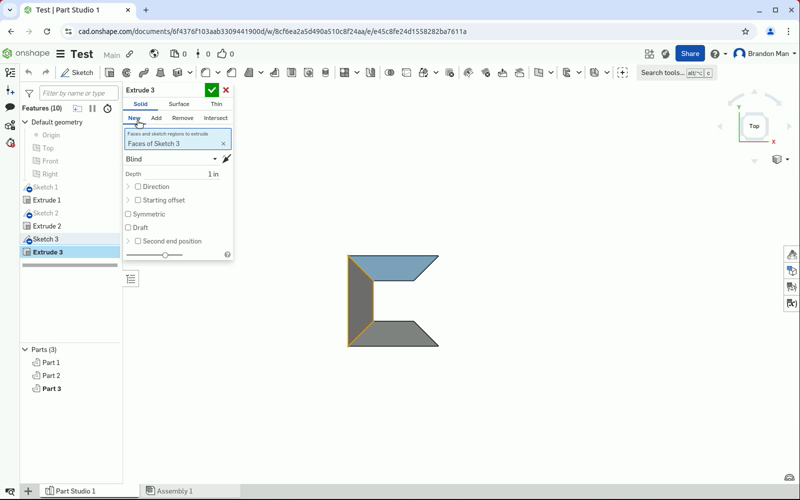
text(8.425)
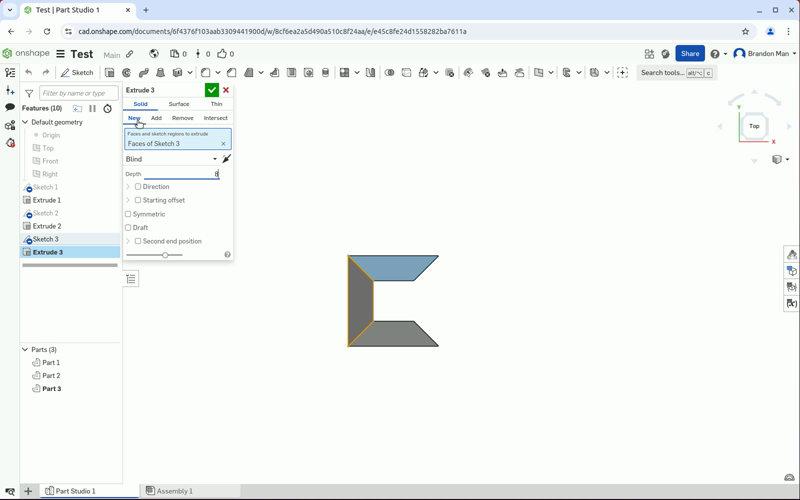
key(enter)
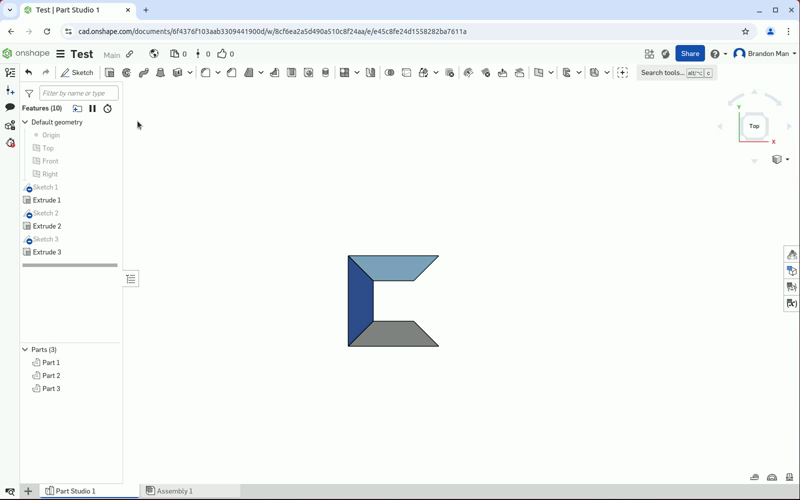
key(shift+h)
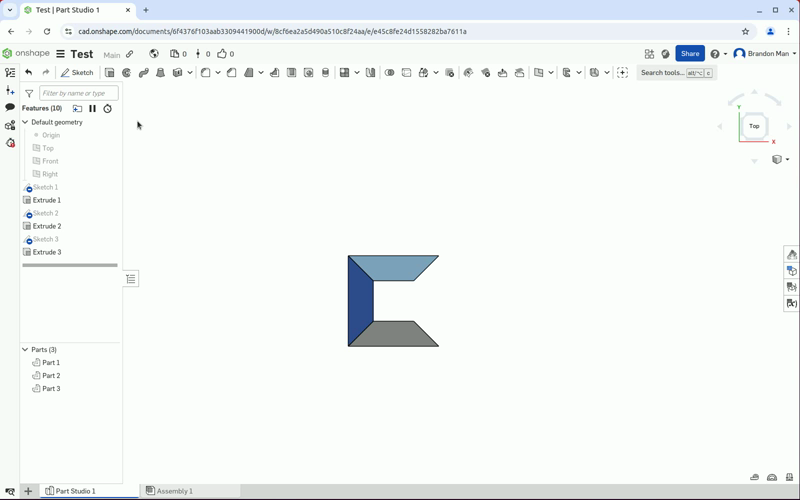
key(shift+h)
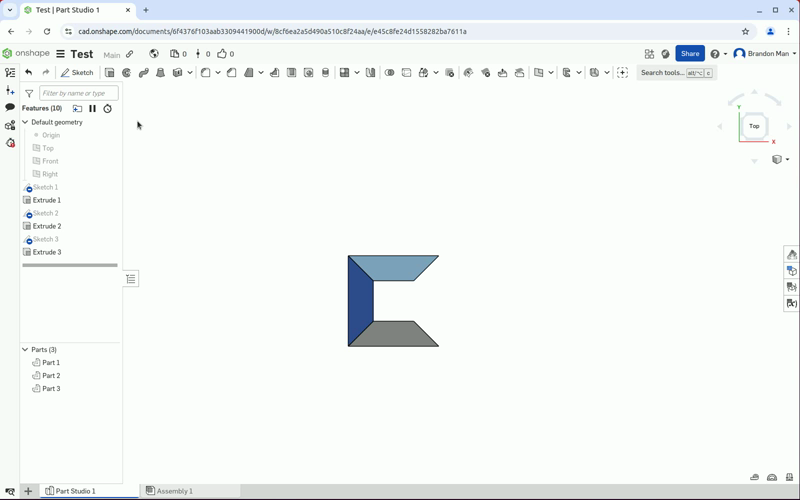
mouse_move(73, 189)
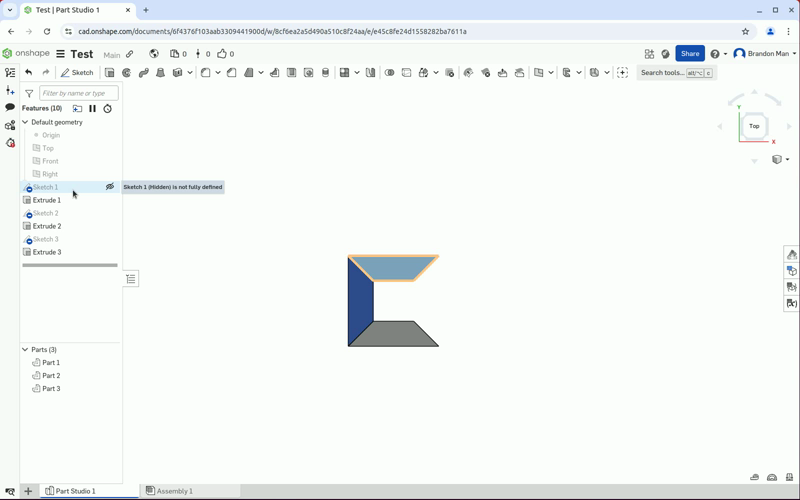
click(73, 189)
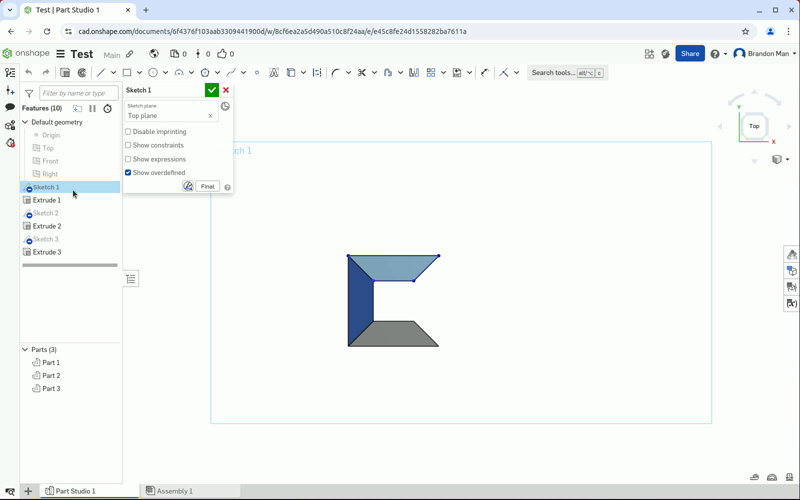
mouse_move(229, 92)
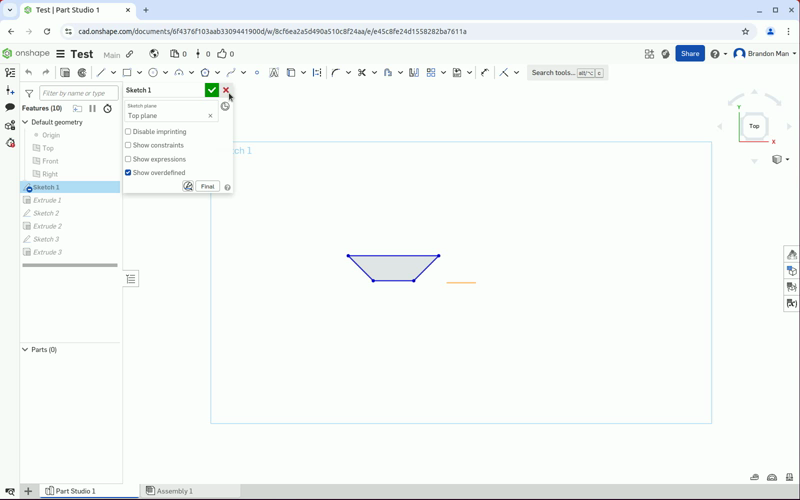
click(229, 92)
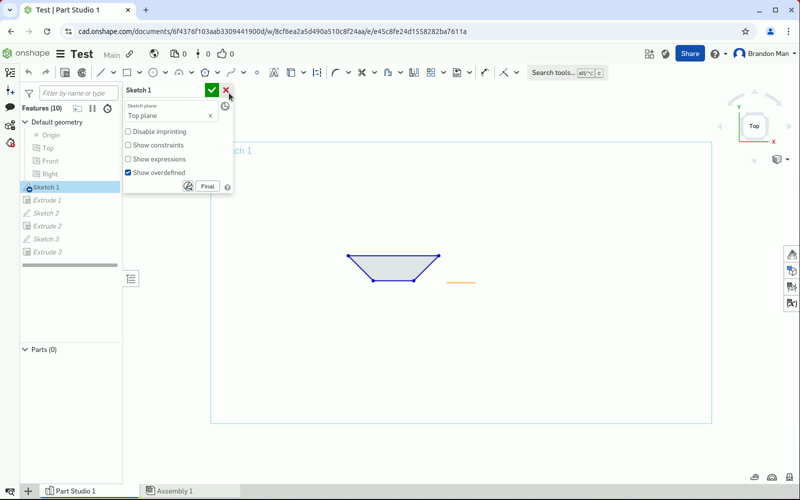
key(shift+s)
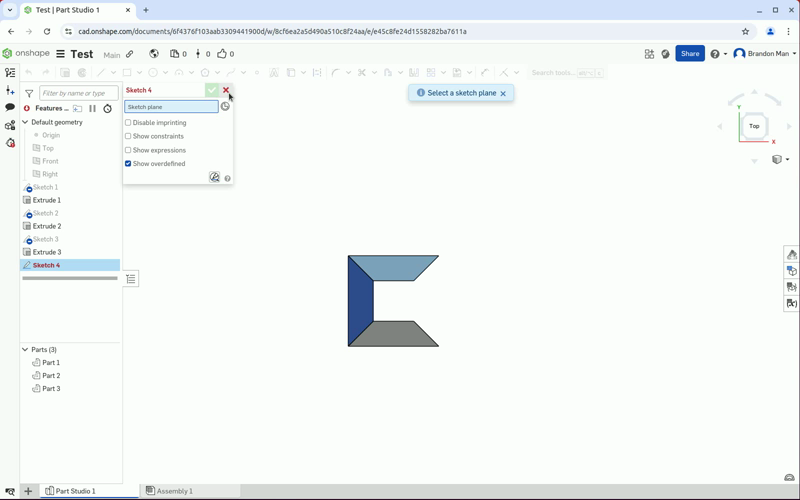
mouse_move(73, 150)
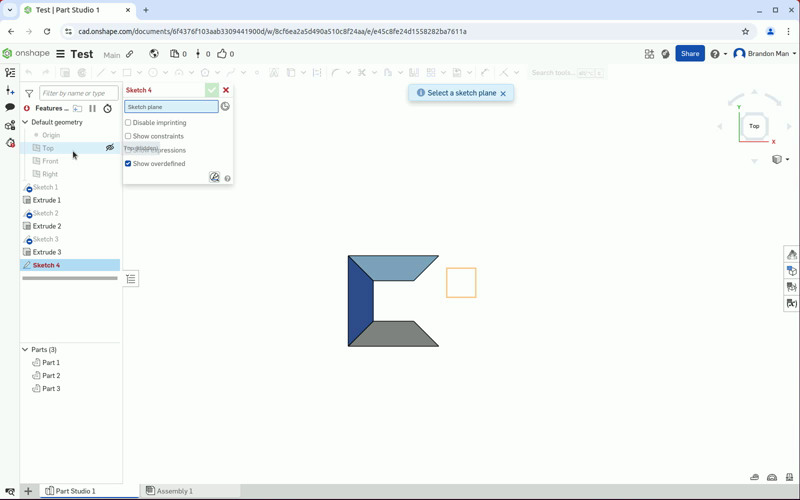
click(73, 150)
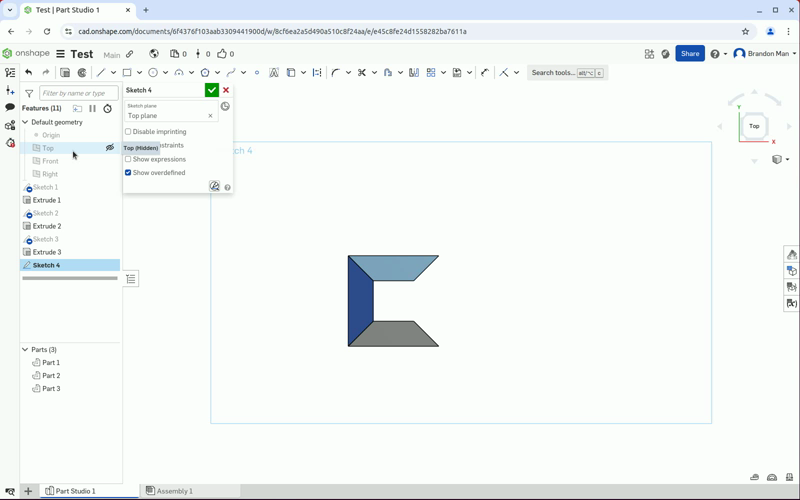
mouse_move(73, 352)
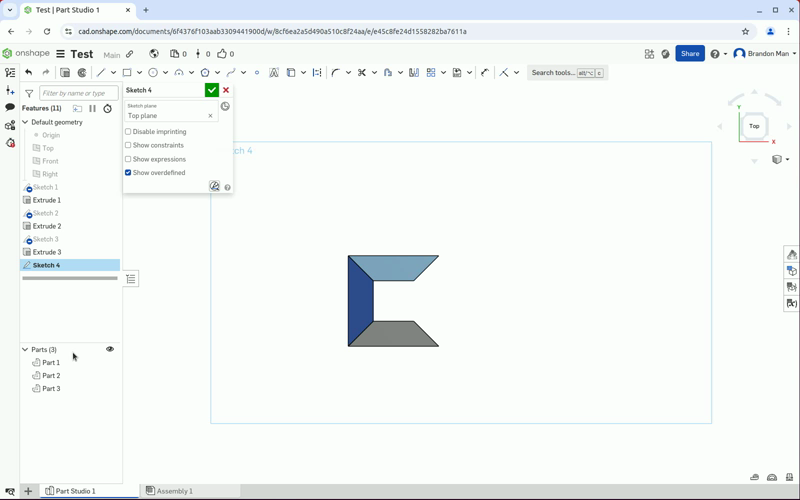
key(y)
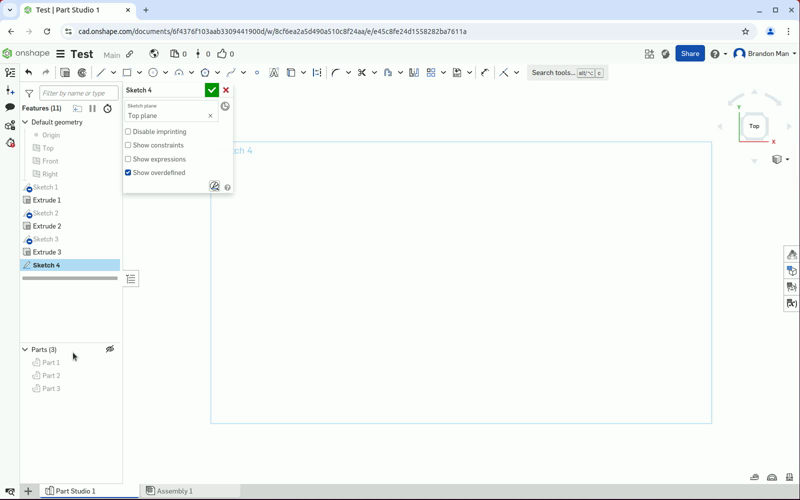
key(l)
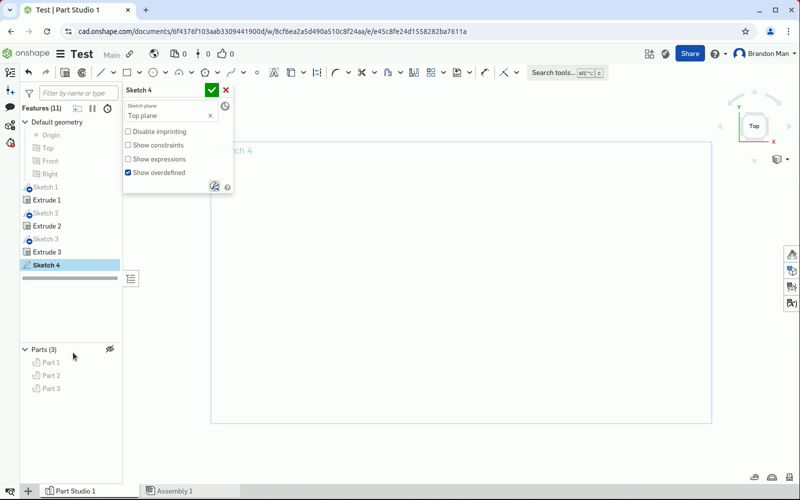
key_down(shift)
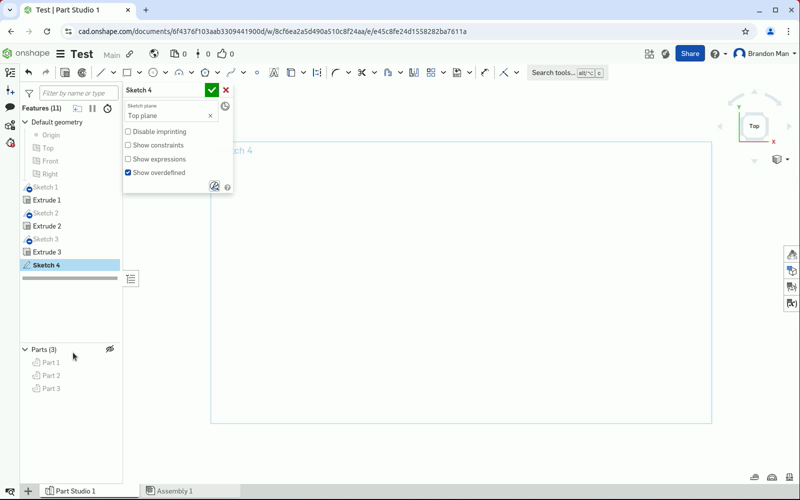
mouse_move(413, 321)
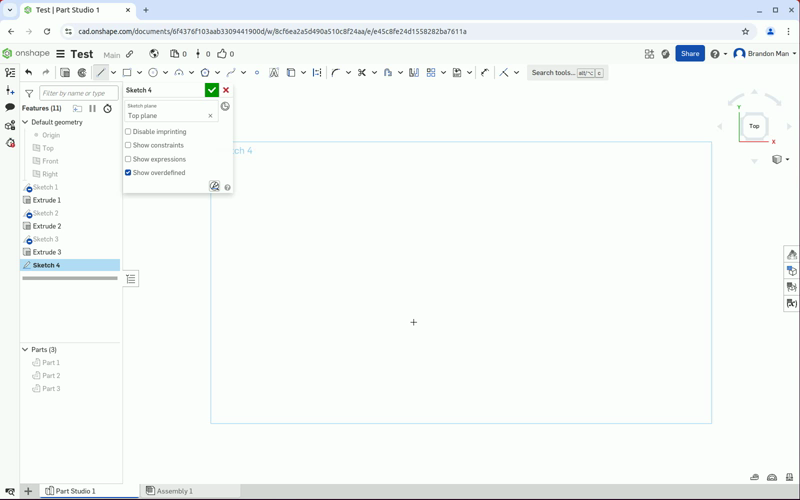
click(413, 321)
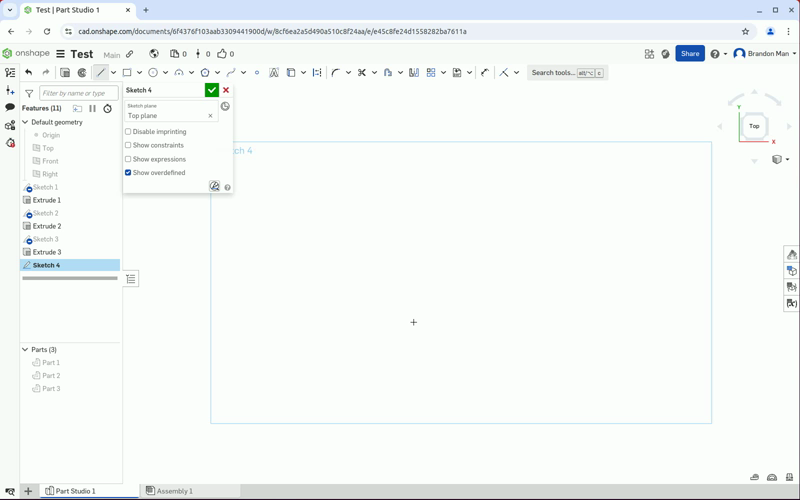
key_up(shift)
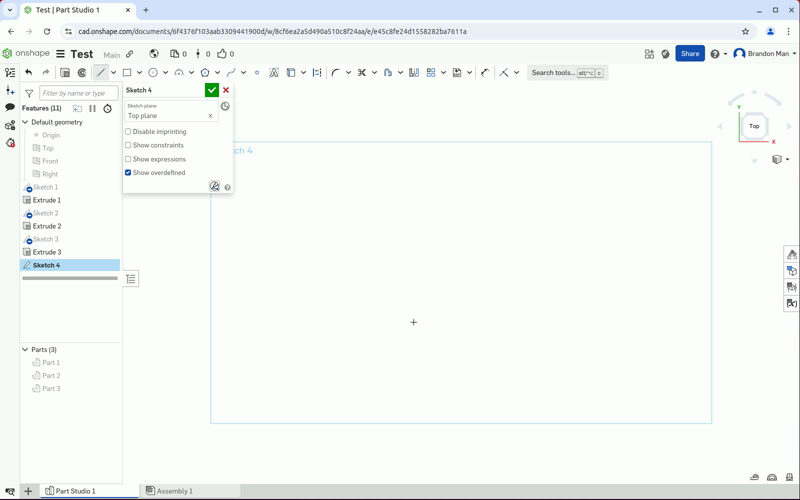
key_down(shift)
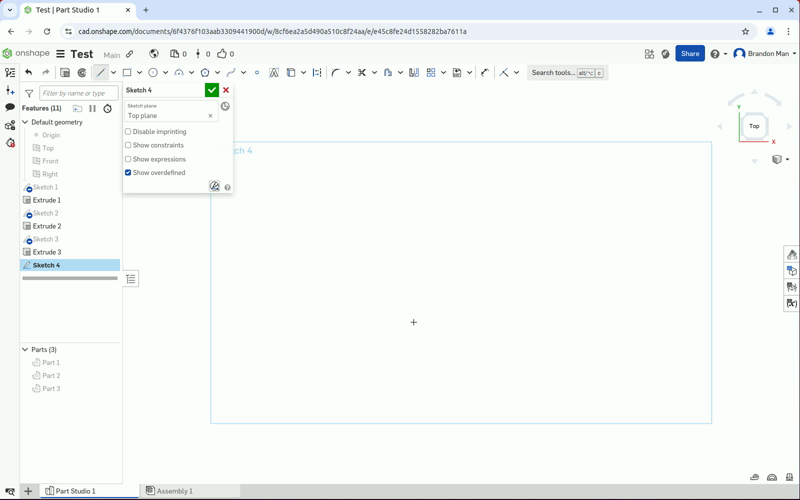
mouse_move(444, 321)
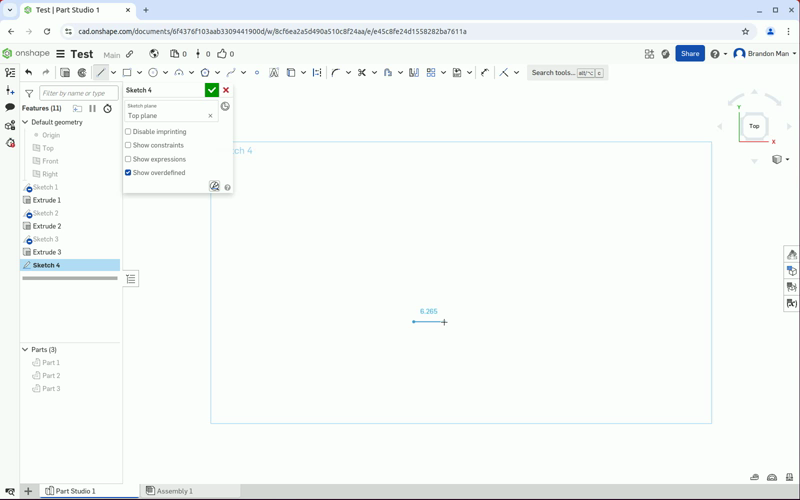
mouse_move(438, 345)
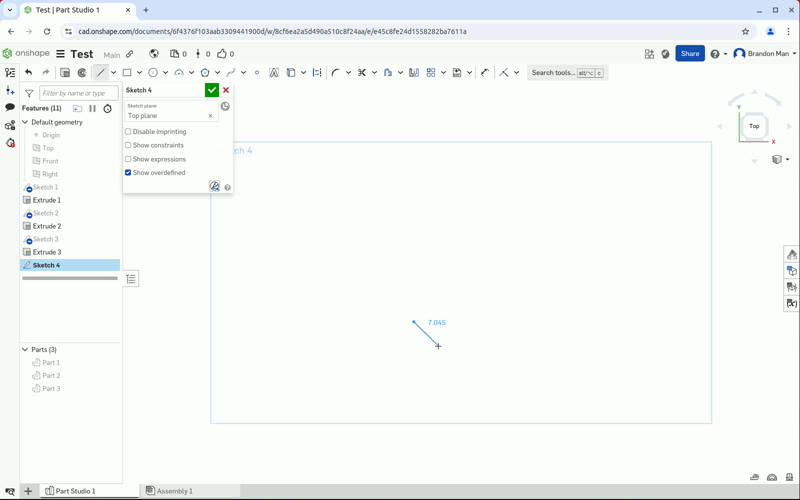
click(438, 345)
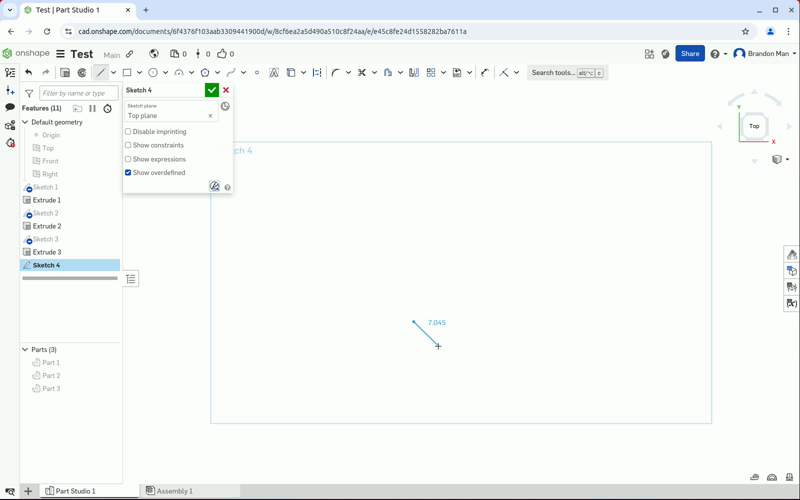
key_up(shift)
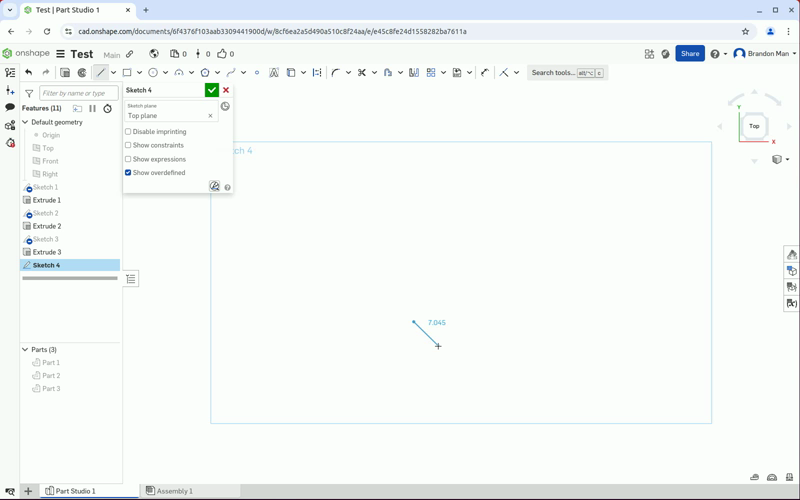
key_down(shift)
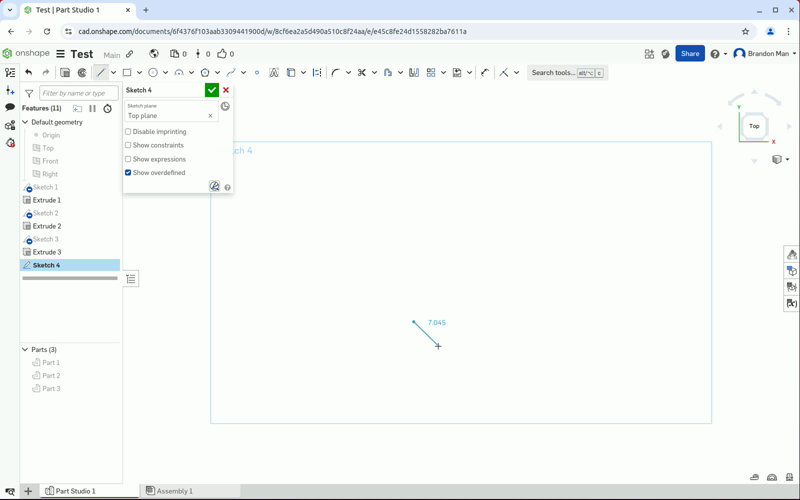
mouse_move(438, 255)
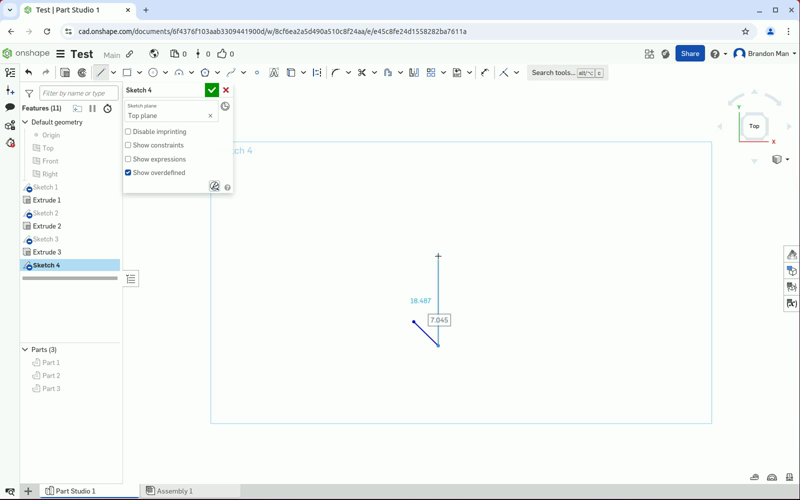
click(438, 255)
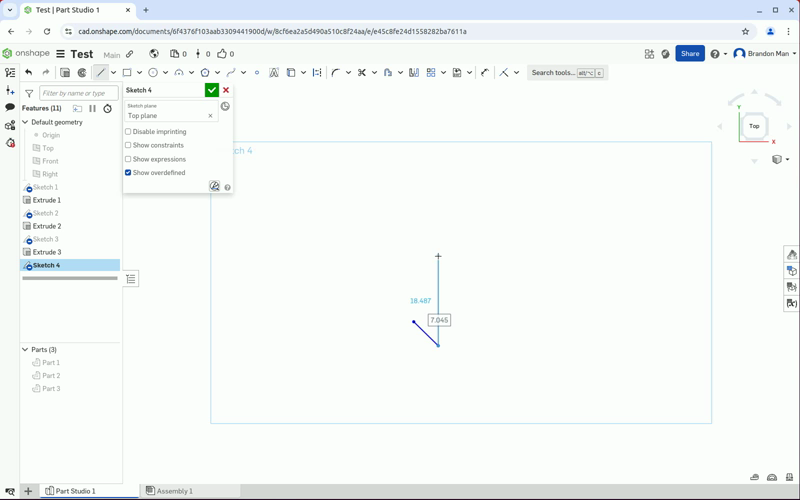
key_up(shift)
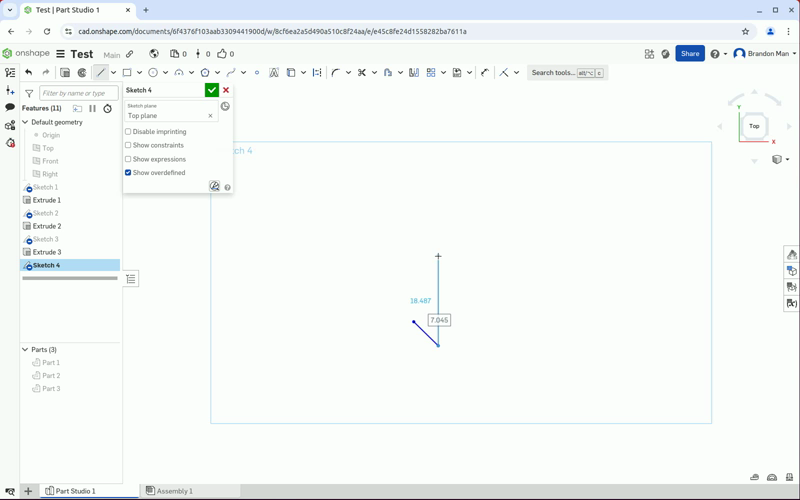
key_down(shift)
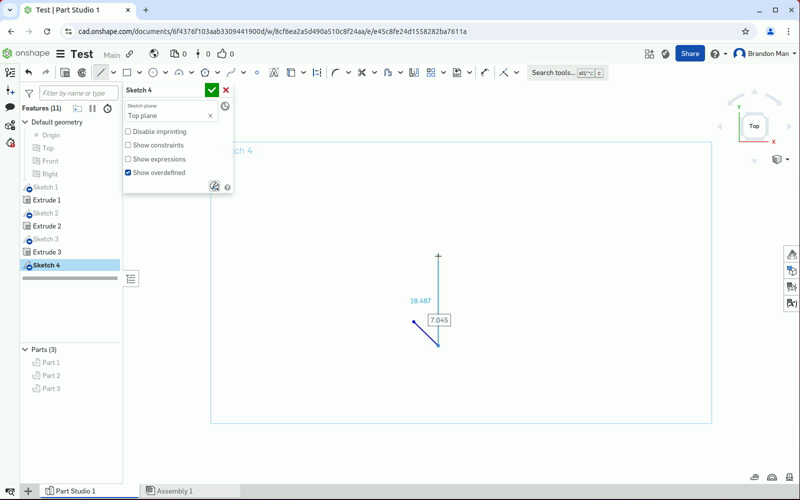
mouse_move(468, 255)
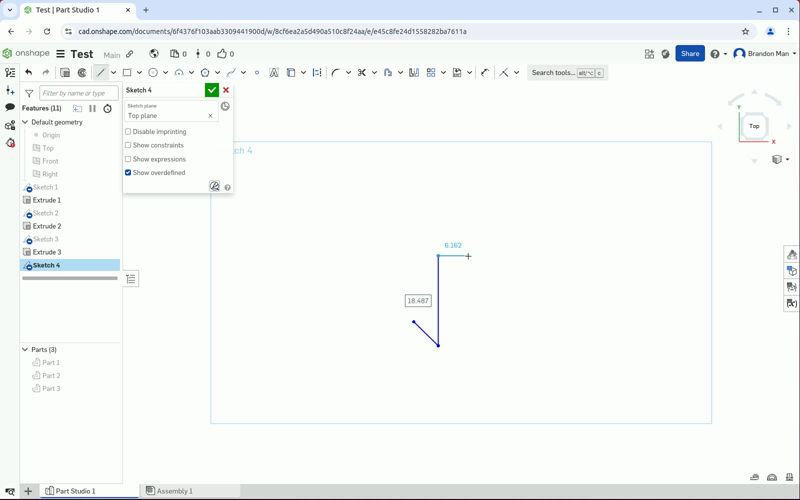
mouse_move(413, 279)
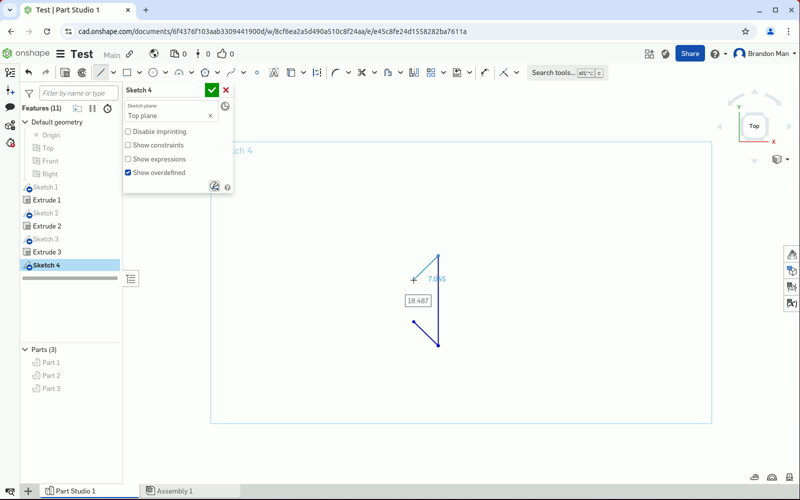
click(413, 279)
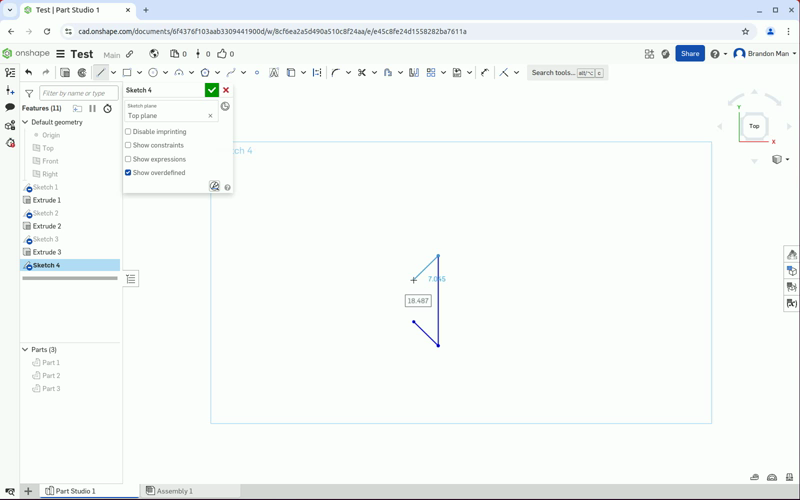
key_up(shift)
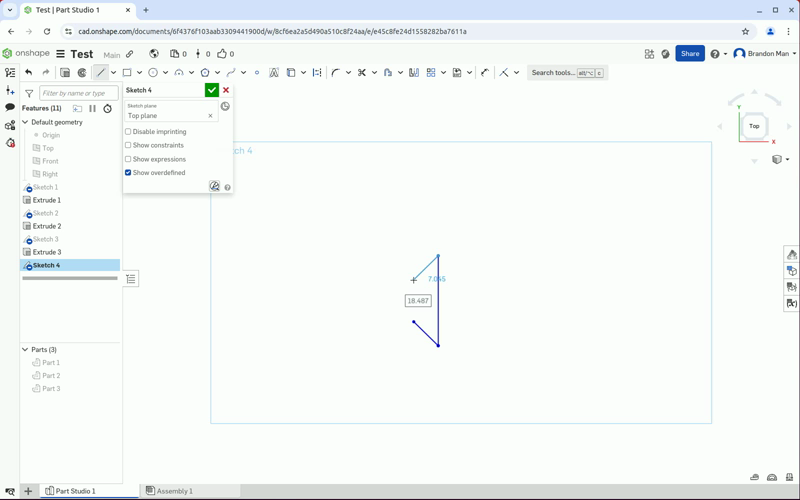
mouse_move(444, 279)
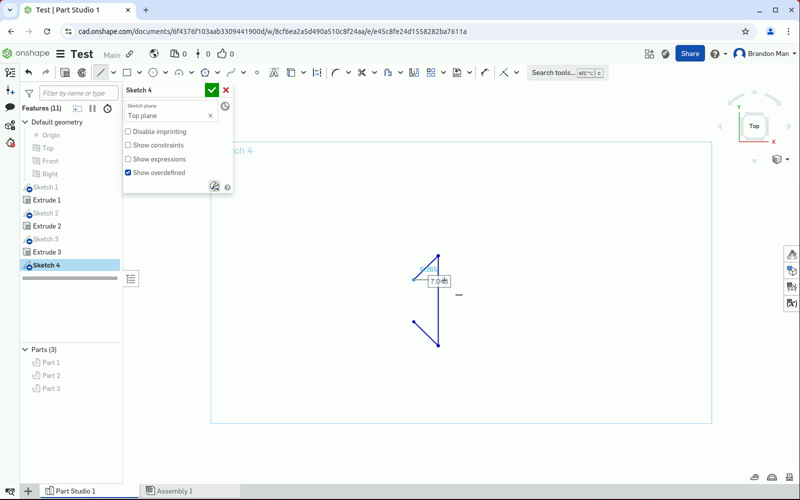
key_down(shift)
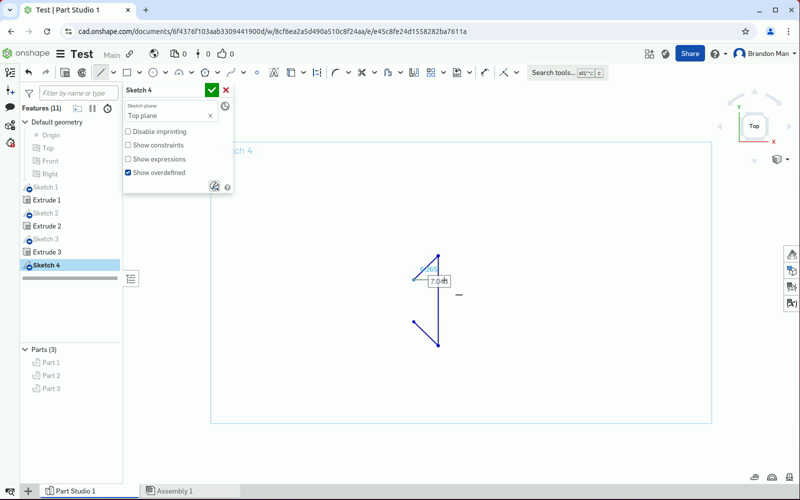
mouse_move(413, 321)
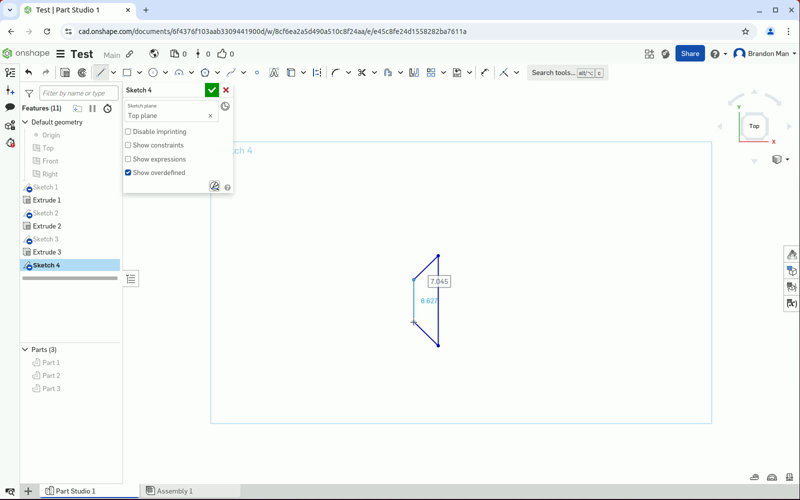
key_up(shift)
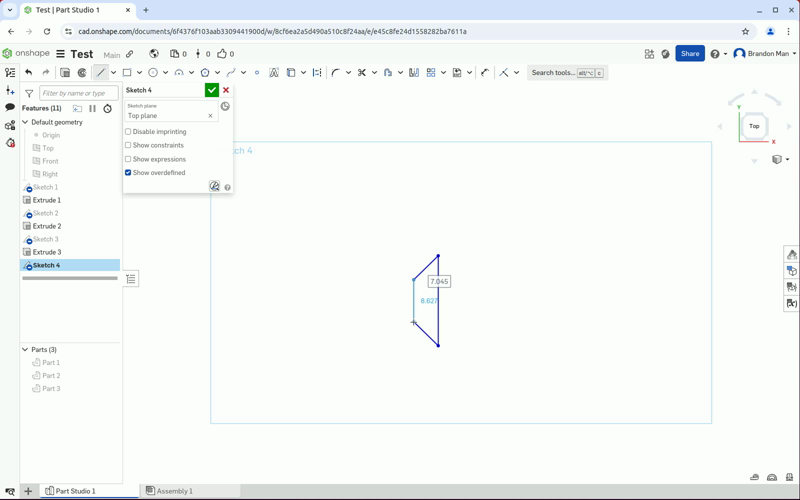
click(413, 321)
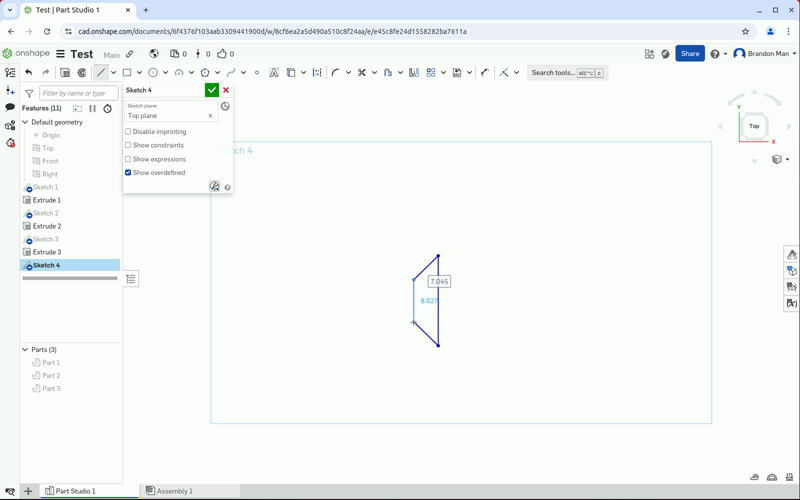
key(esc)
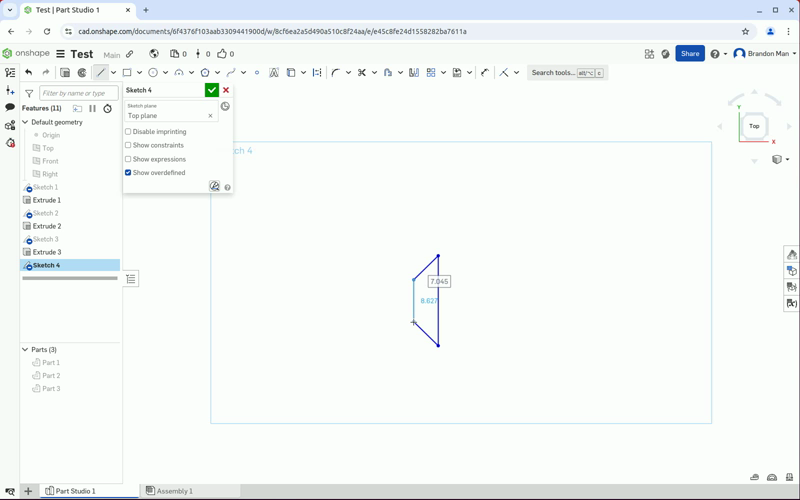
mouse_move(419, 306)
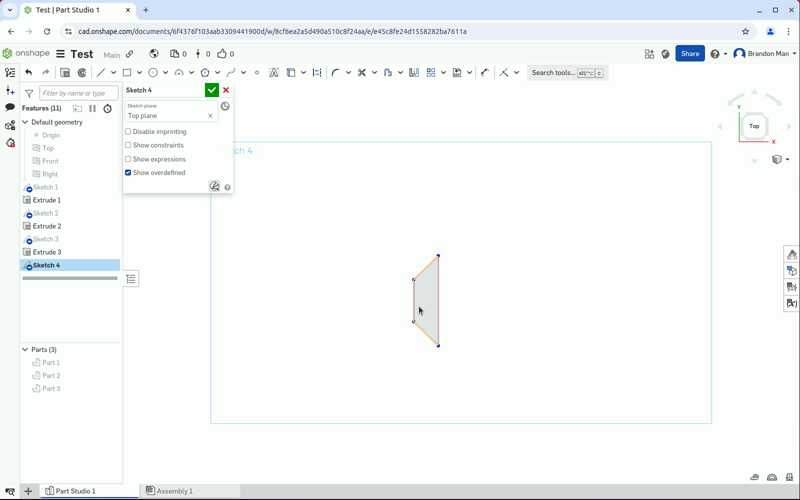
scroll(6)
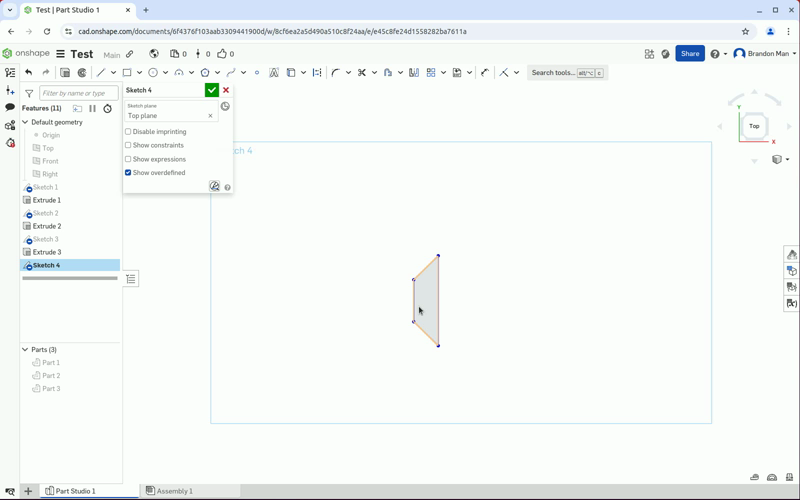
scroll(6)
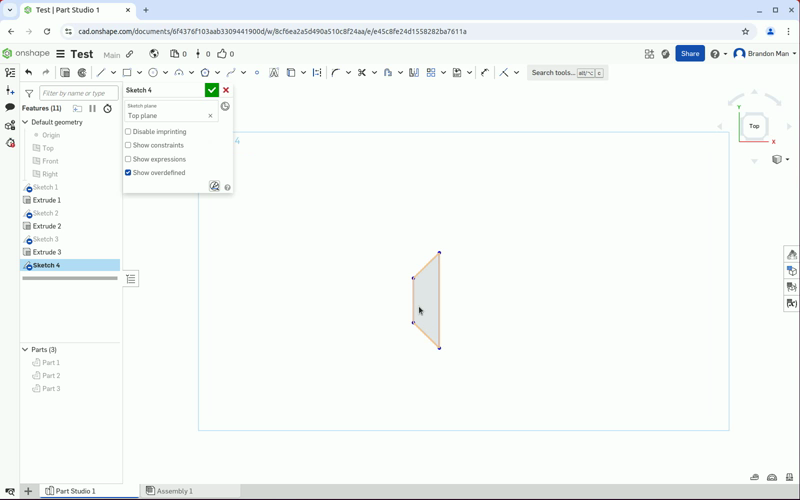
scroll(6)
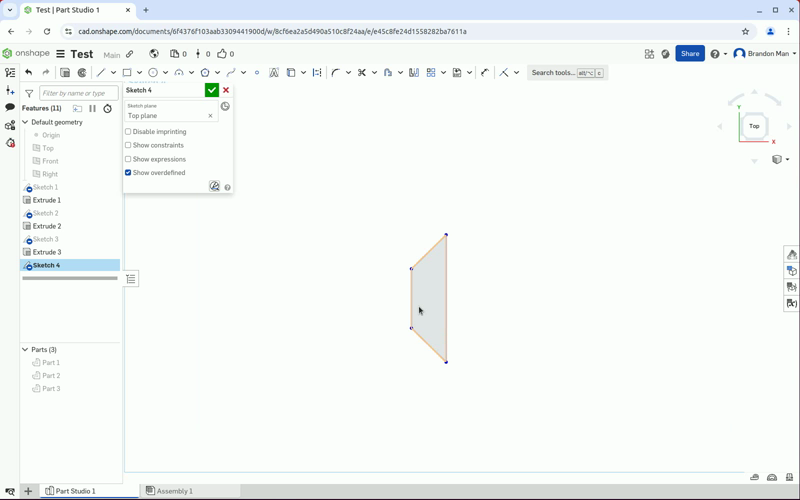
scroll(6)
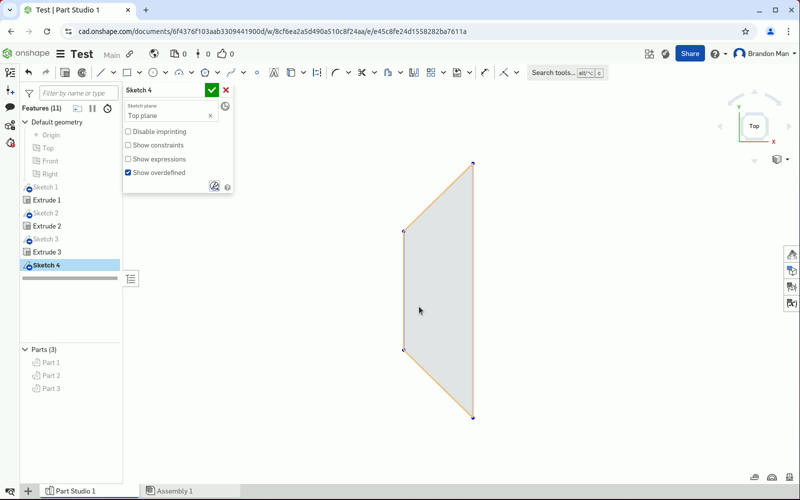
scroll(6)
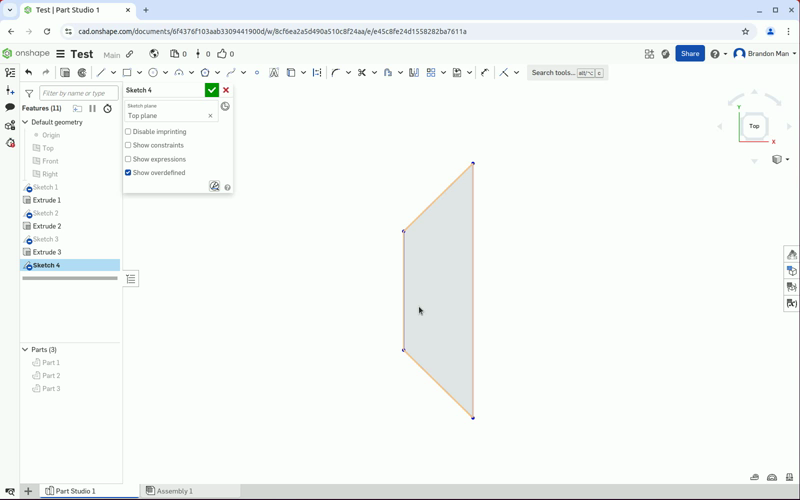
scroll(6)
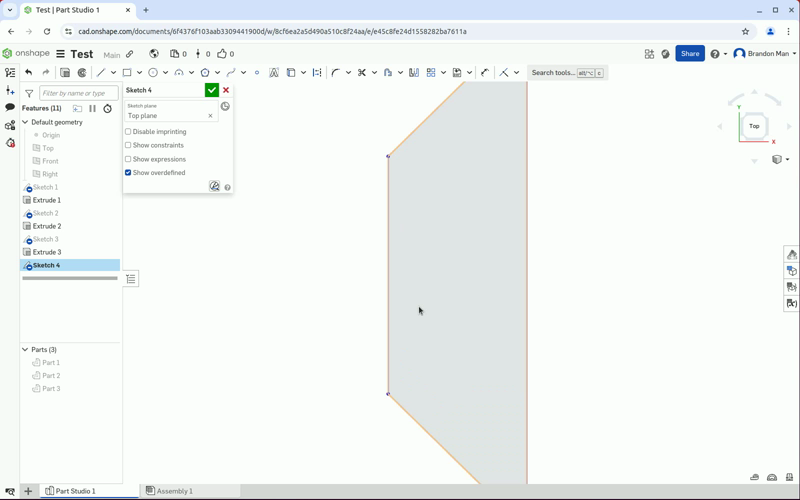
scroll(6)
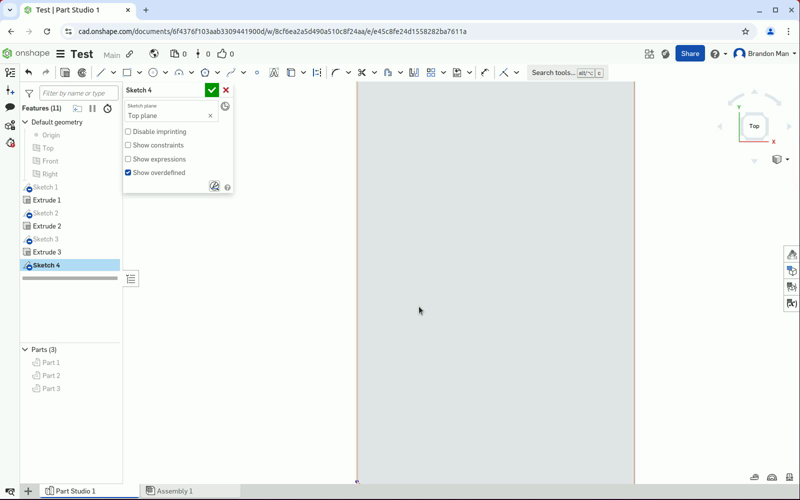
click(419, 306)
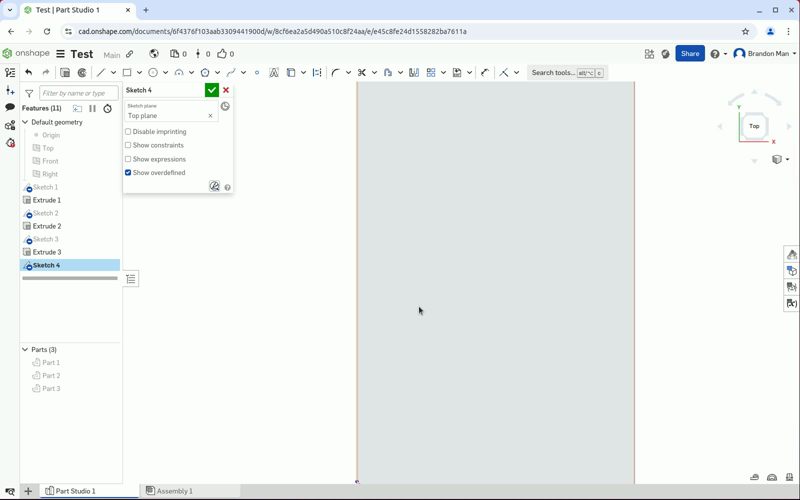
scroll(-6)
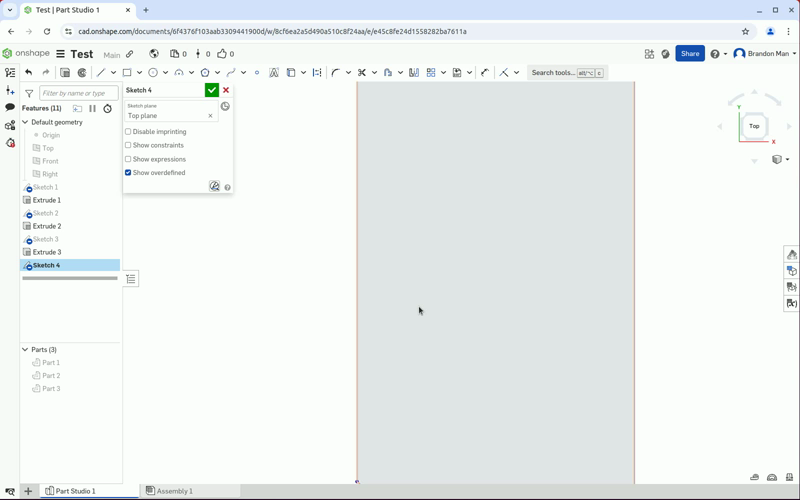
scroll(-6)
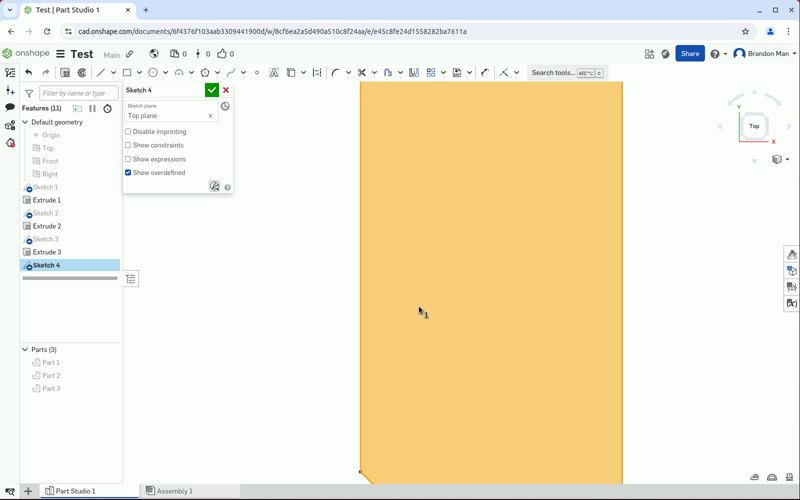
scroll(-6)
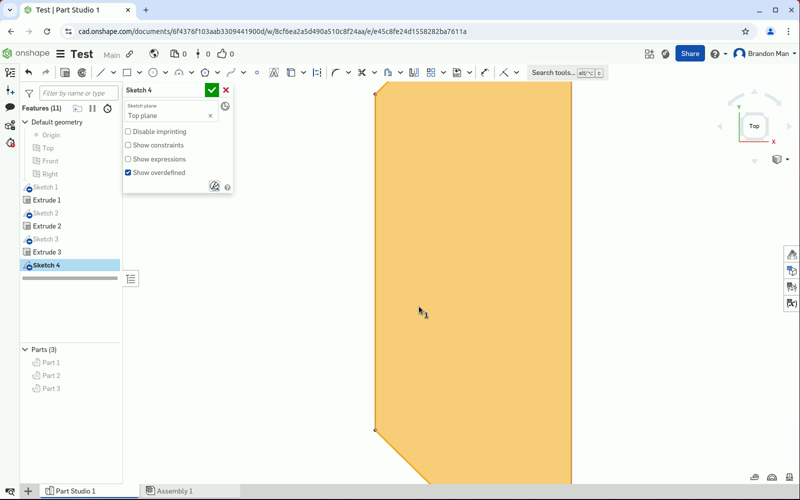
scroll(-6)
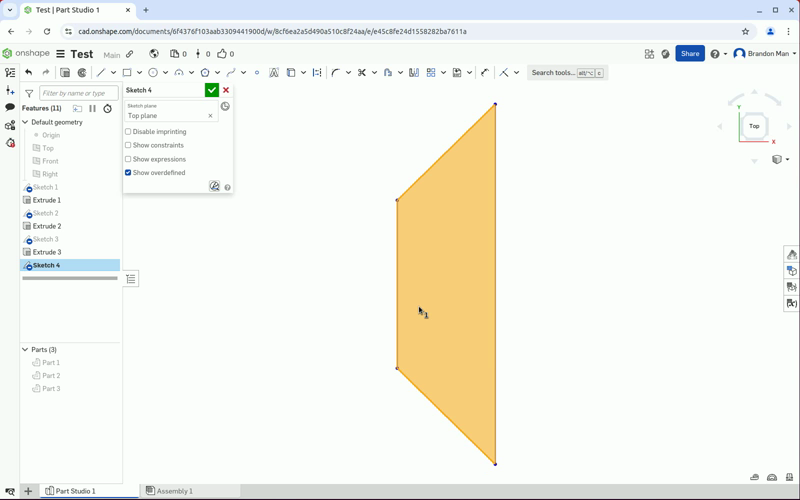
scroll(-6)
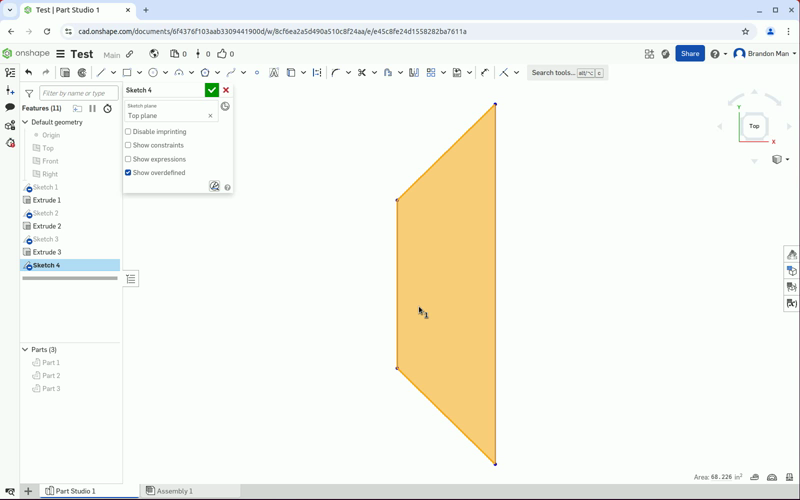
scroll(-6)
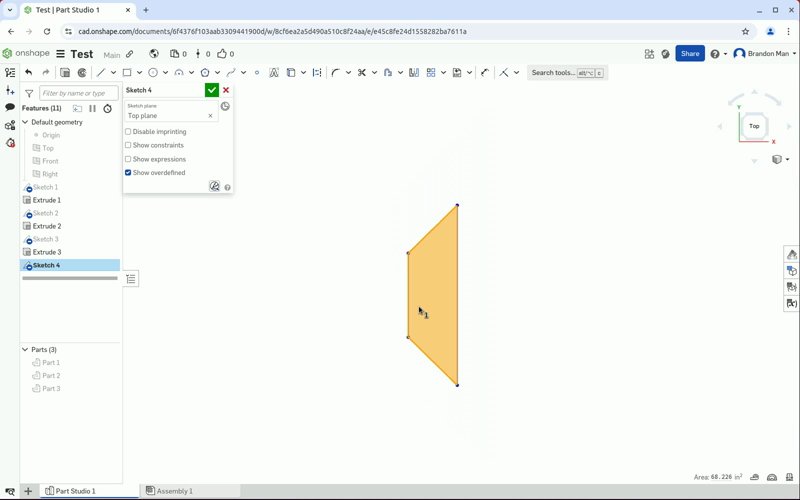
scroll(-6)
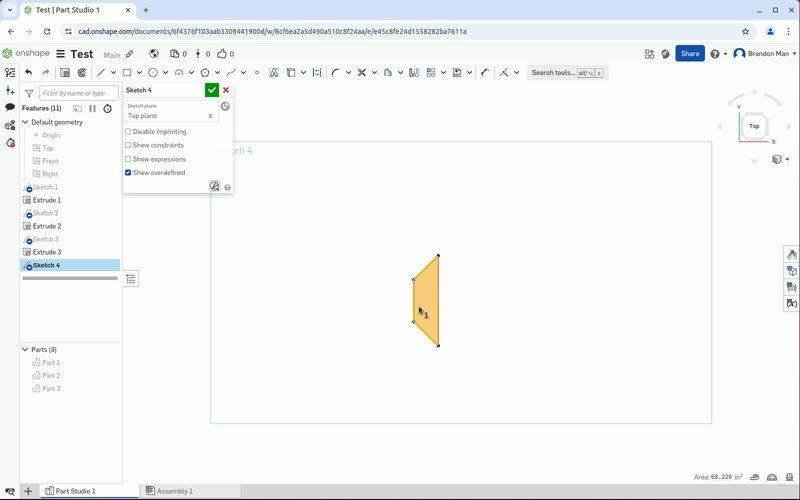
mouse_move(73, 352)
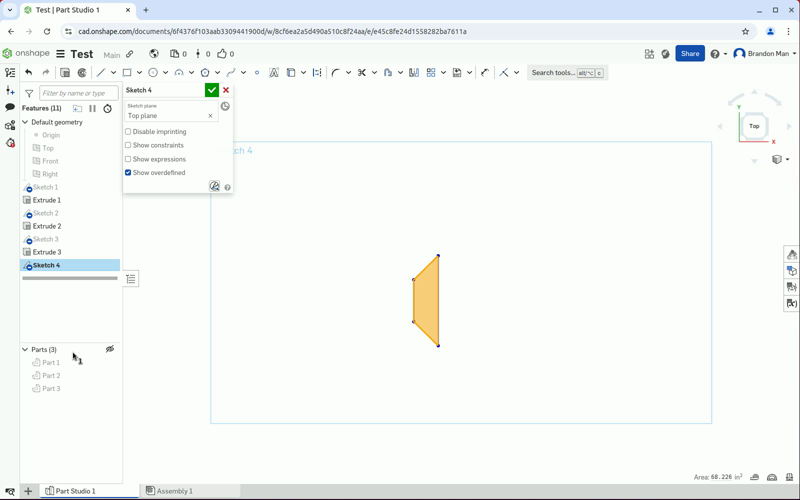
key(shift+y)
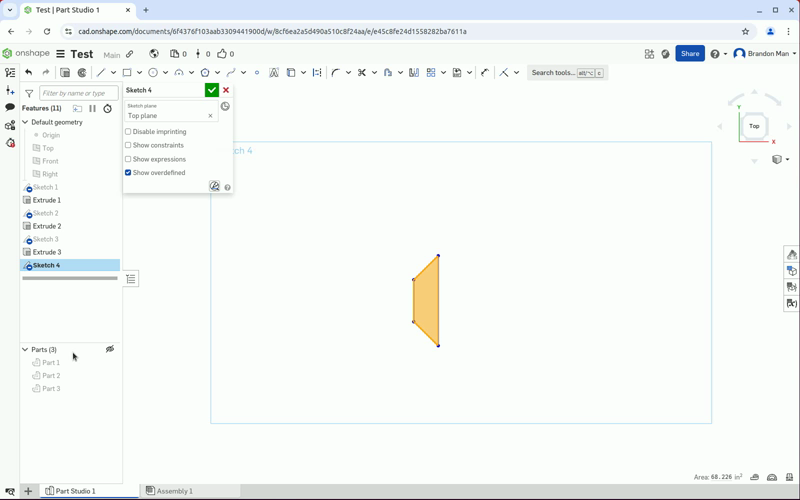
key(shift+e)
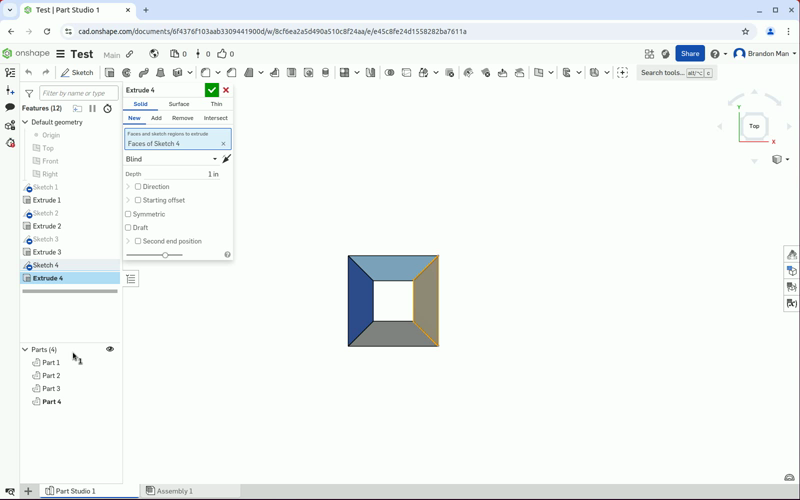
mouse_move(143, 106)
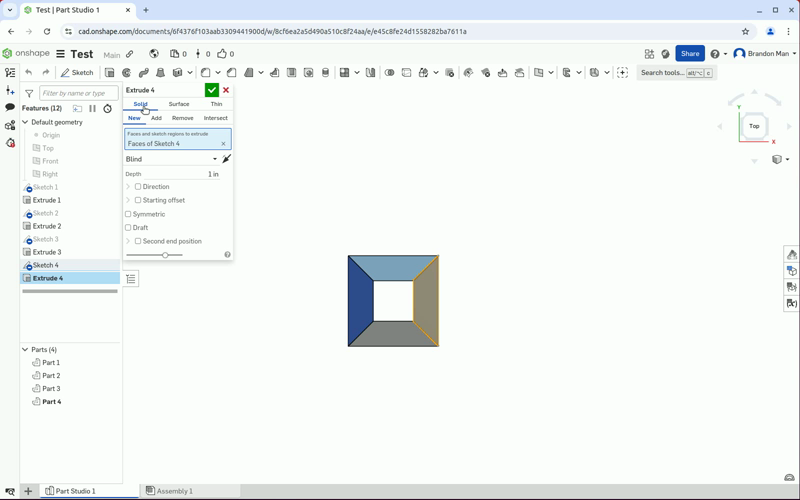
click(143, 106)
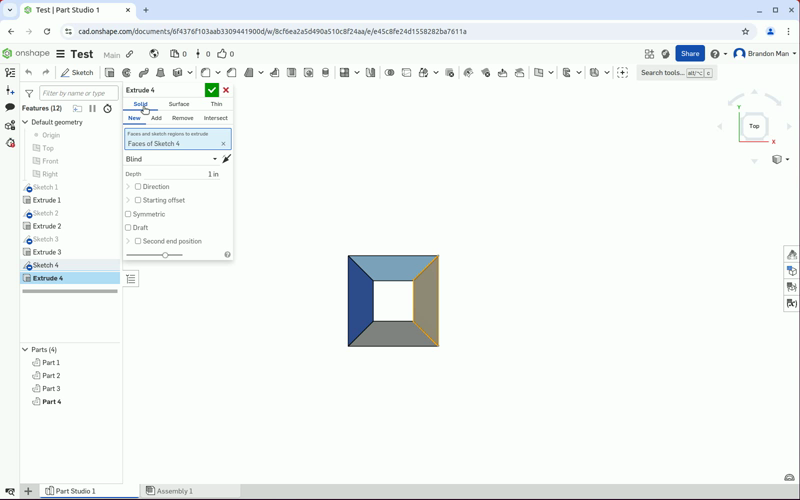
mouse_move(137, 120)
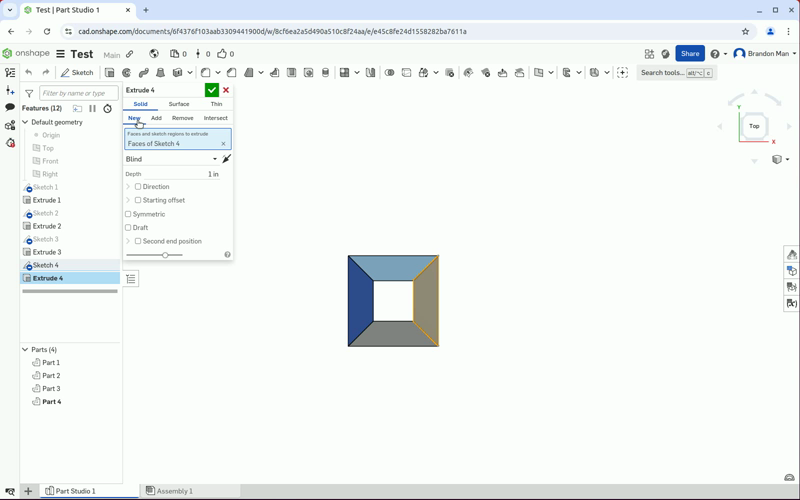
click(137, 120)
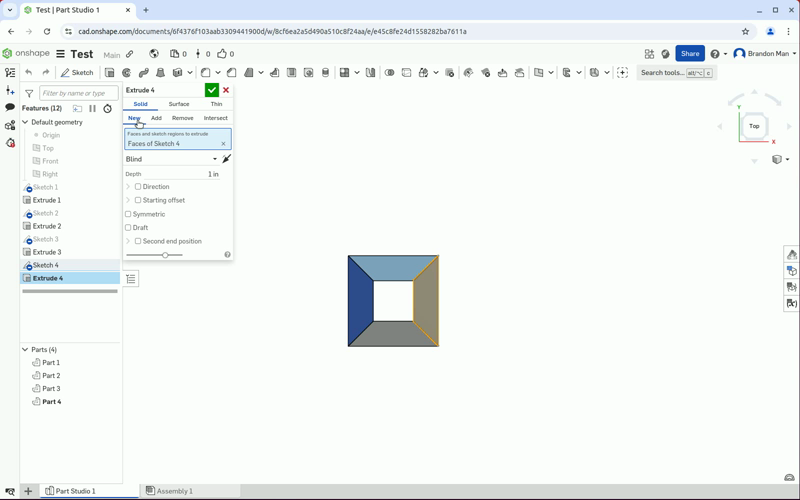
key(tab, 4)
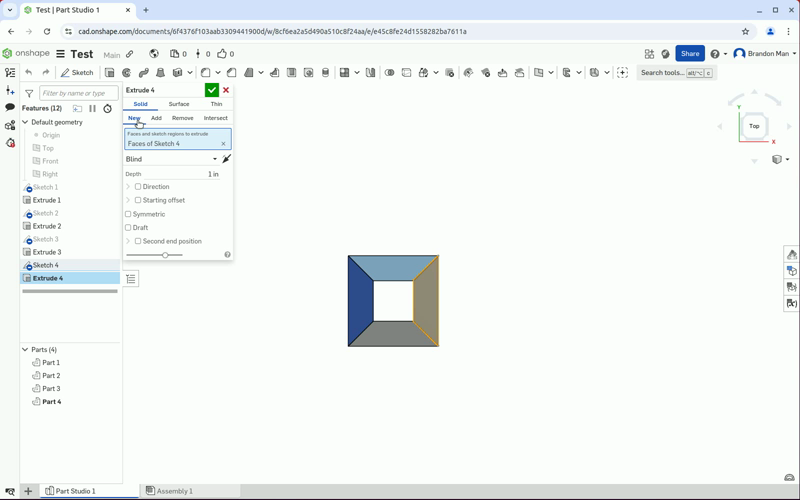
text(8.425)
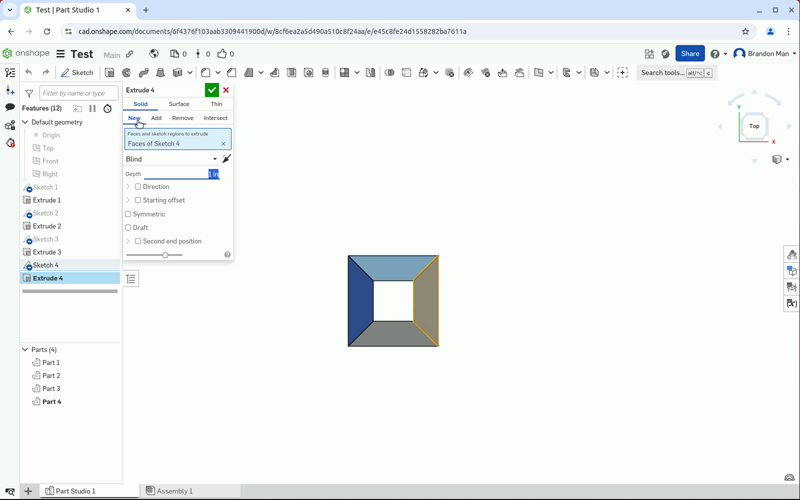
key(enter)
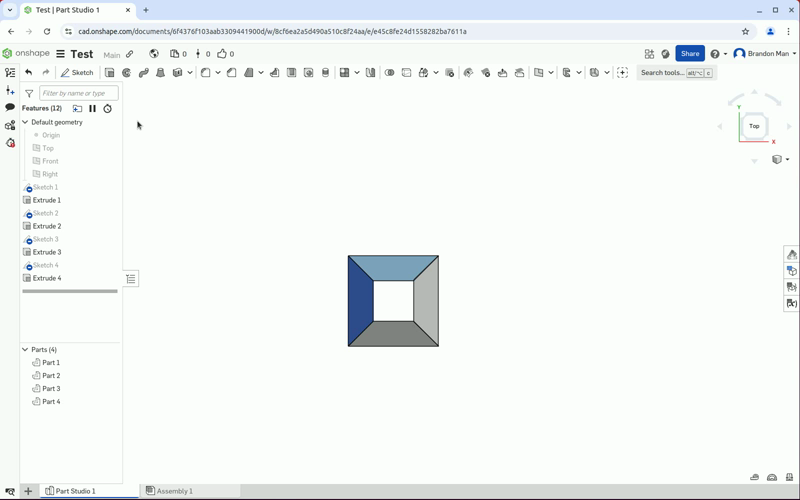
key(shift+h)
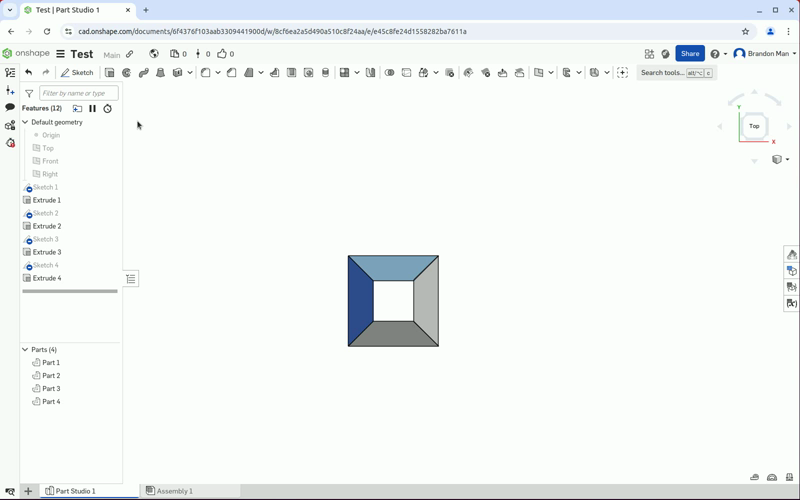
key(shift+h)
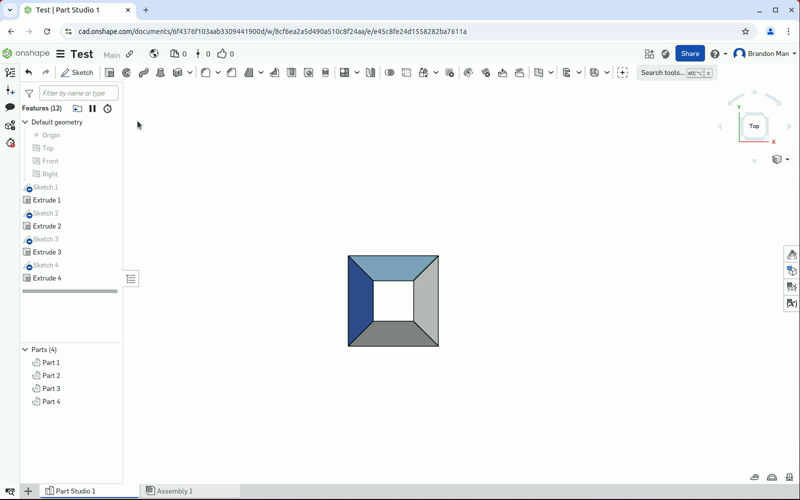
key(shift+7)
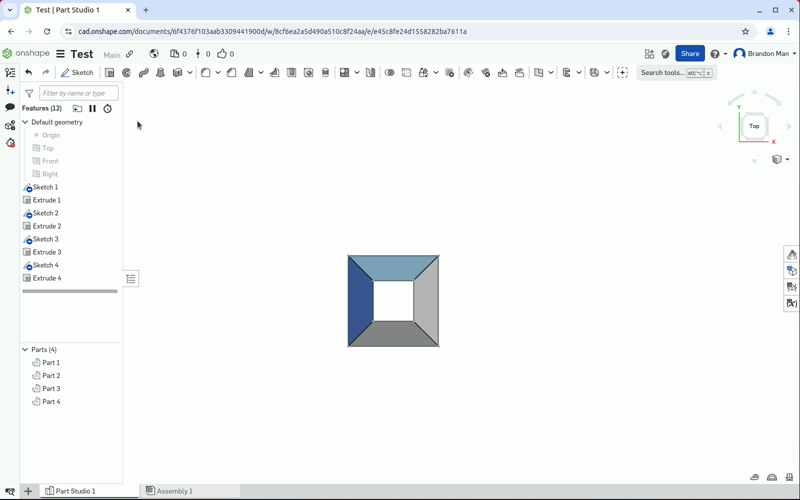
key(up, 3)
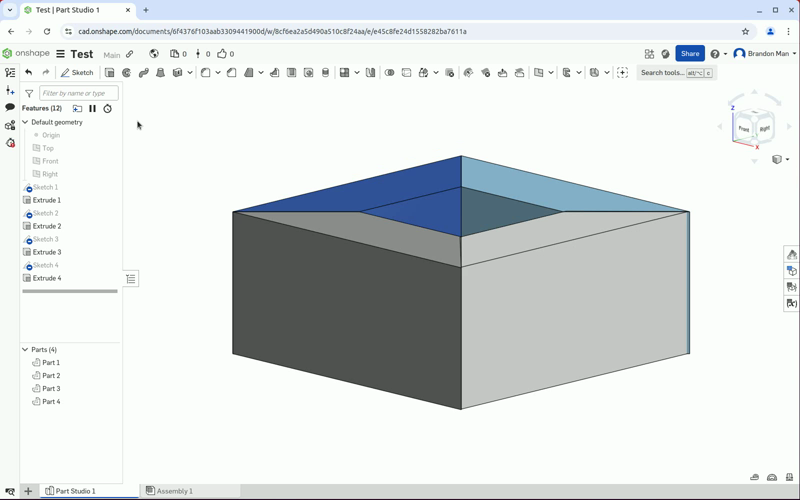
key(left, 3)
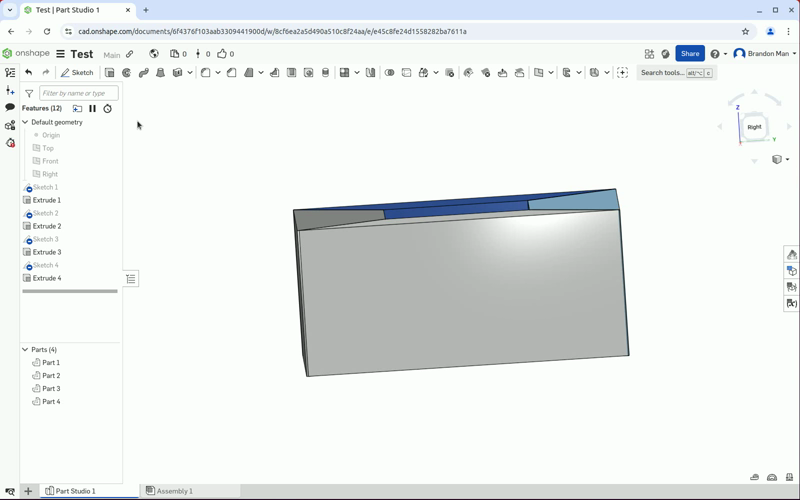
key(right, 3)
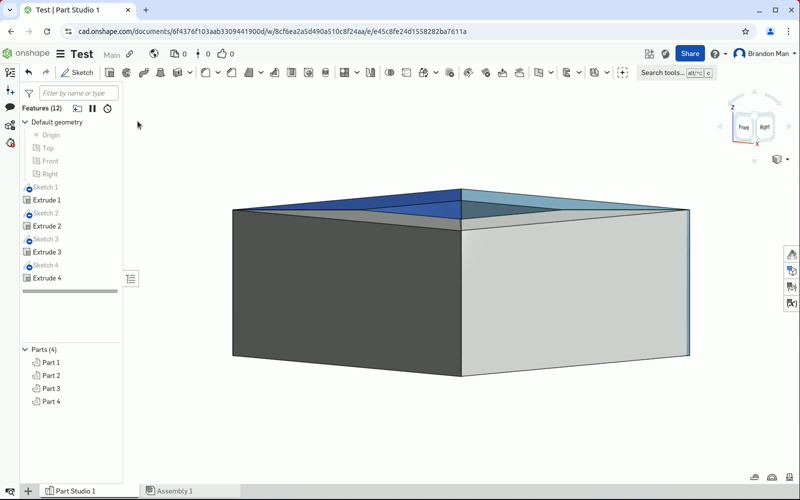
key(down, 3)
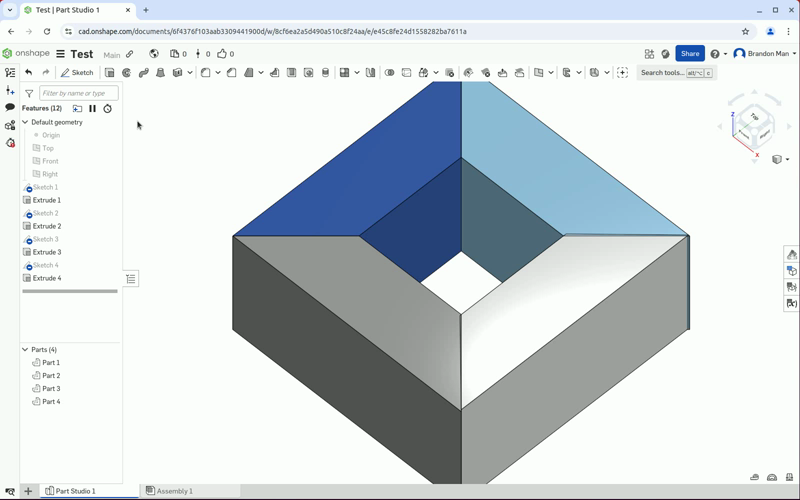
mouse_move(73, 189)
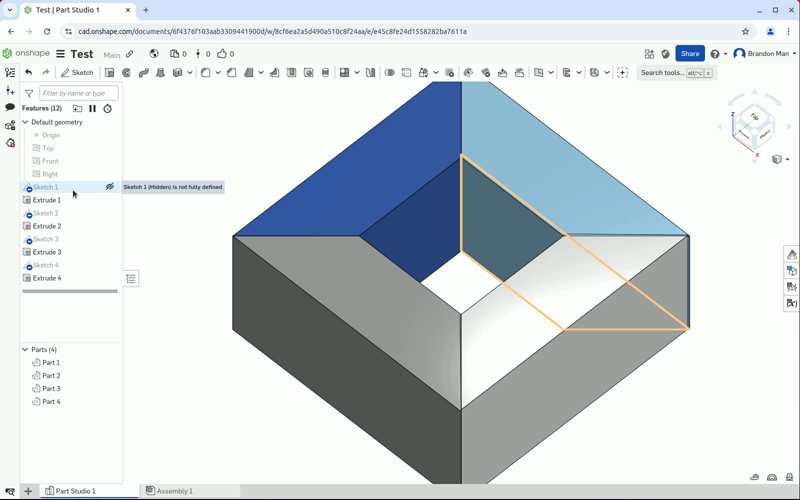
click(73, 189)